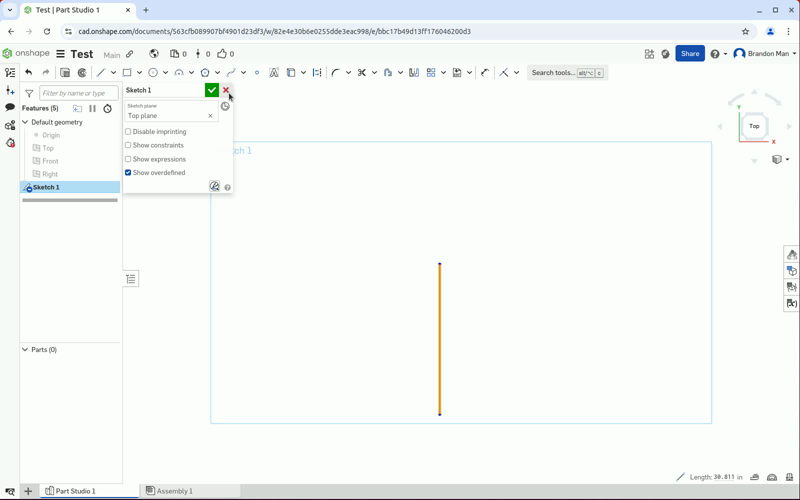
key(shift+h)
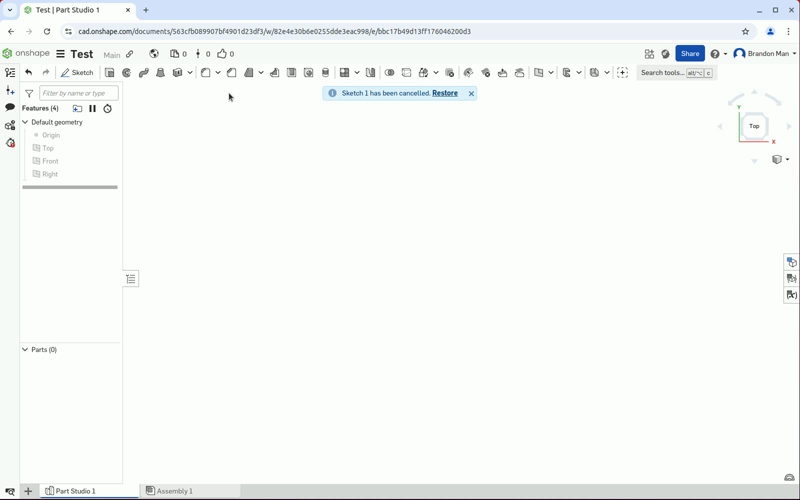
mouse_move(73, 352)
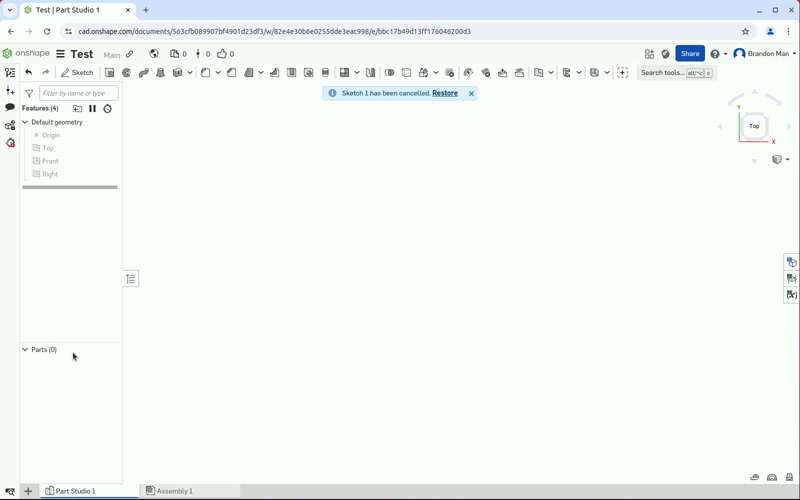
key(y)
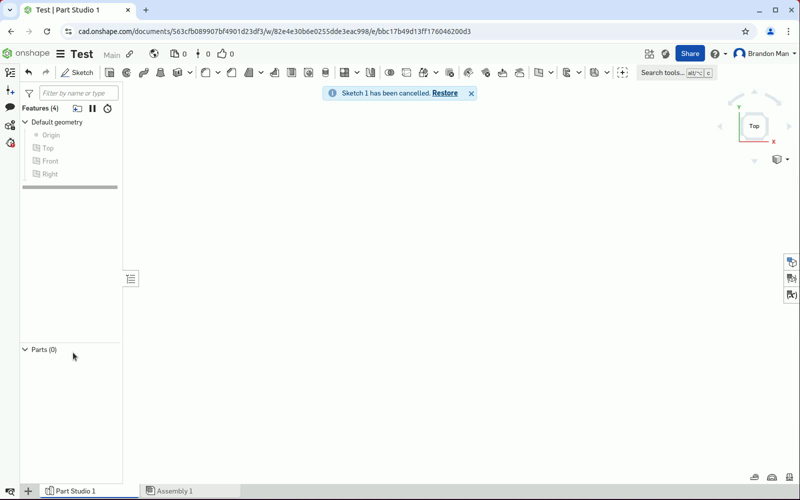
key(shift+p)
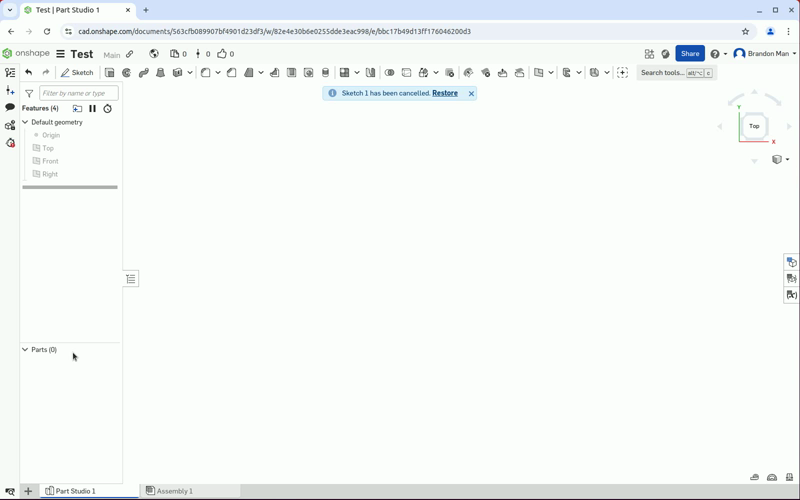
key(space)
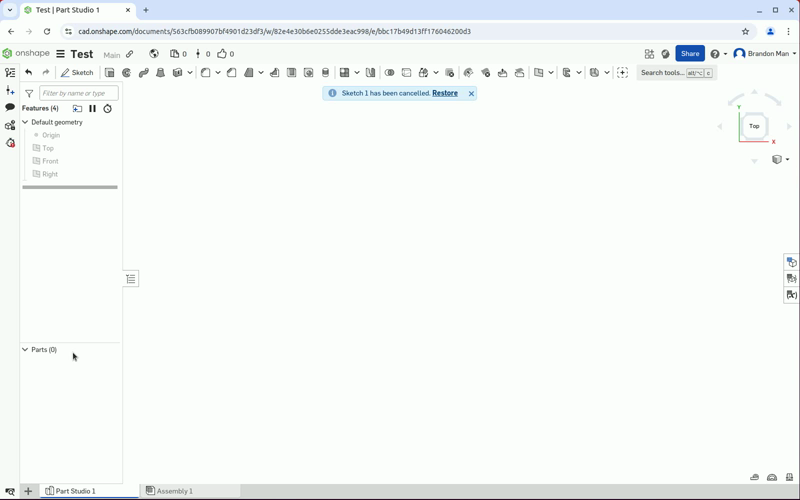
key_down(shift)
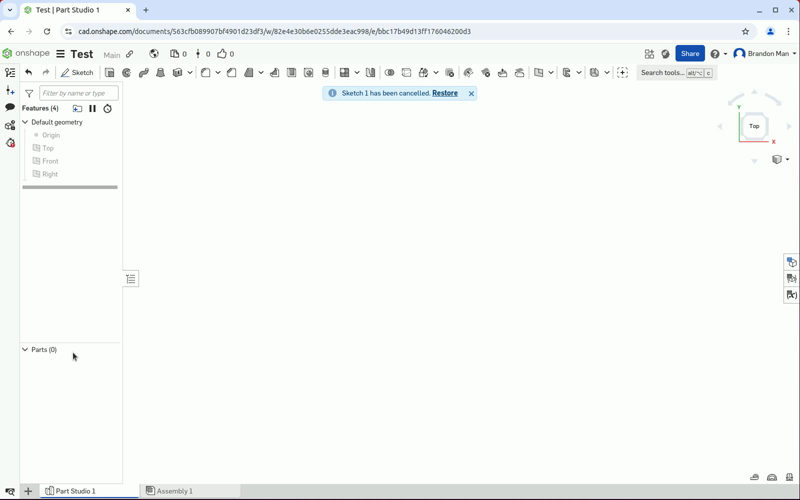
key(up)
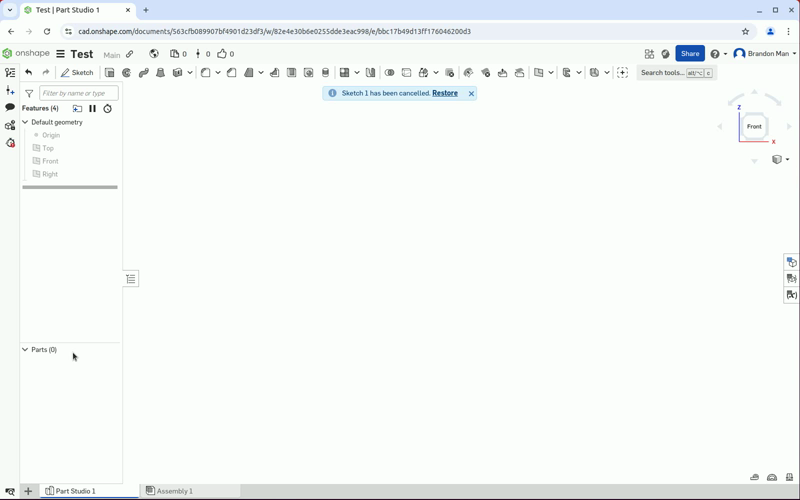
key_up(shift)
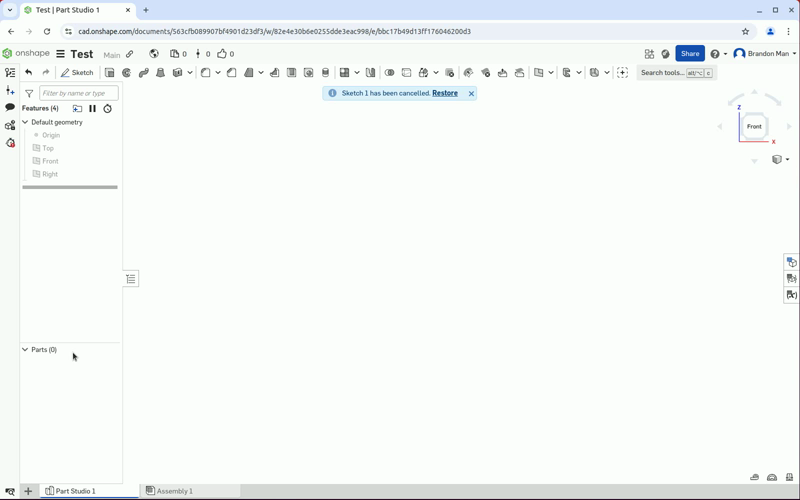
mouse_move(73, 352)
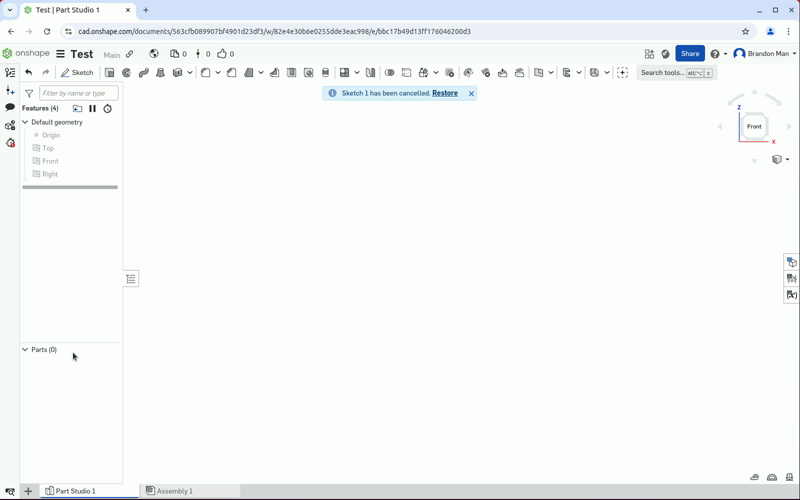
key(shift+y)
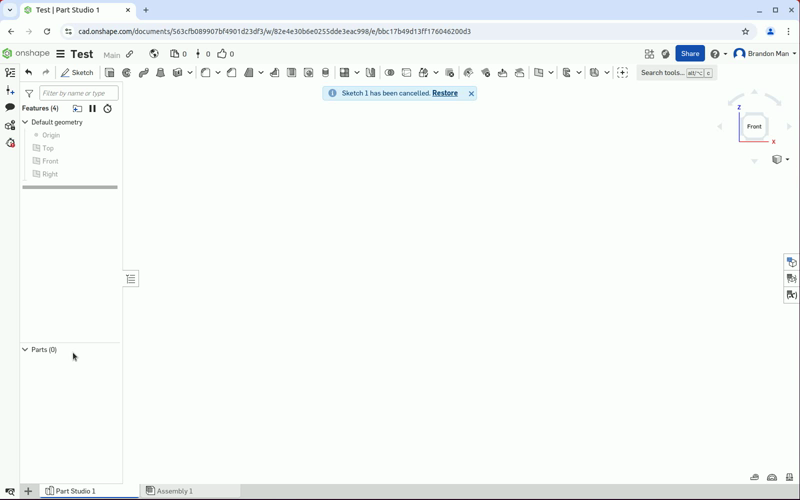
key(shift+s)
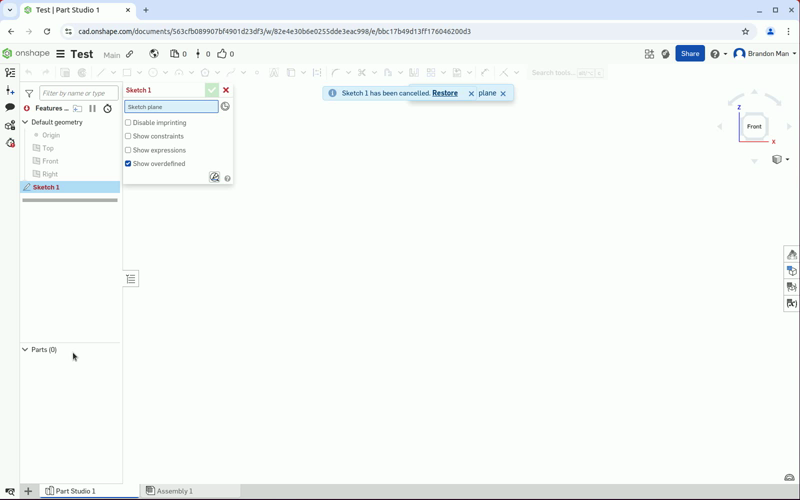
mouse_move(73, 163)
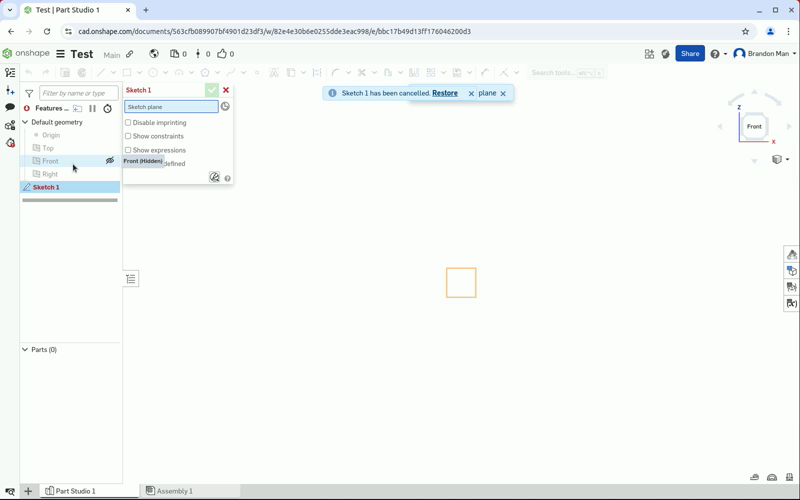
click(73, 163)
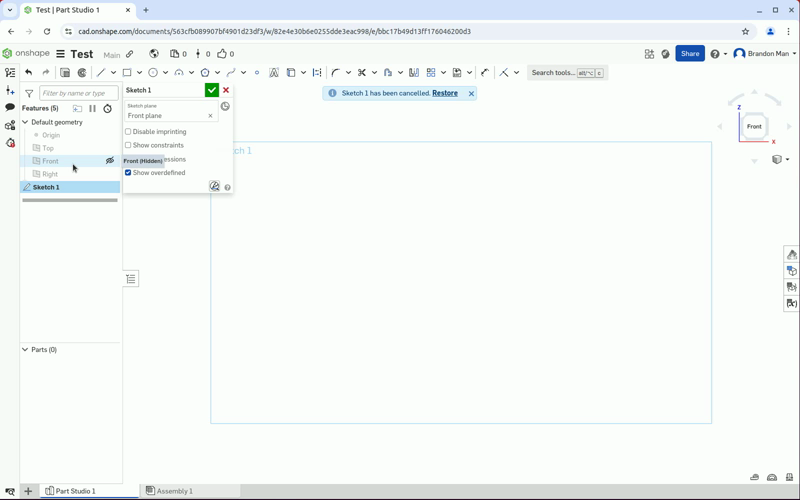
mouse_move(73, 352)
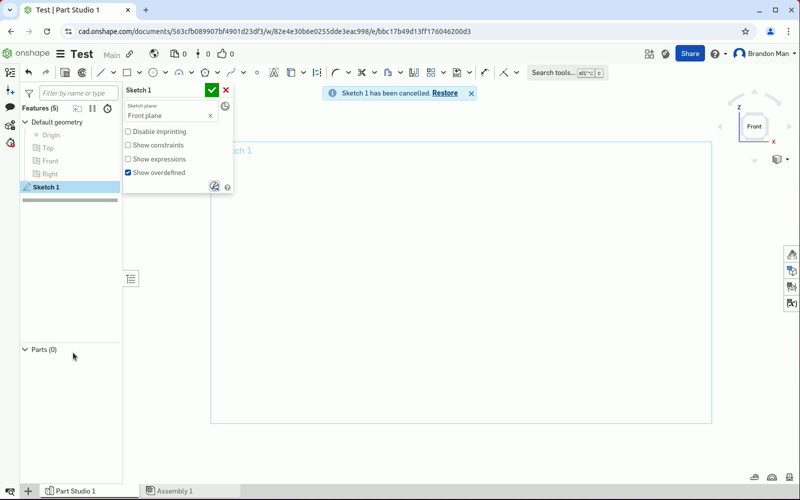
key(y)
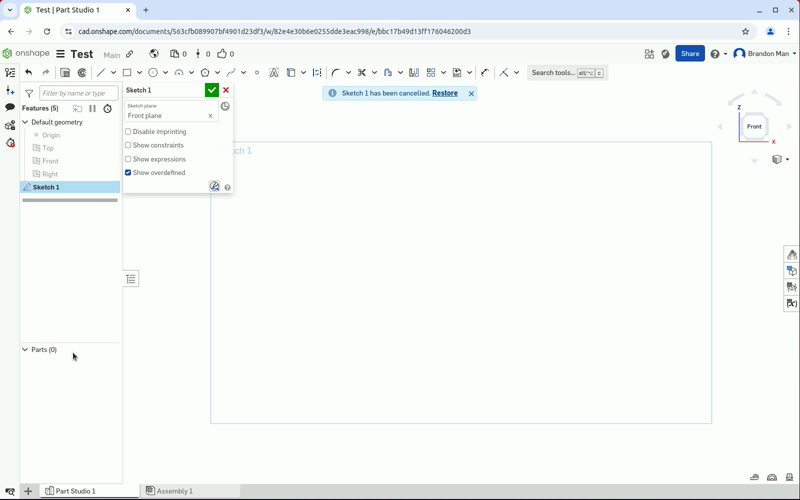
key(l)
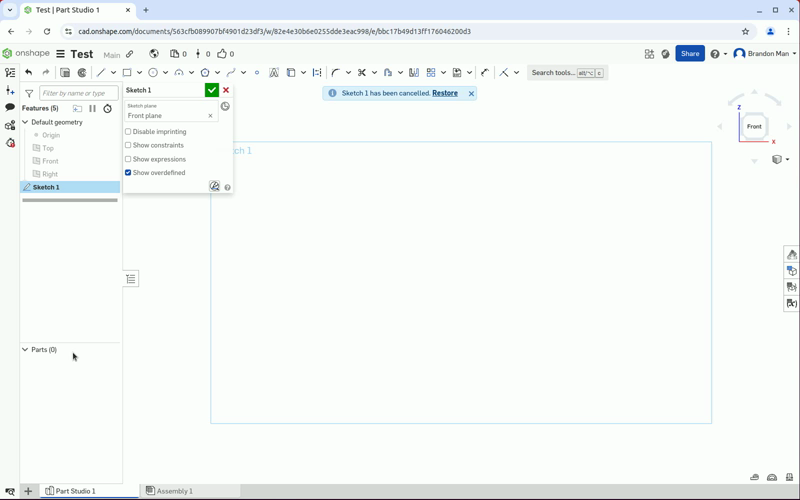
key_down(shift)
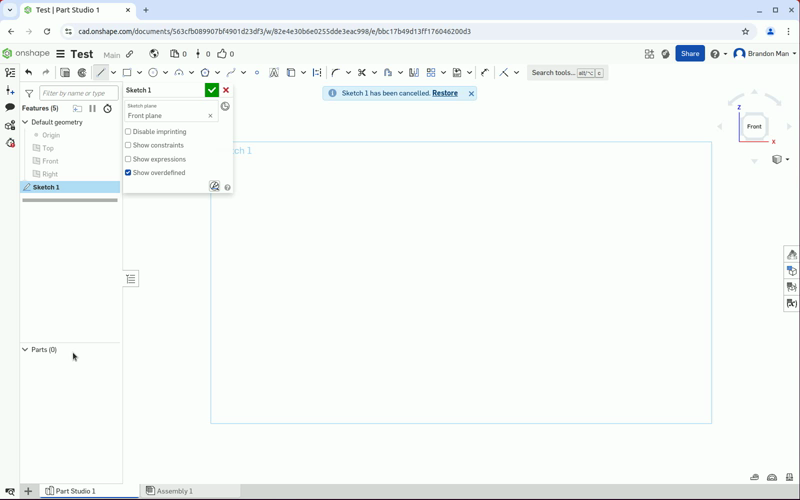
mouse_move(355, 271)
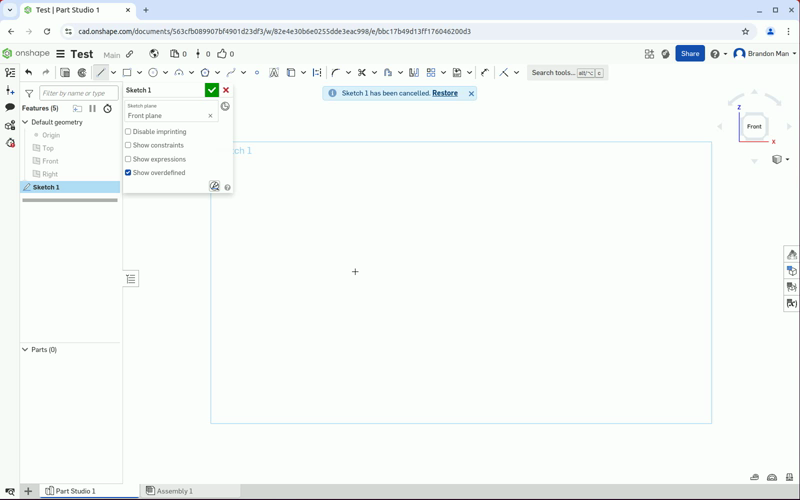
click(355, 271)
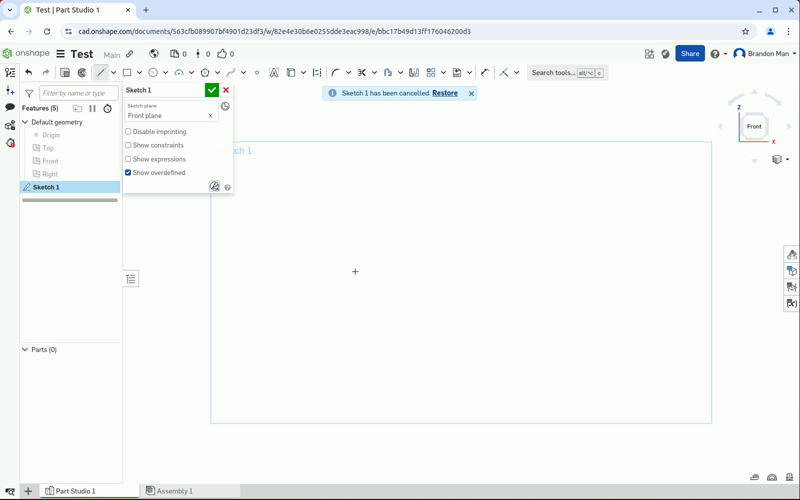
key_up(shift)
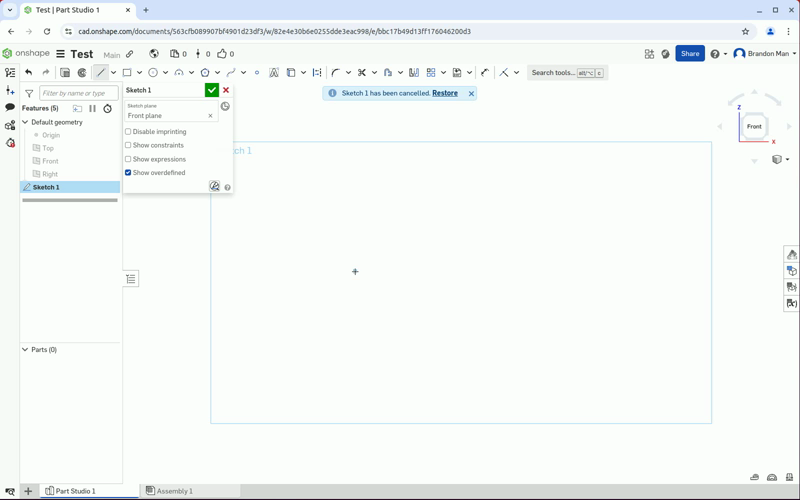
key_down(shift)
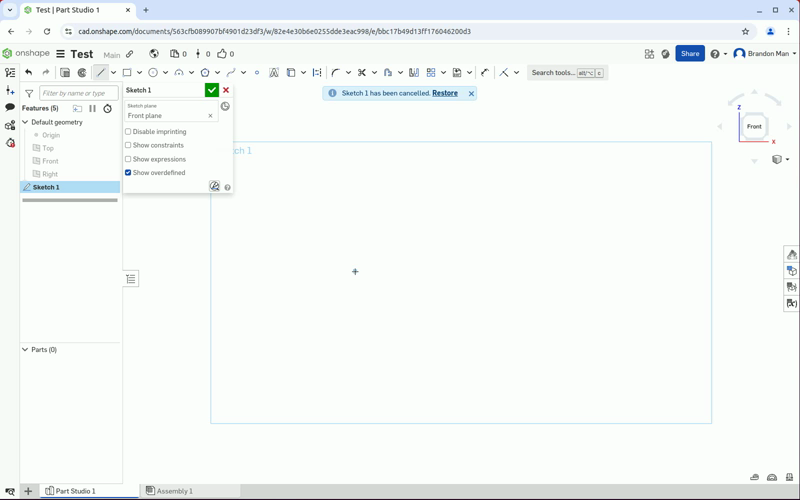
mouse_move(467, 271)
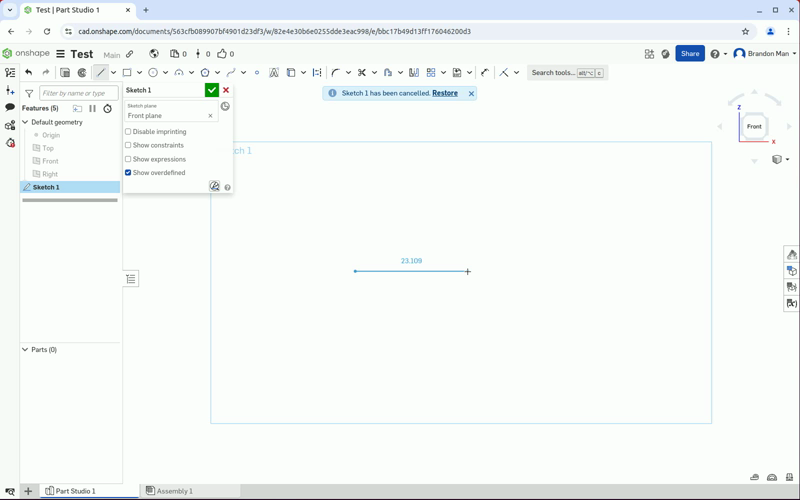
click(467, 271)
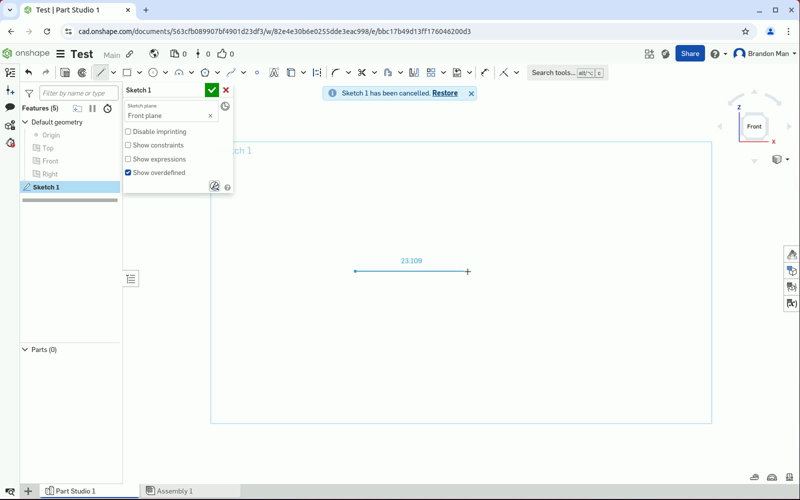
key_up(shift)
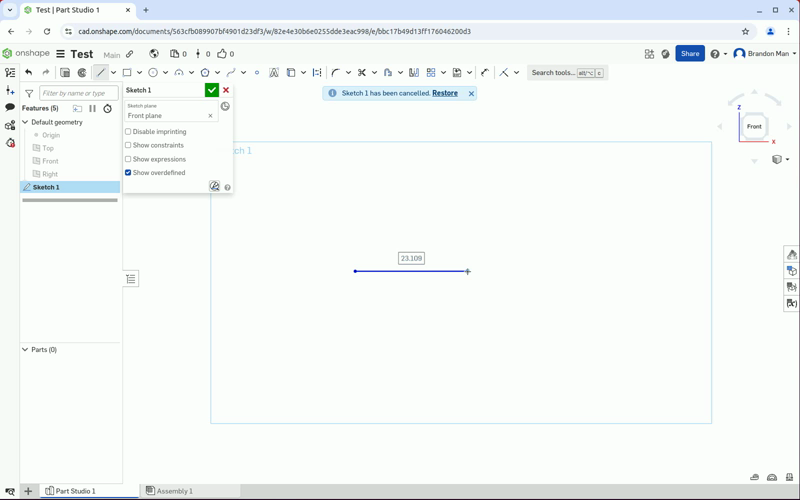
key_down(shift)
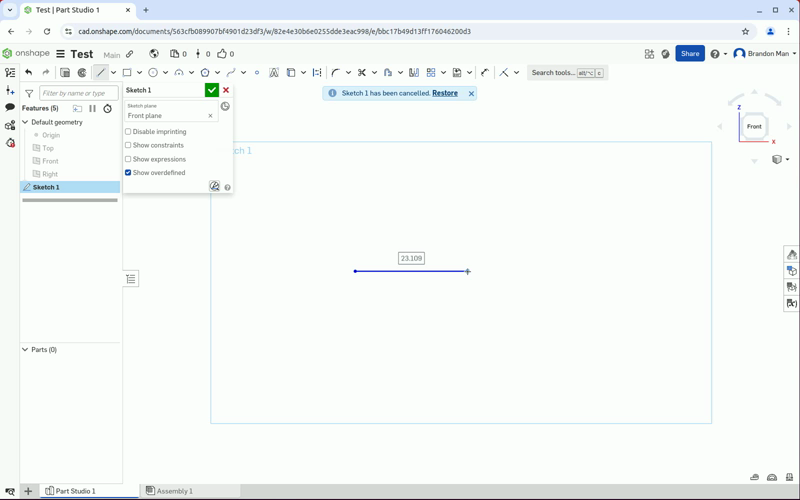
mouse_move(497, 271)
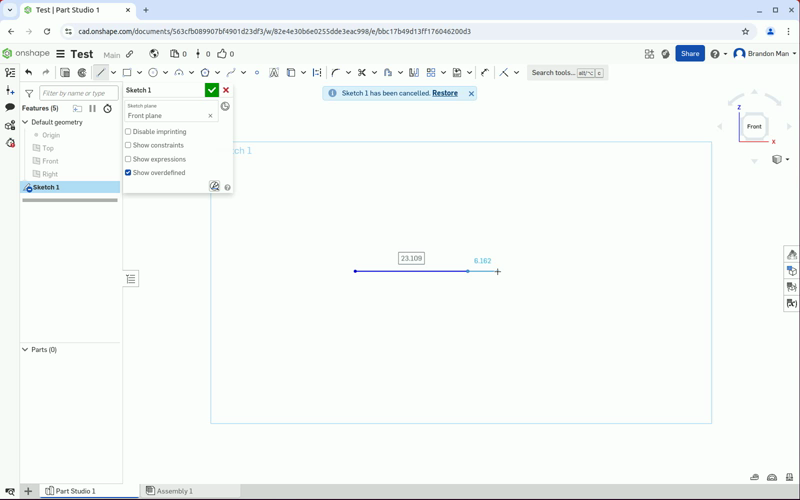
mouse_move(467, 249)
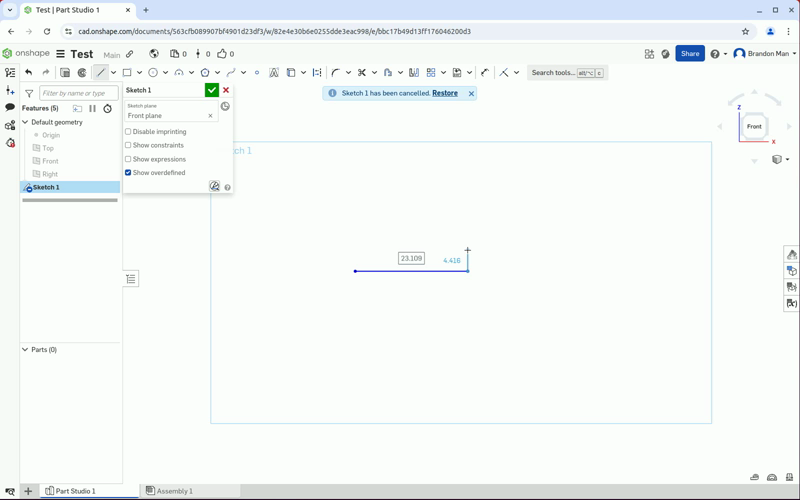
click(467, 249)
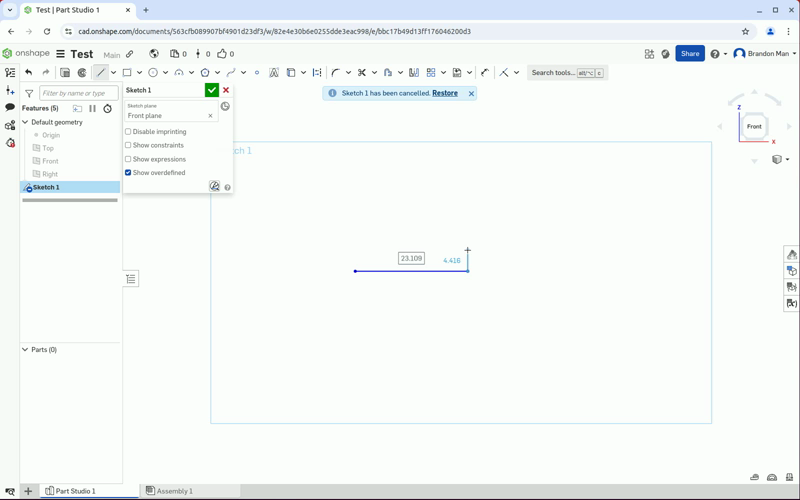
key_up(shift)
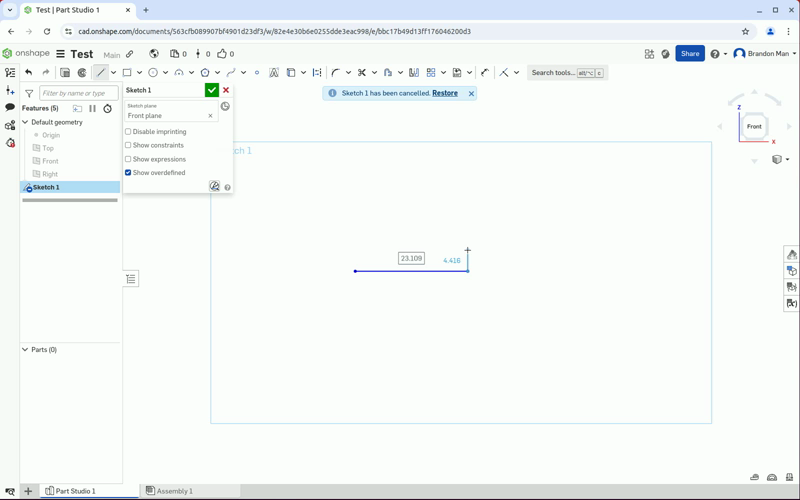
key_down(shift)
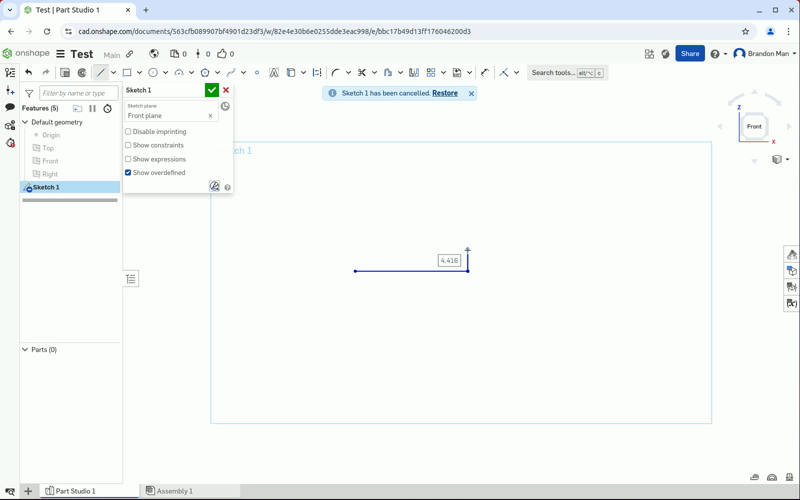
mouse_move(355, 249)
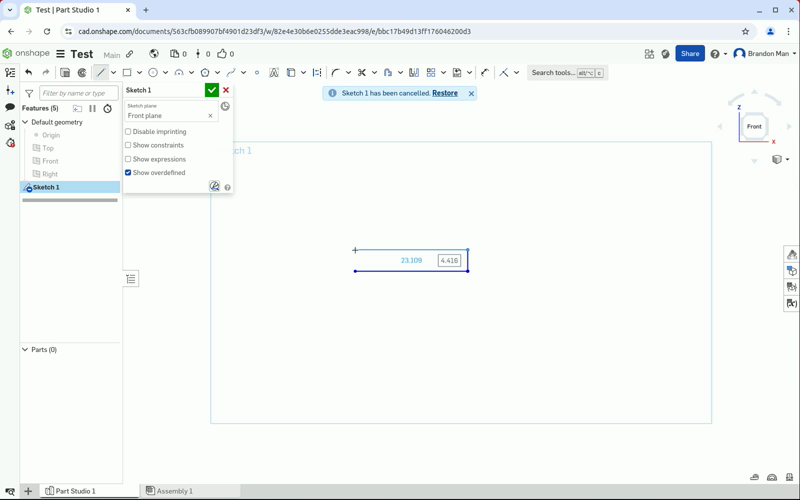
click(355, 249)
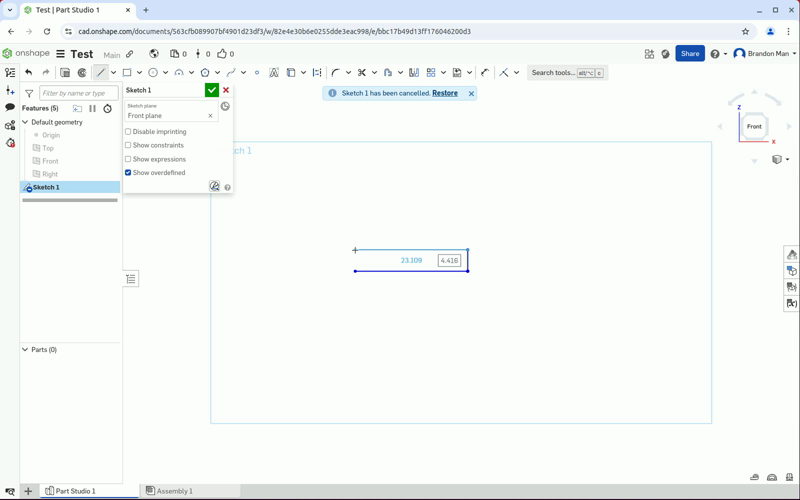
key_up(shift)
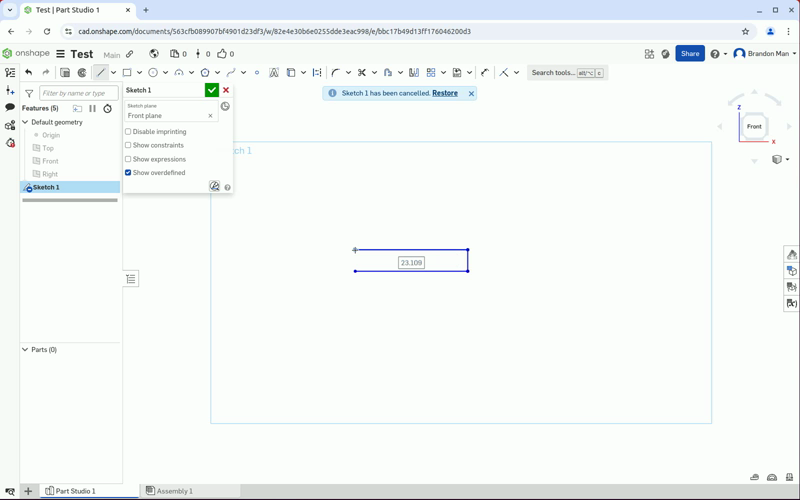
mouse_move(385, 249)
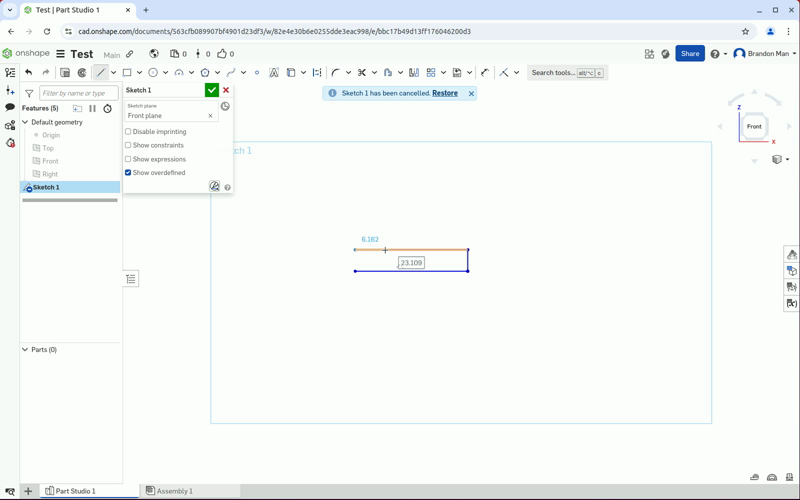
key_down(shift)
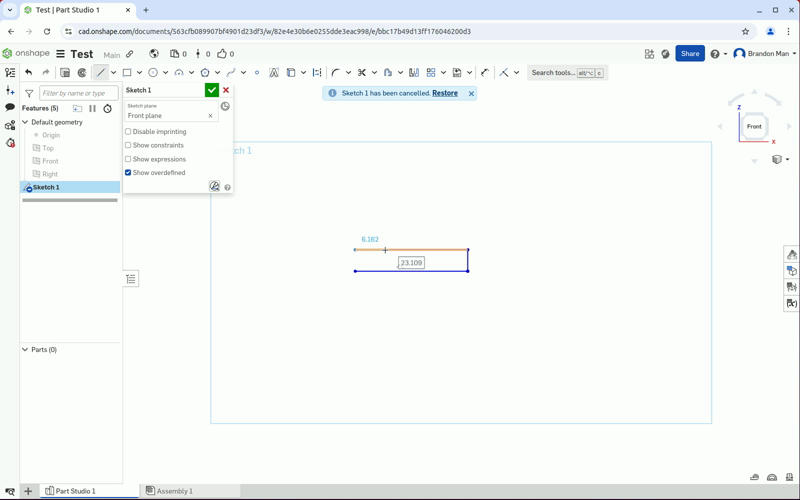
mouse_move(355, 271)
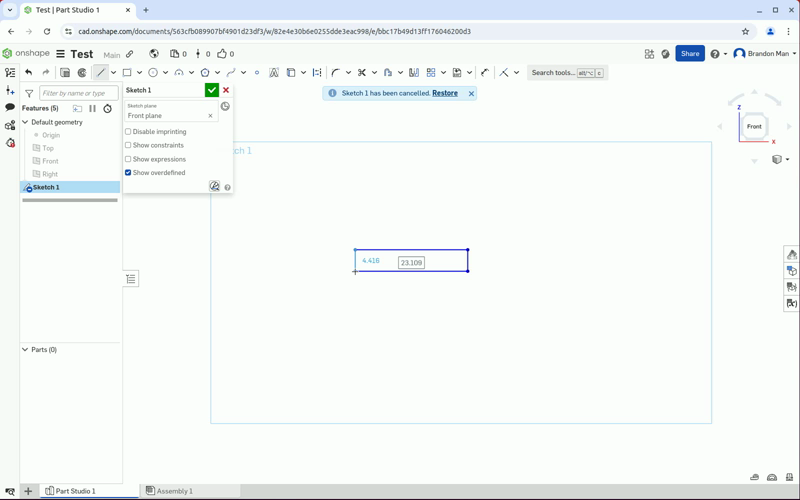
key_up(shift)
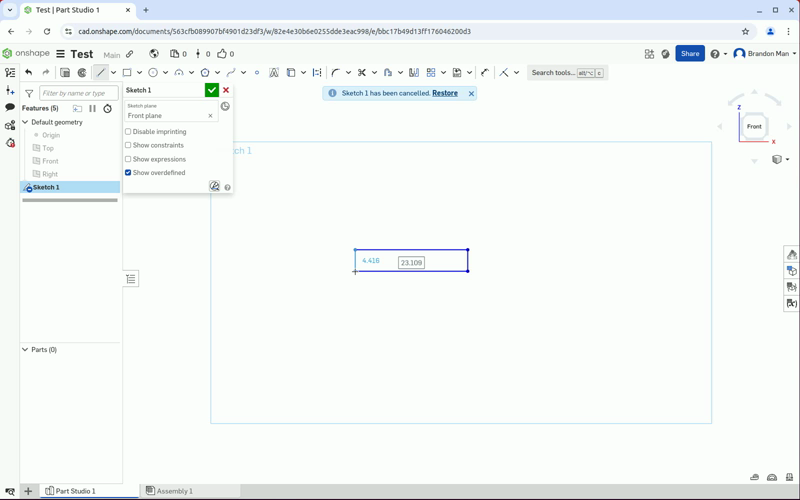
click(355, 271)
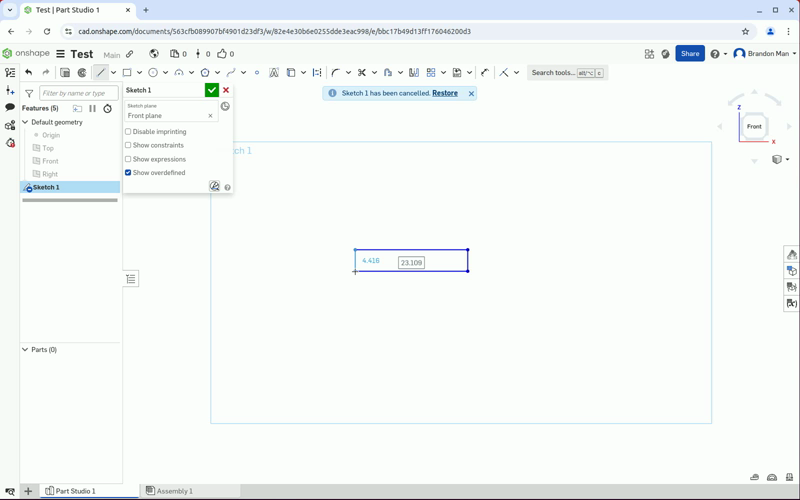
key(esc)
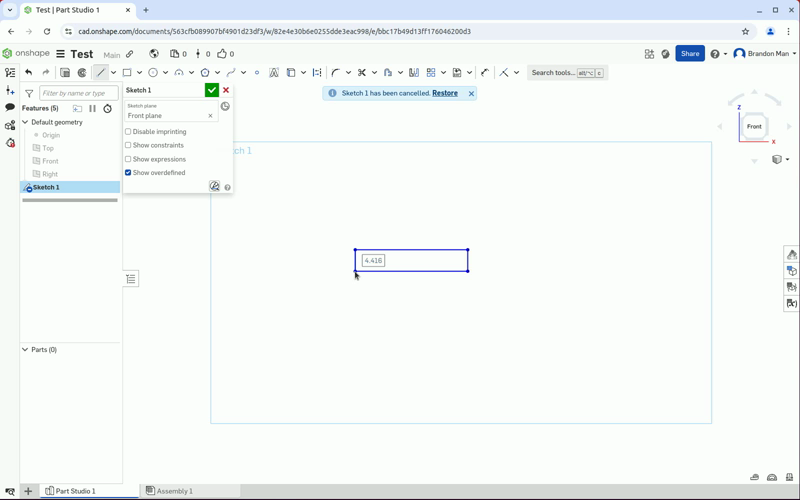
mouse_move(402, 266)
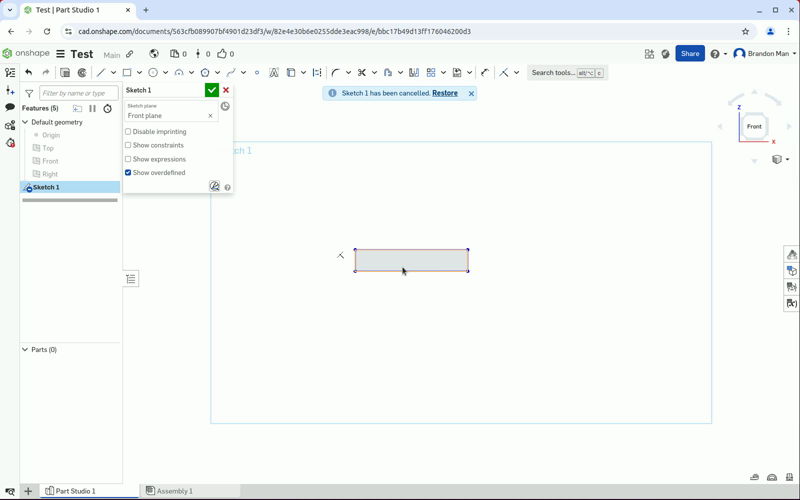
click(402, 266)
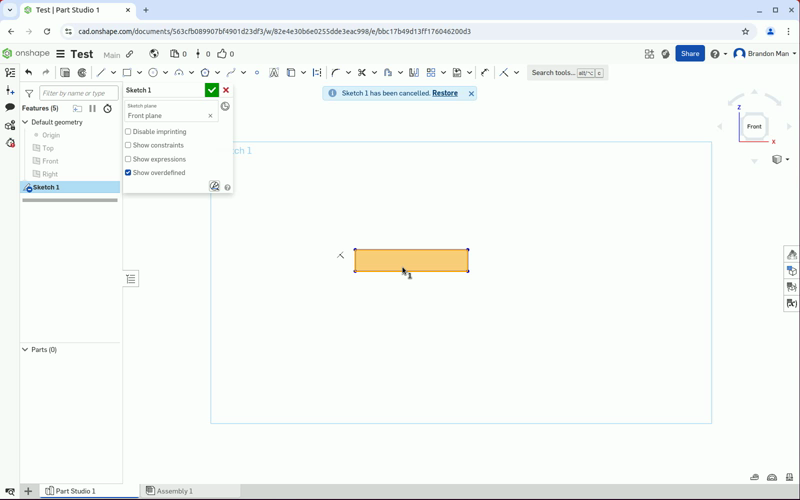
mouse_move(73, 352)
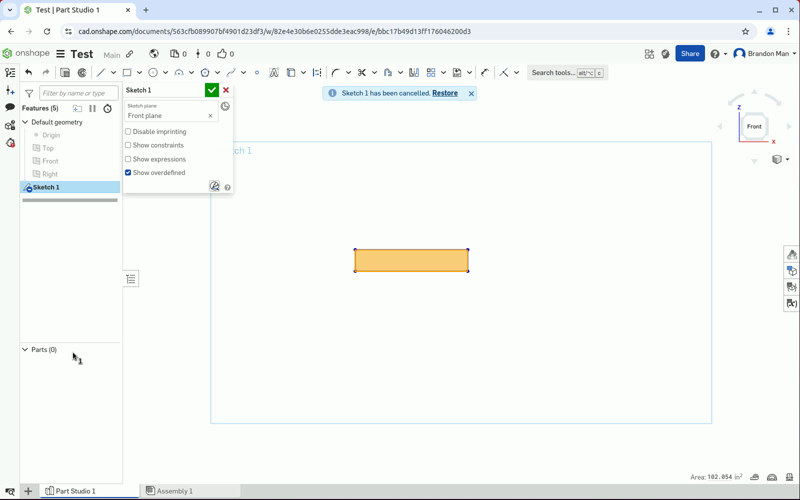
key(shift+y)
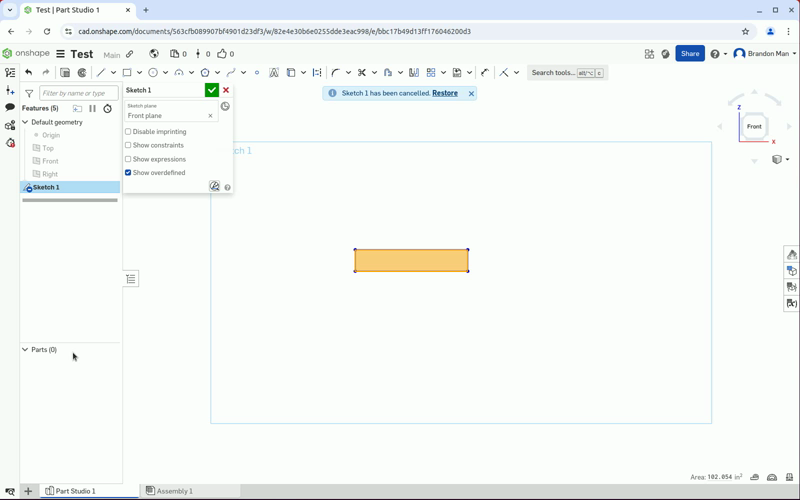
key(shift+e)
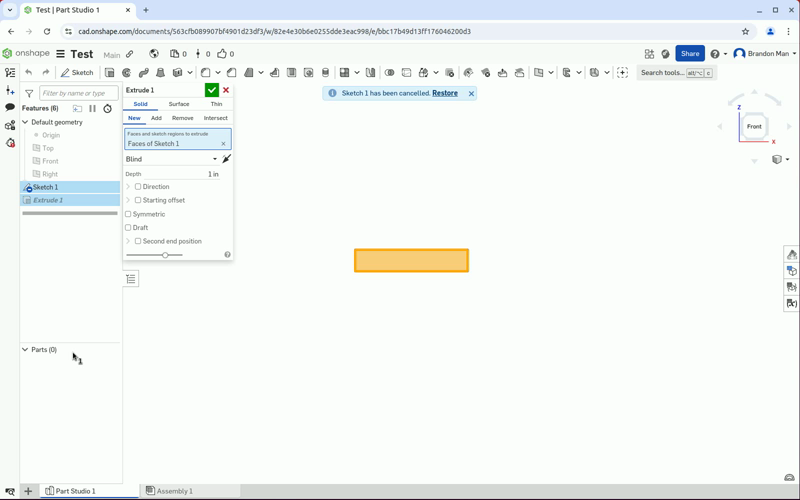
mouse_move(143, 106)
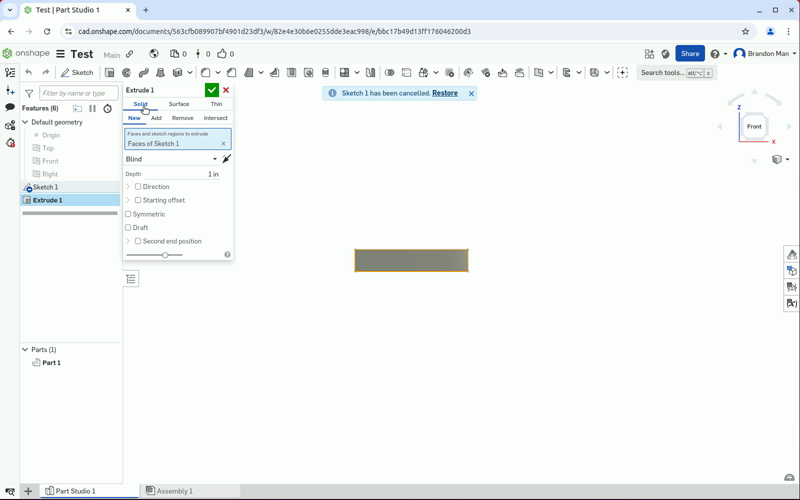
click(143, 106)
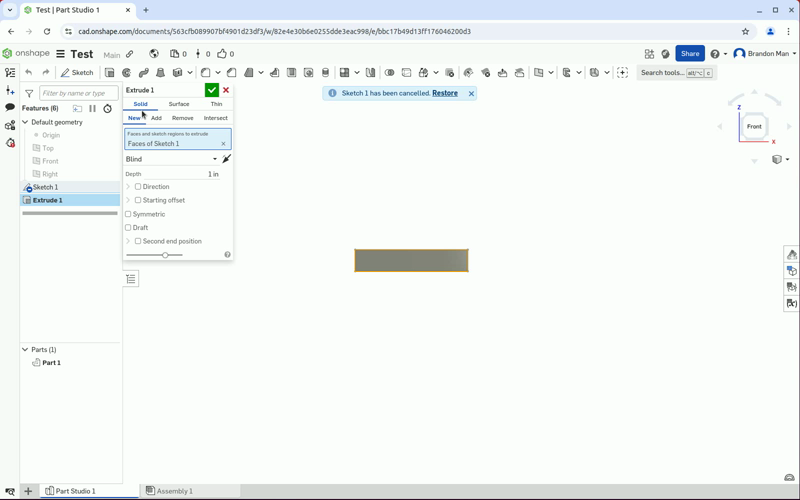
mouse_move(137, 120)
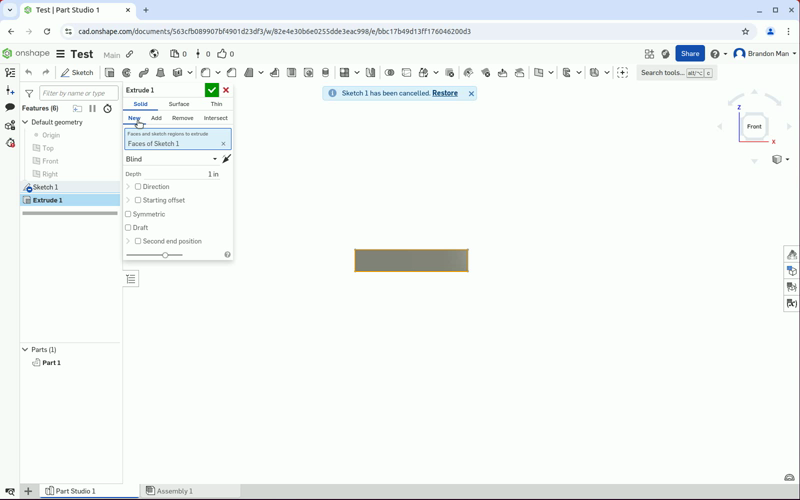
click(137, 120)
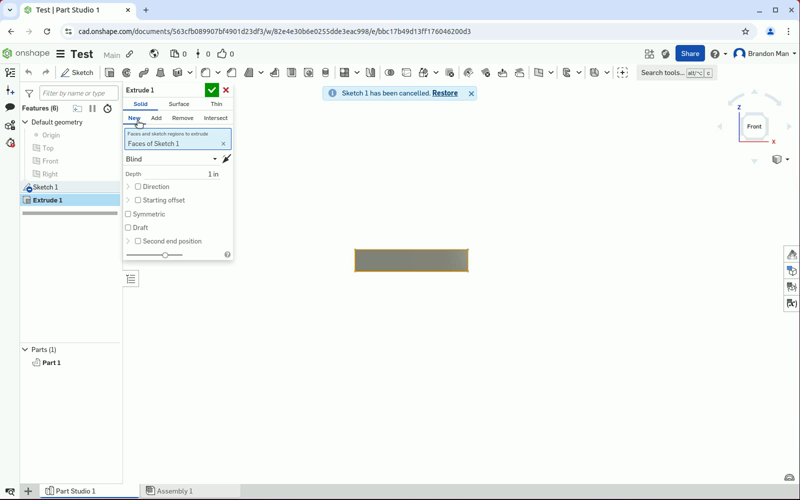
key(tab, 4)
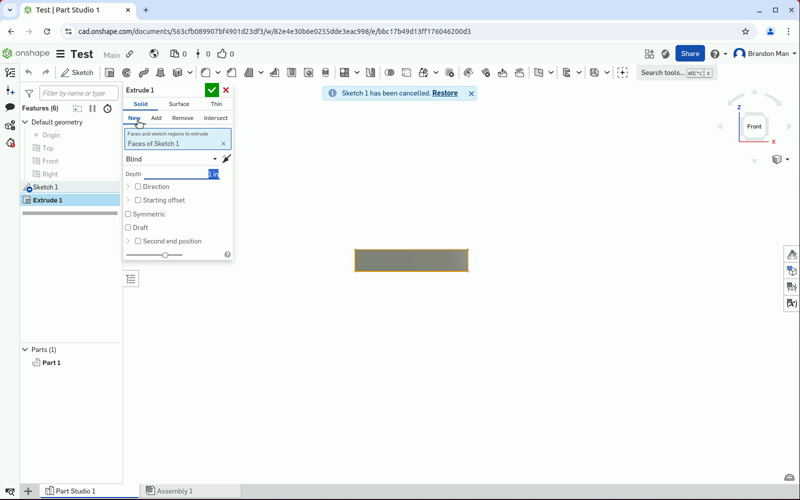
text(23.108)
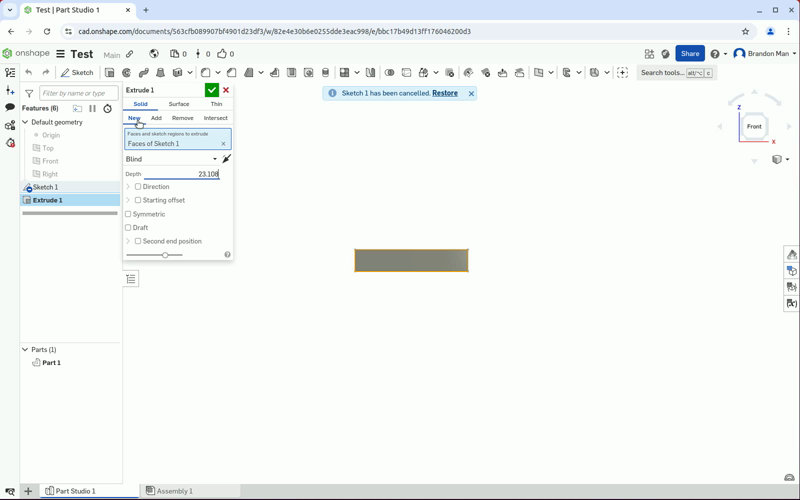
key(enter)
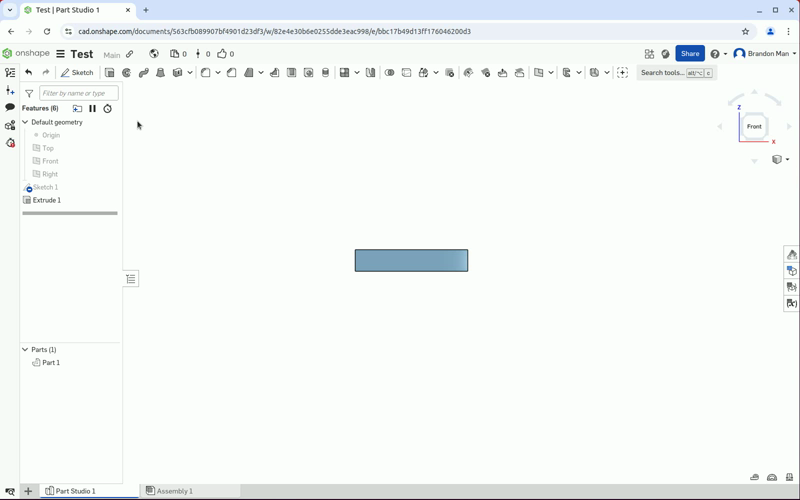
key(shift+h)
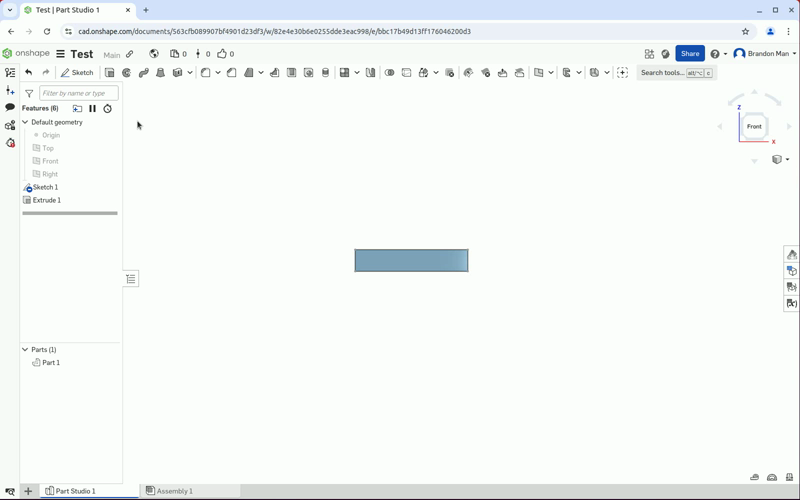
key(shift+h)
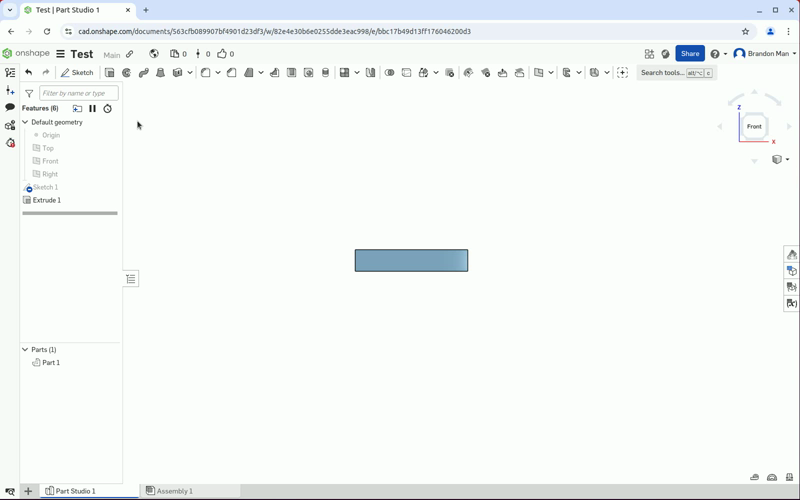
mouse_move(73, 189)
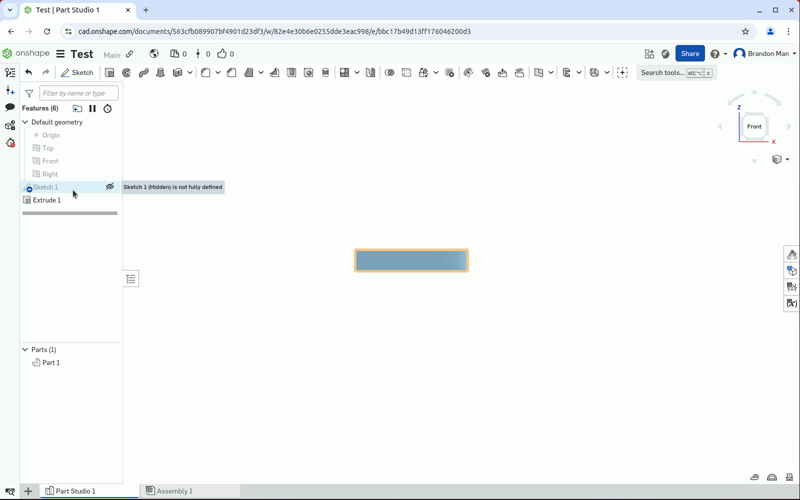
click(73, 189)
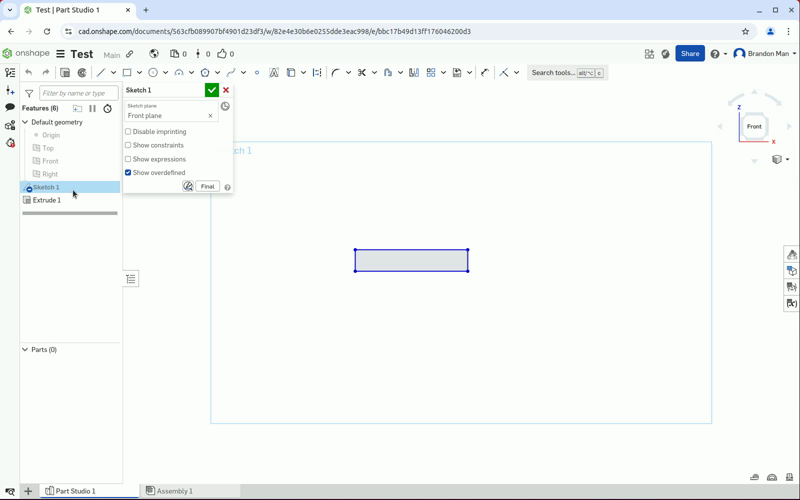
mouse_move(229, 92)
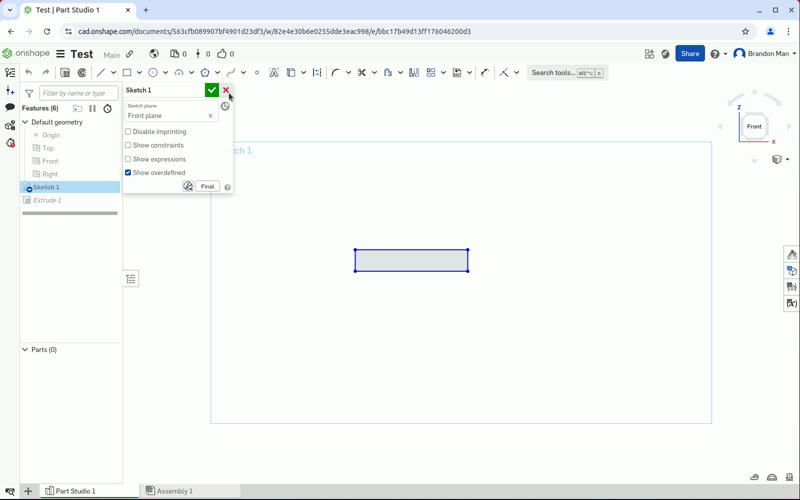
click(229, 92)
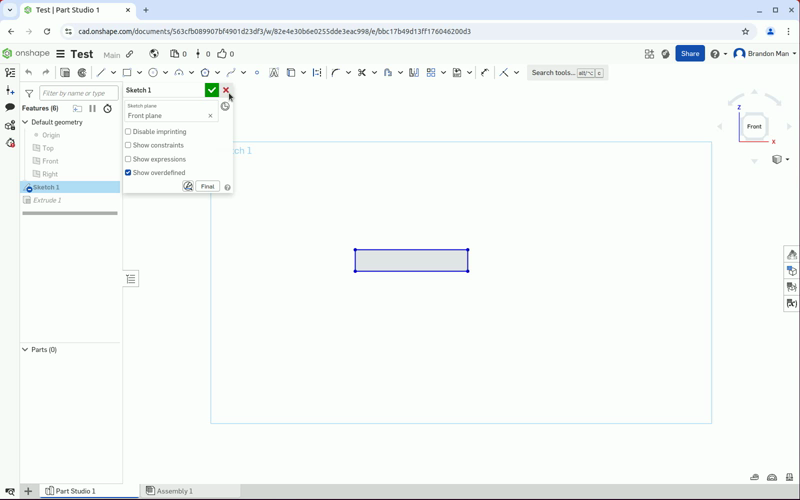
mouse_move(73, 352)
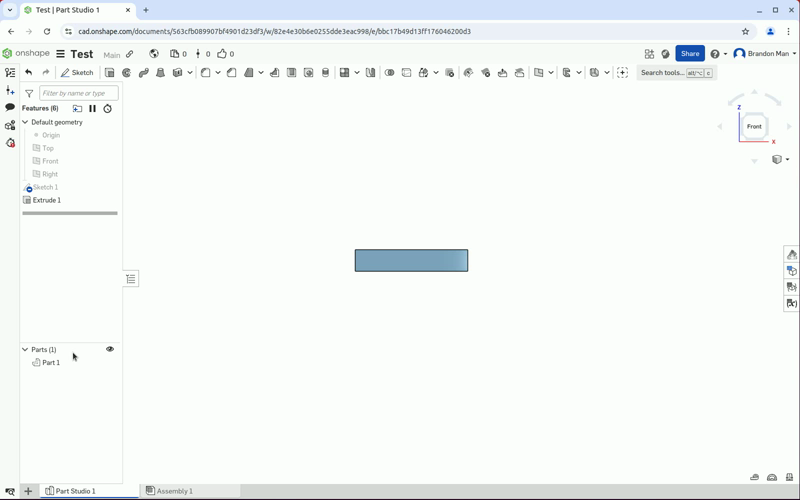
key(y)
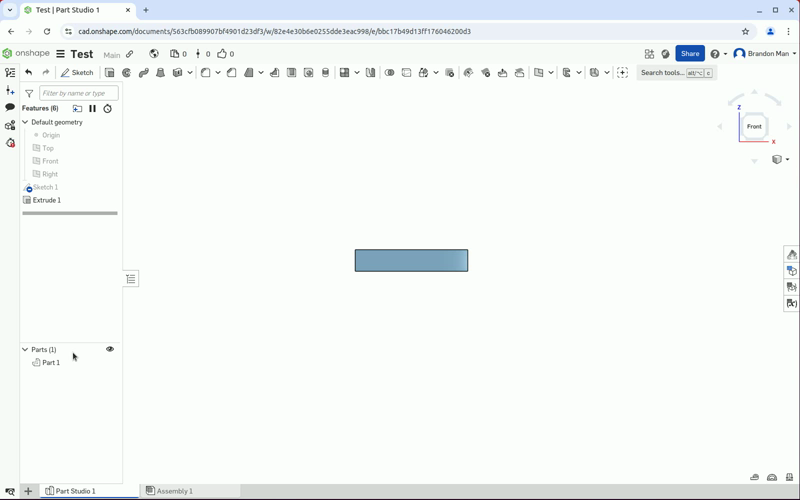
key(shift+p)
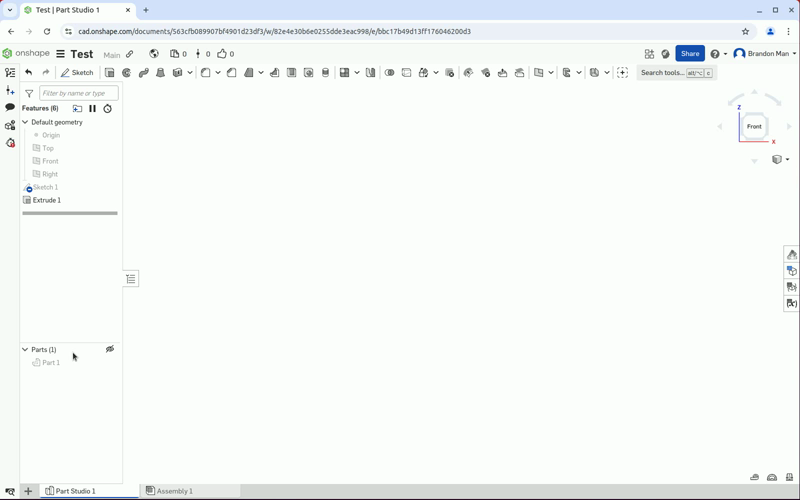
key(space)
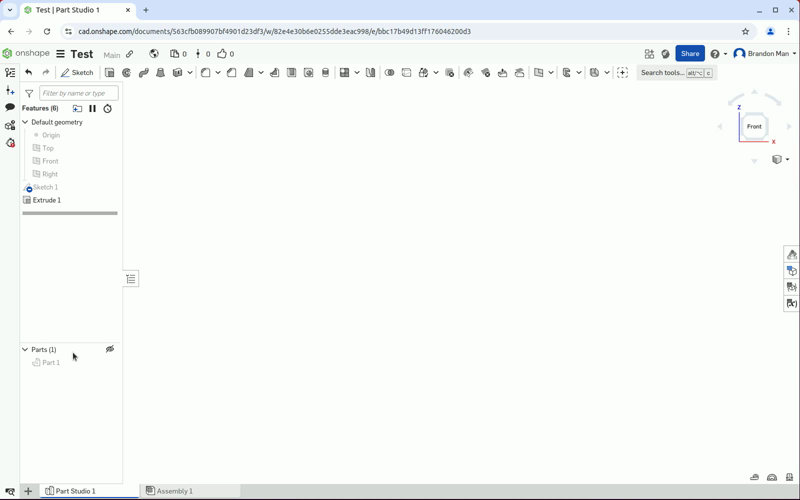
key_down(shift)
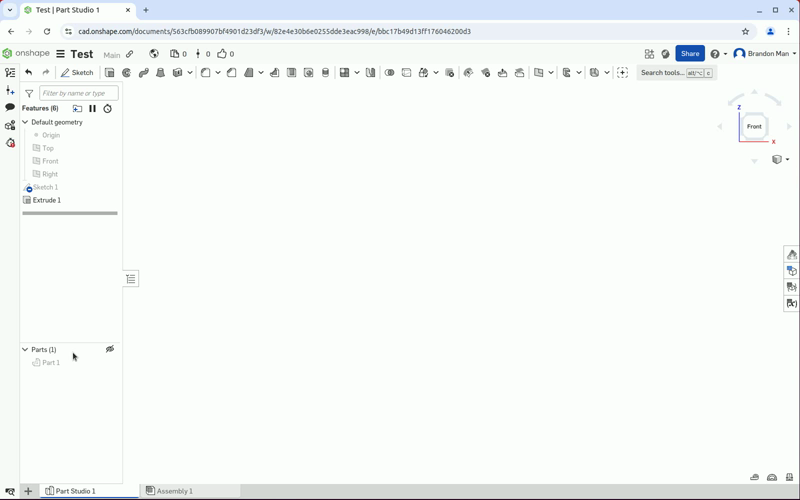
key(down)
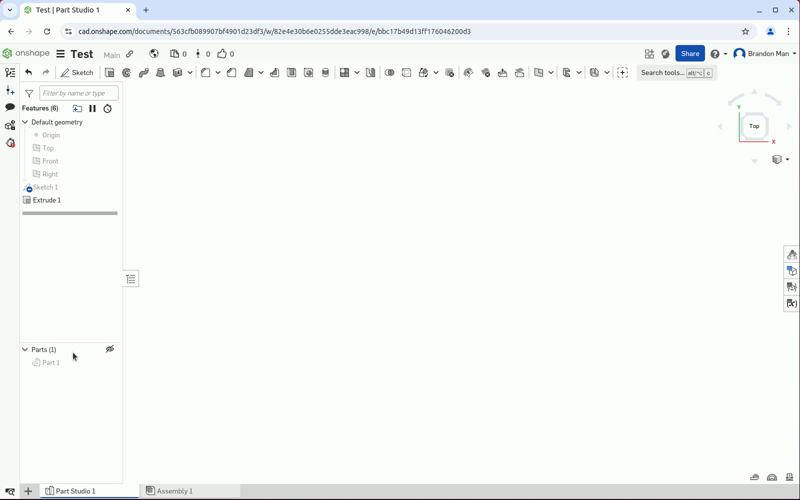
key_up(shift)
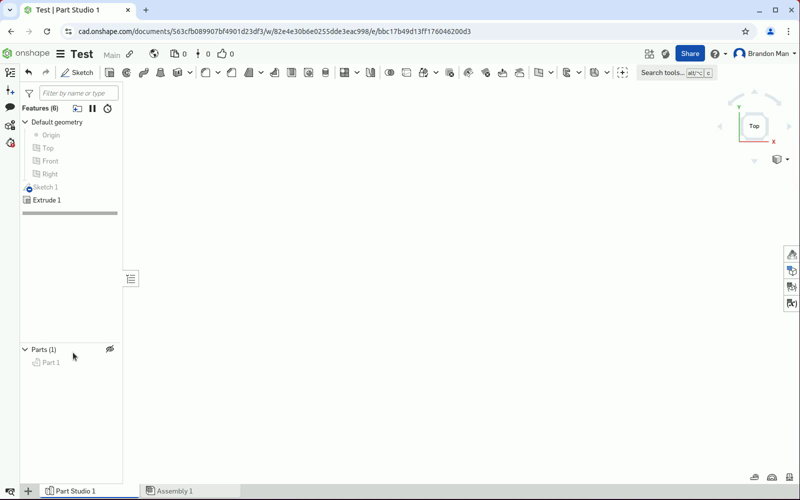
mouse_move(73, 352)
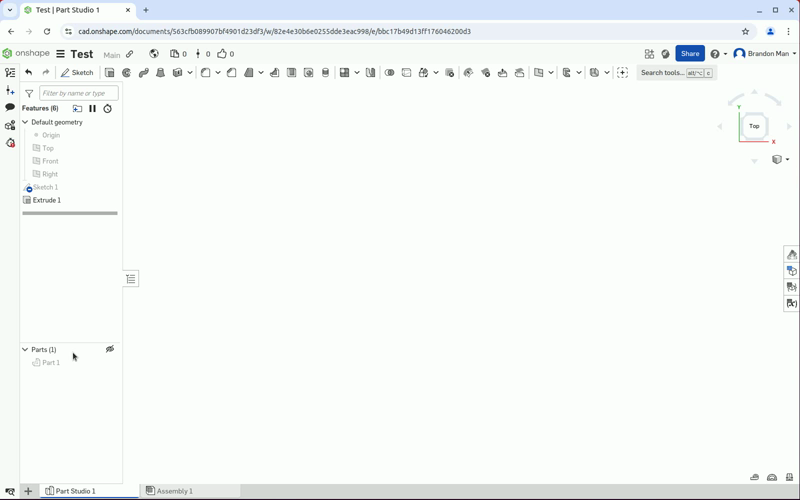
key(shift+y)
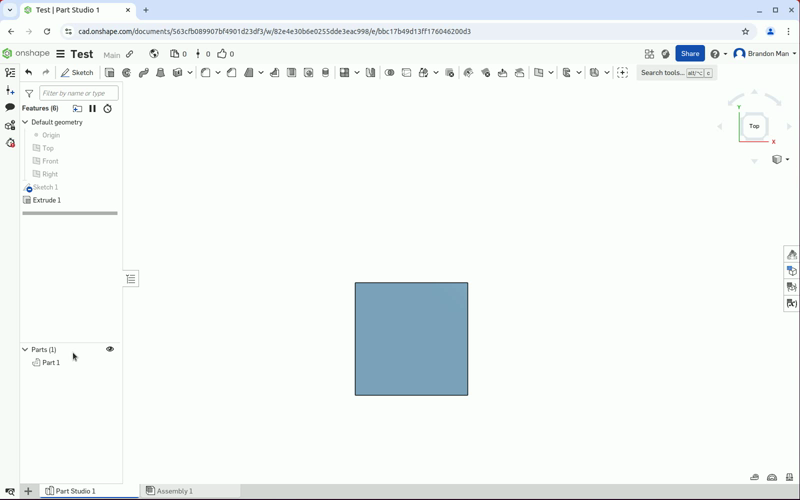
mouse_move(541, 75)
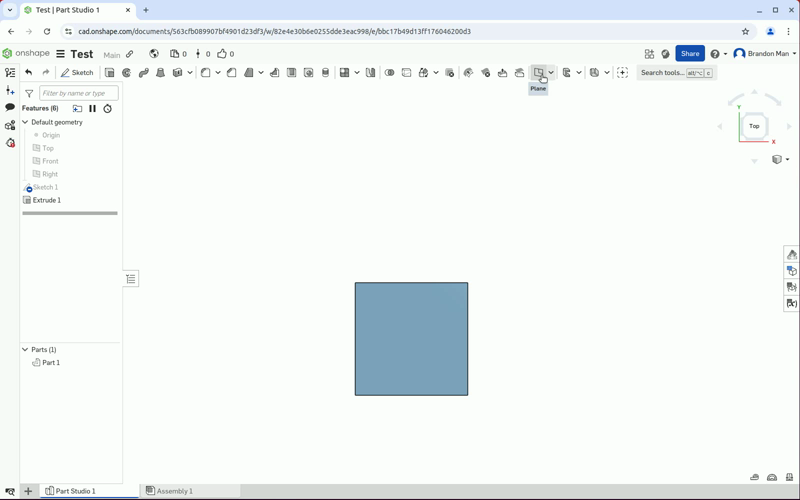
click(541, 75)
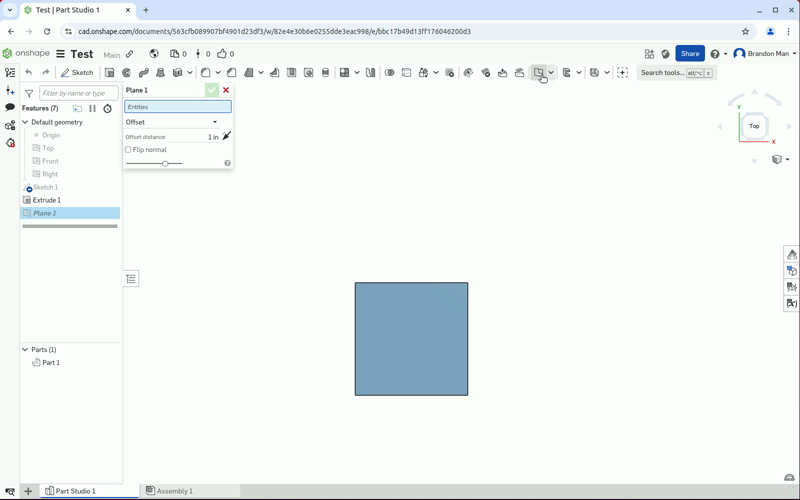
mouse_move(73, 150)
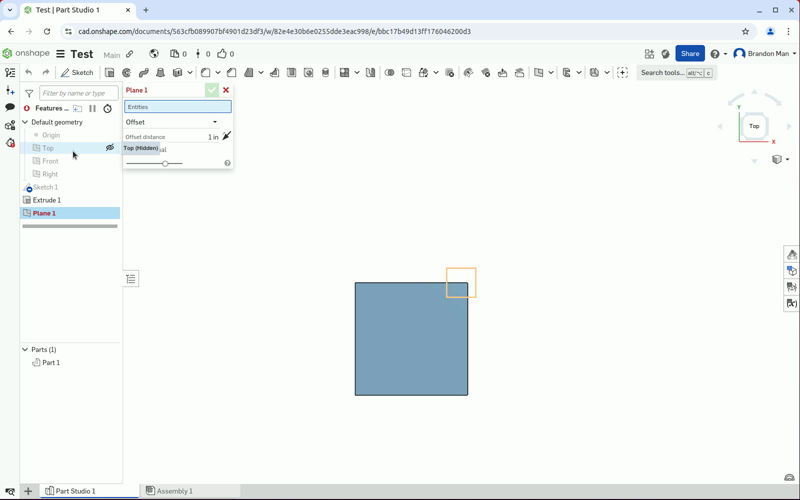
click(73, 150)
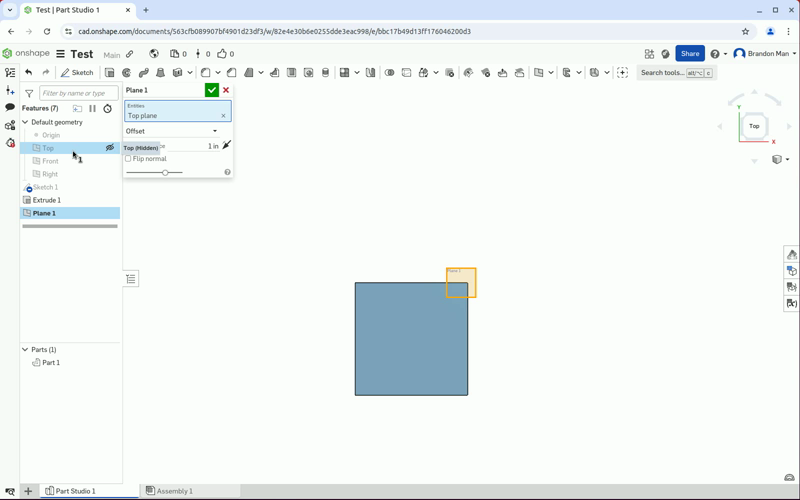
key(tab, 2)
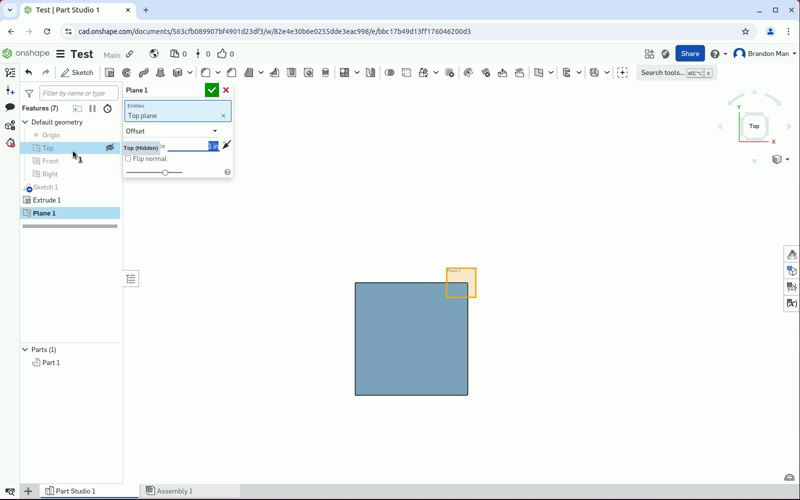
text(6.994)
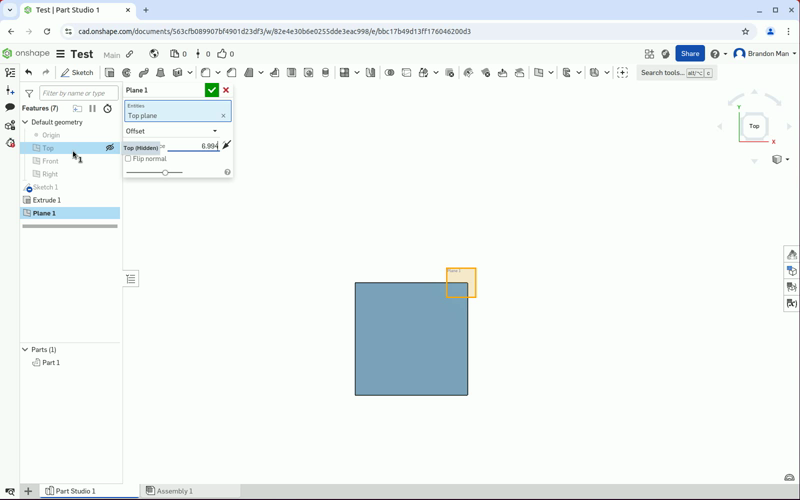
key(enter, 2)
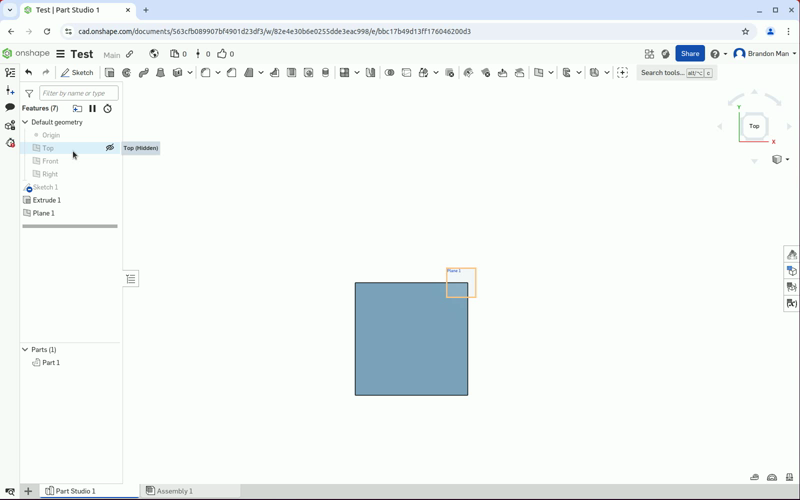
key(shift+s)
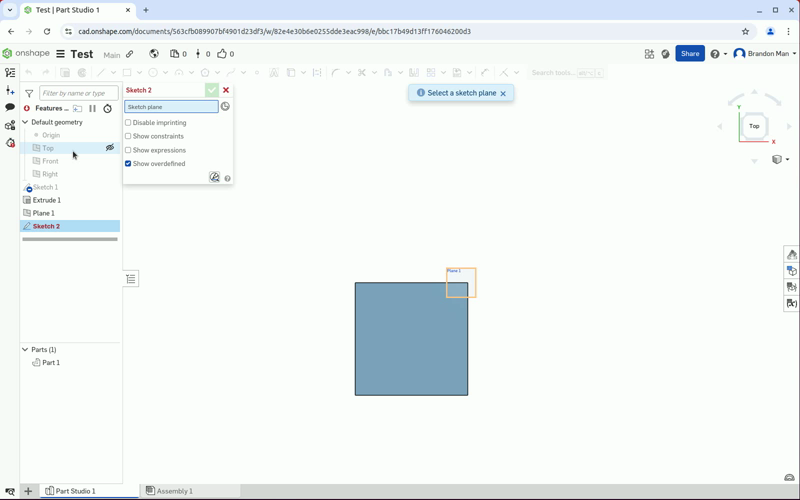
mouse_move(73, 215)
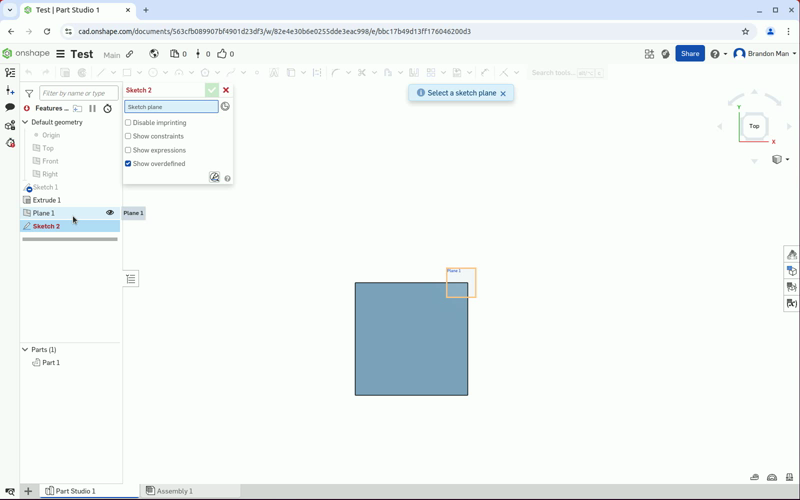
click(73, 215)
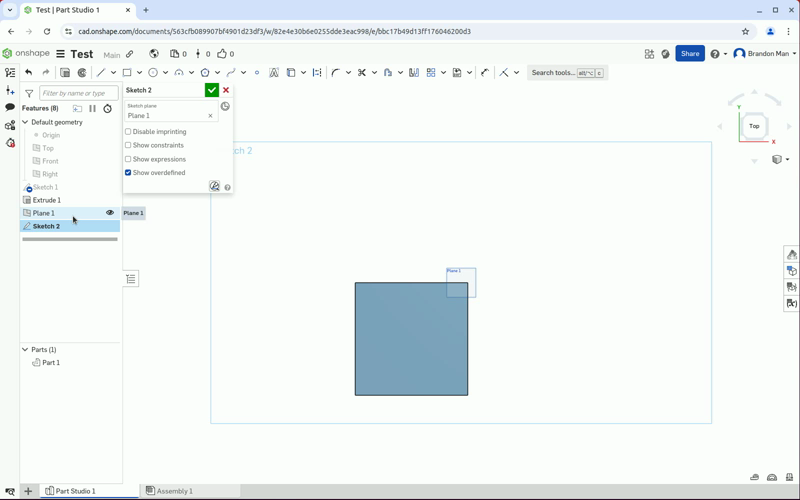
mouse_move(73, 352)
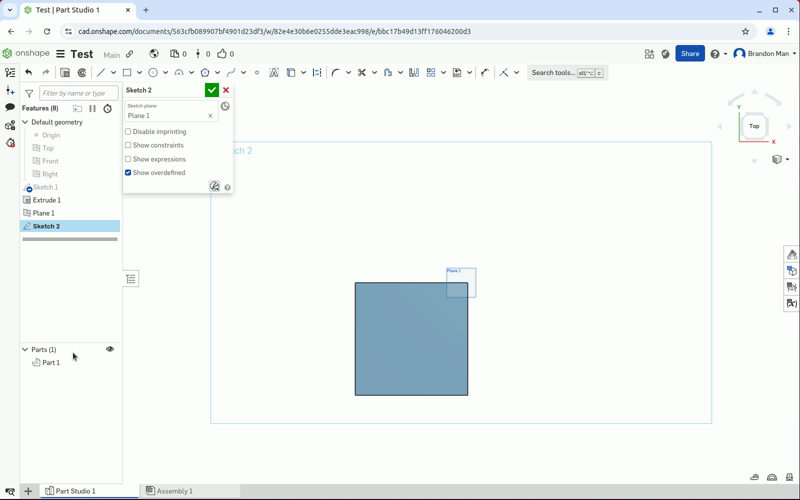
key(y)
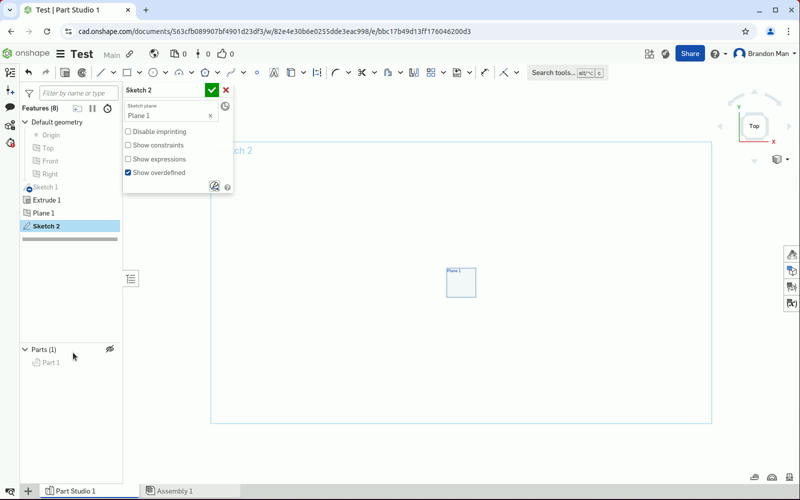
key(l)
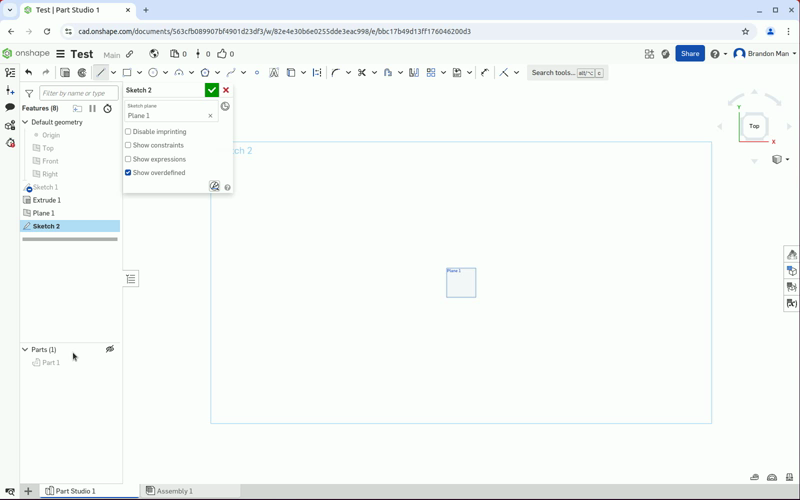
key_down(shift)
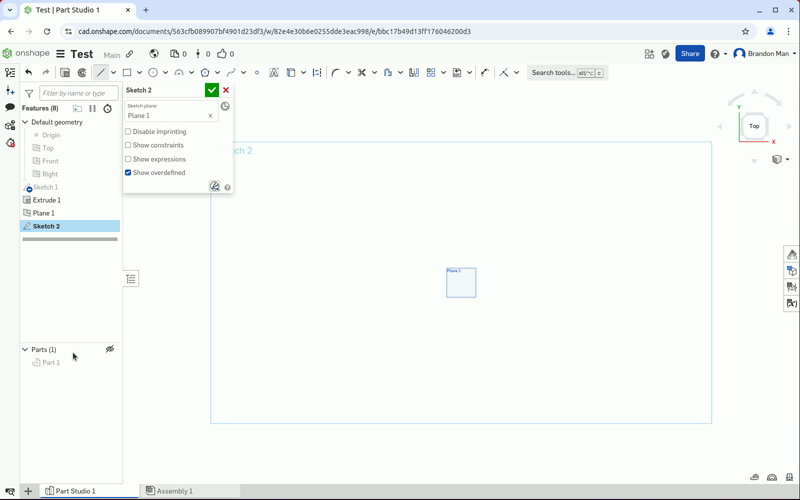
mouse_move(467, 341)
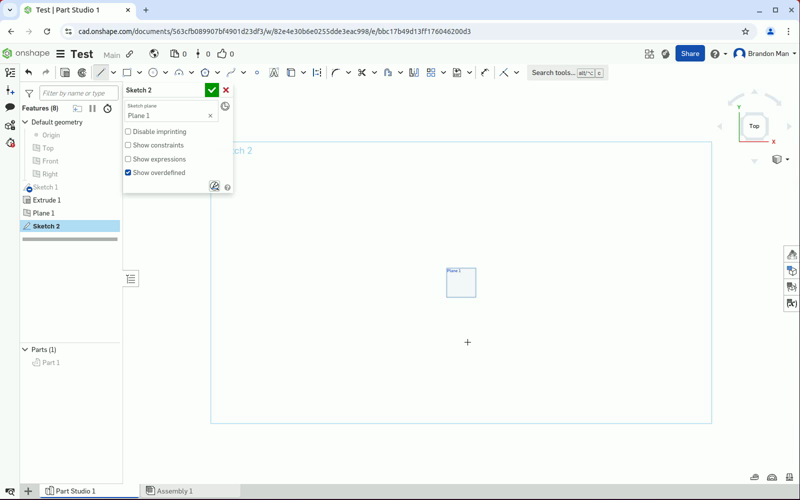
click(467, 341)
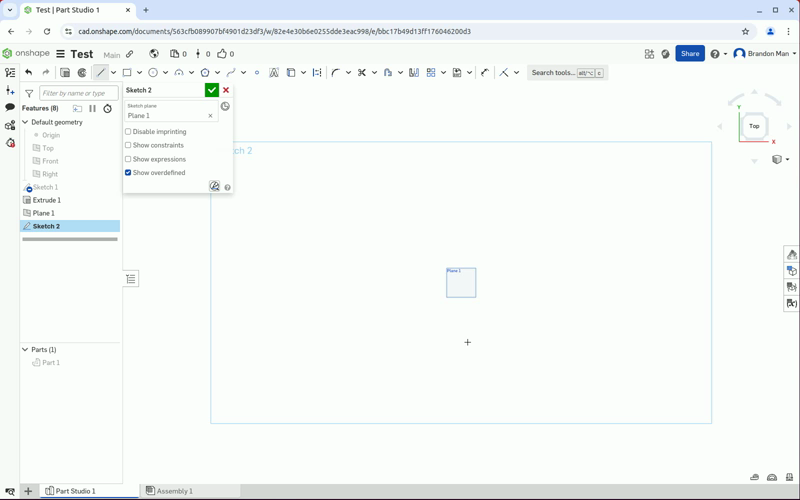
key_up(shift)
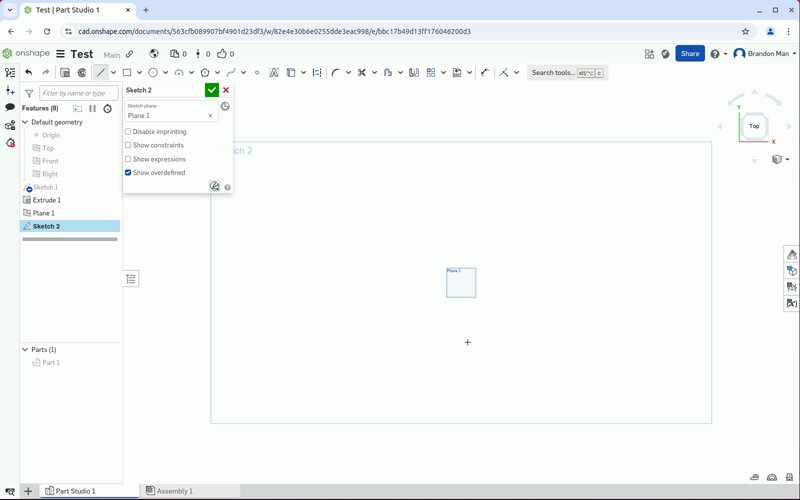
key_down(shift)
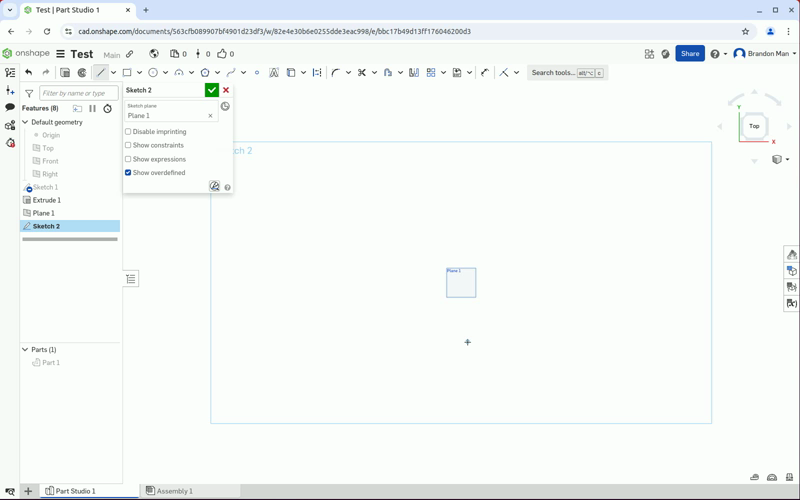
mouse_move(497, 341)
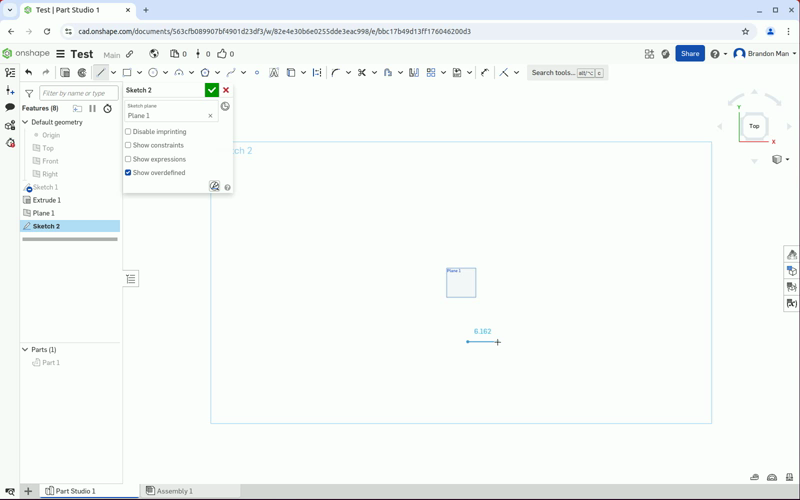
mouse_move(497, 341)
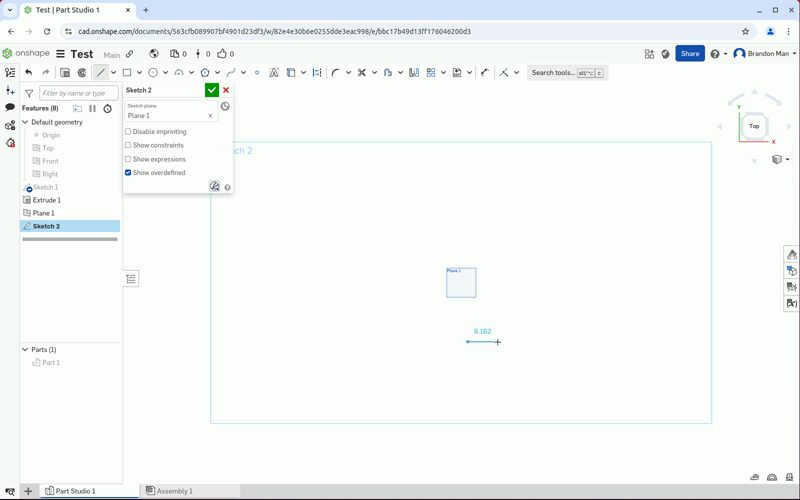
click(497, 341)
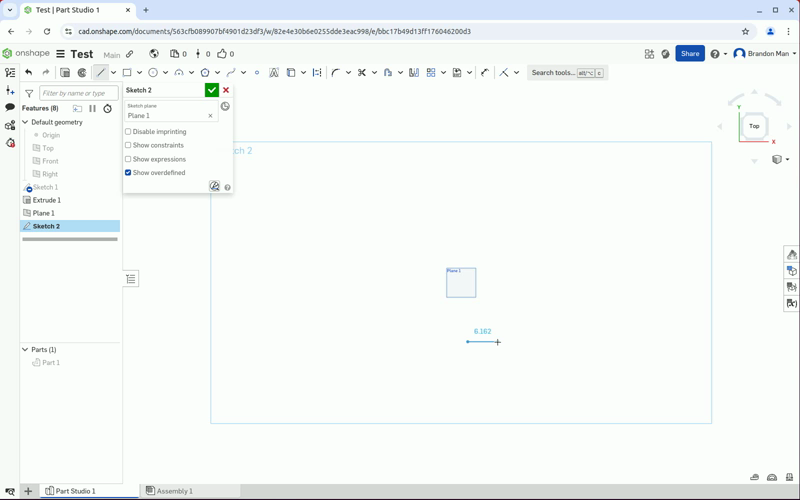
key_up(shift)
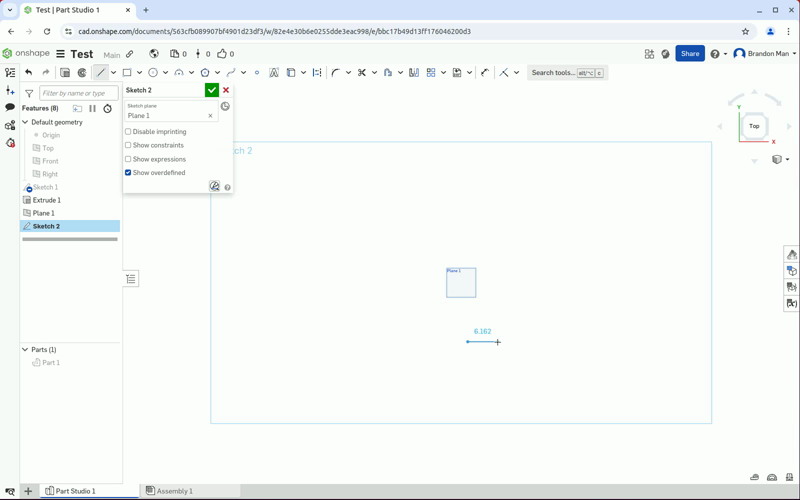
key_down(shift)
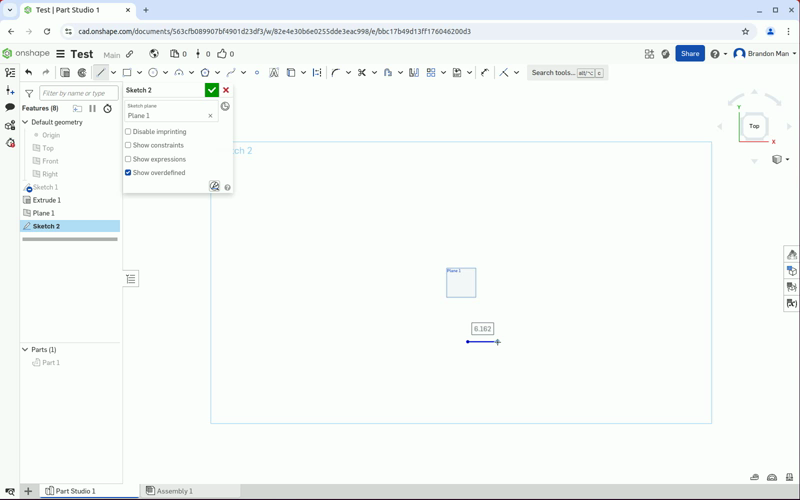
mouse_move(527, 341)
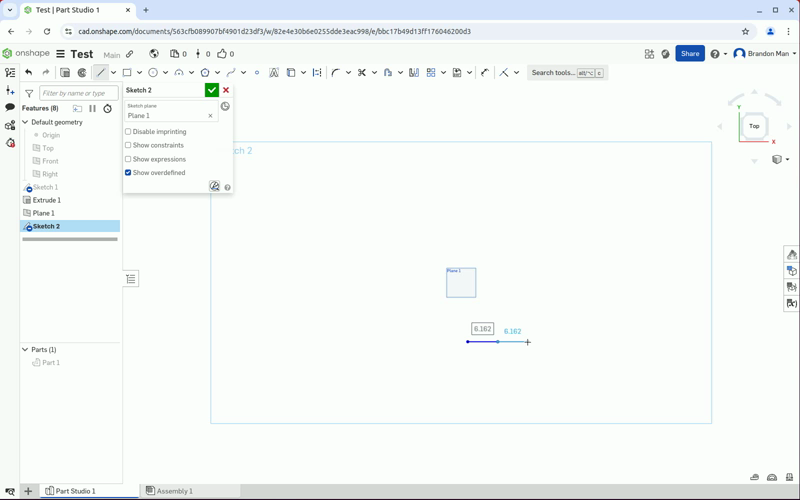
mouse_move(497, 282)
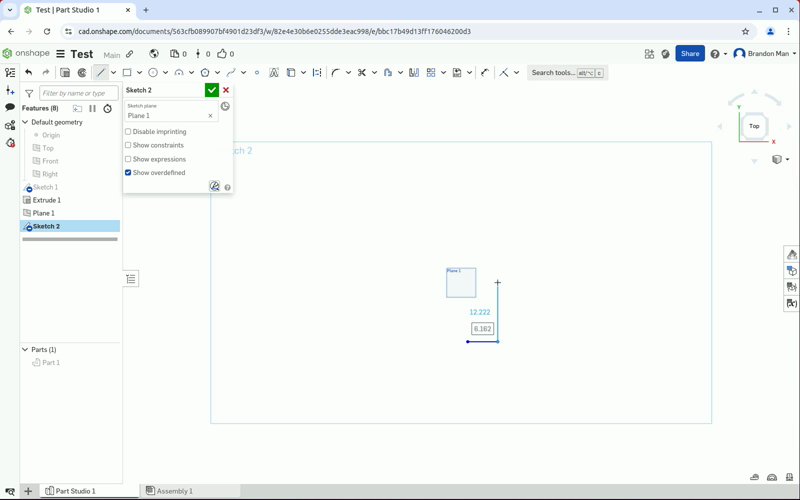
click(497, 282)
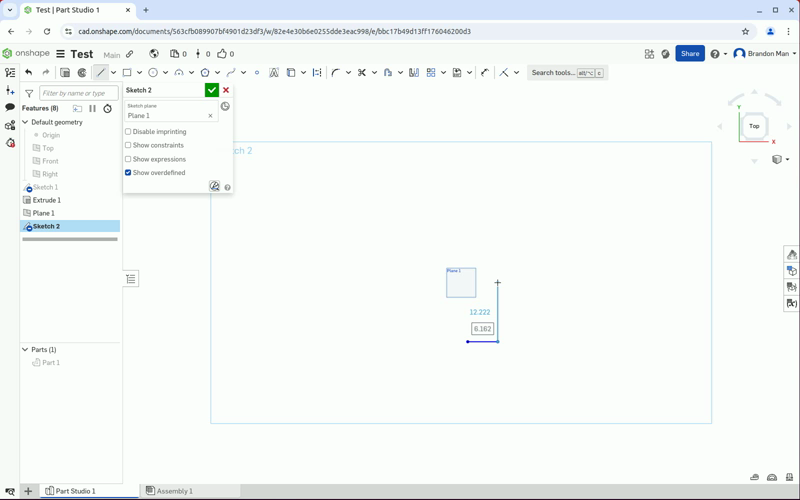
key_up(shift)
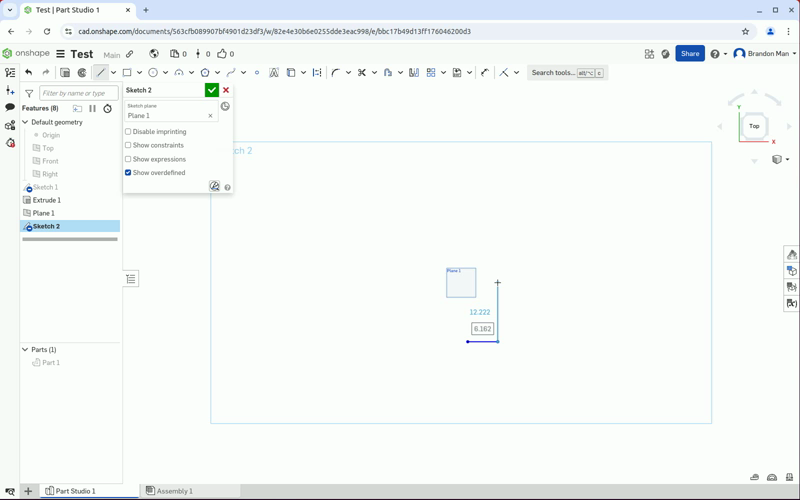
key_down(shift)
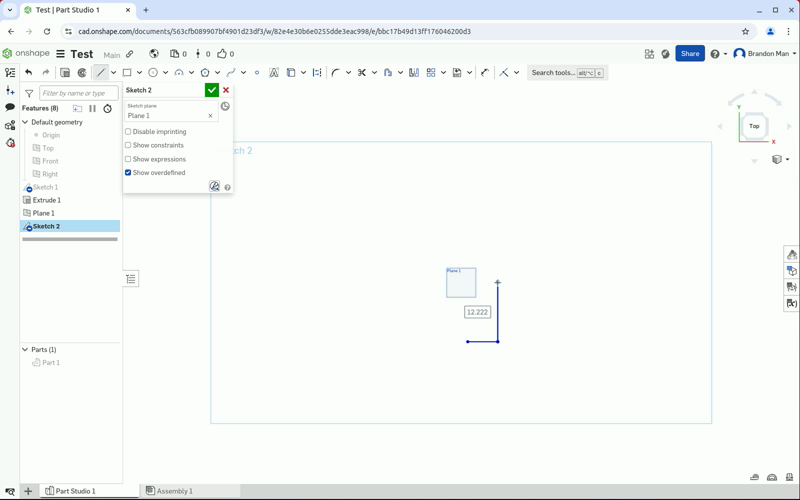
mouse_move(527, 282)
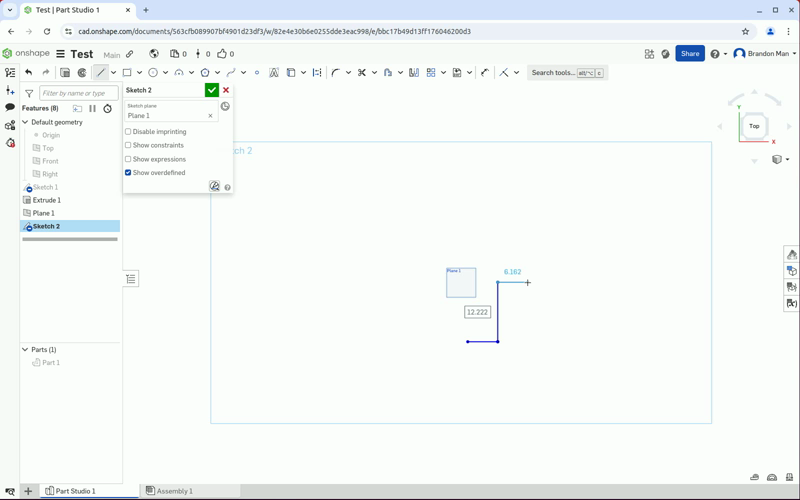
mouse_move(467, 282)
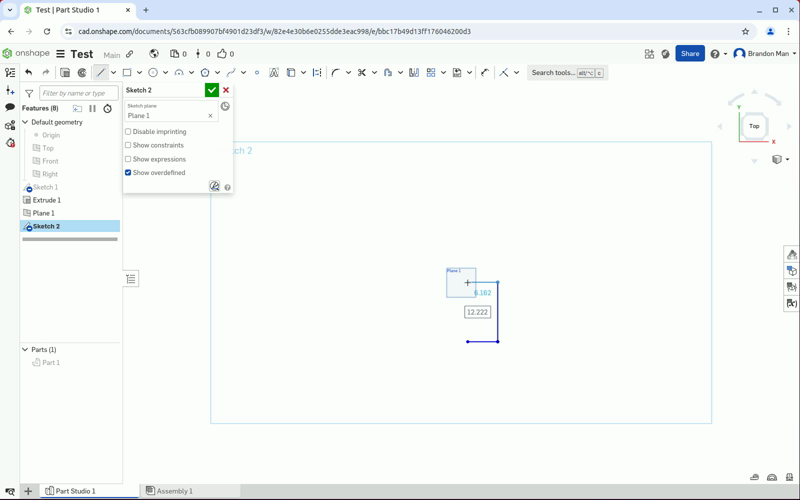
click(467, 282)
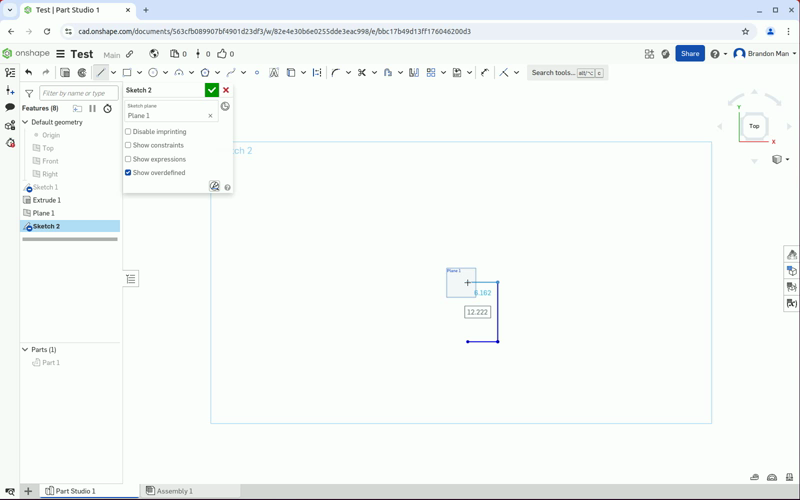
key_up(shift)
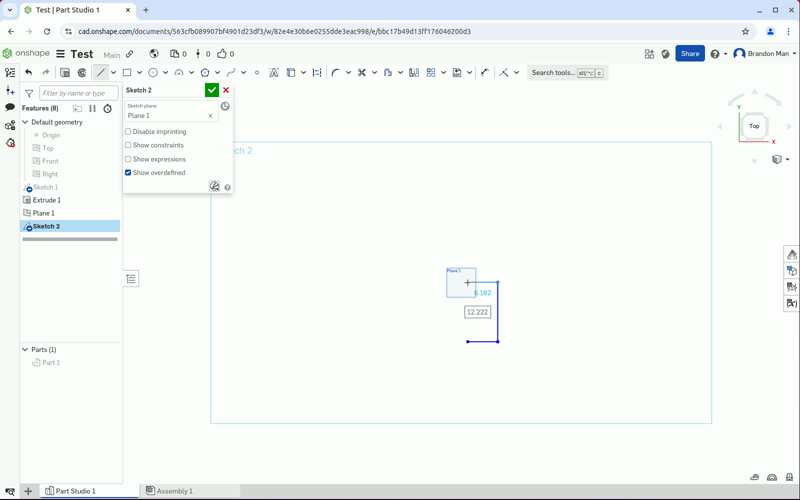
mouse_move(497, 282)
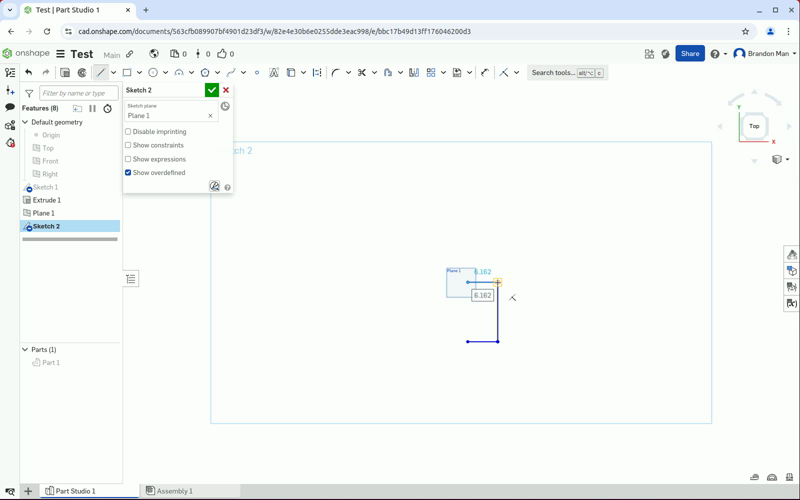
key_down(shift)
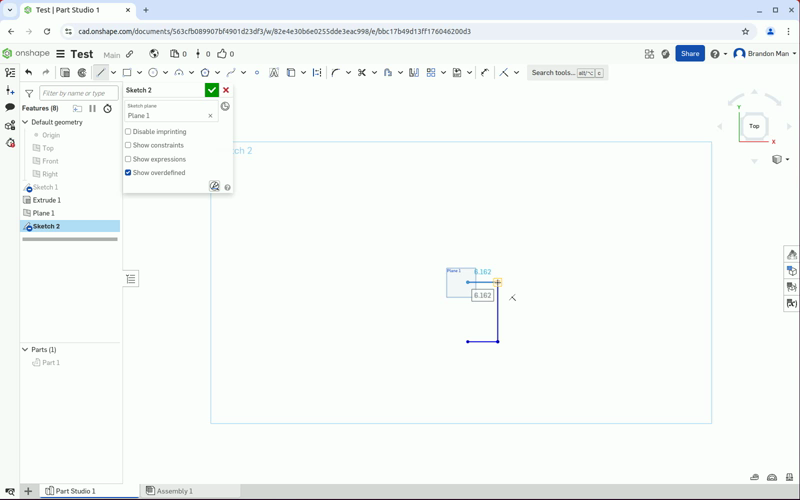
mouse_move(467, 341)
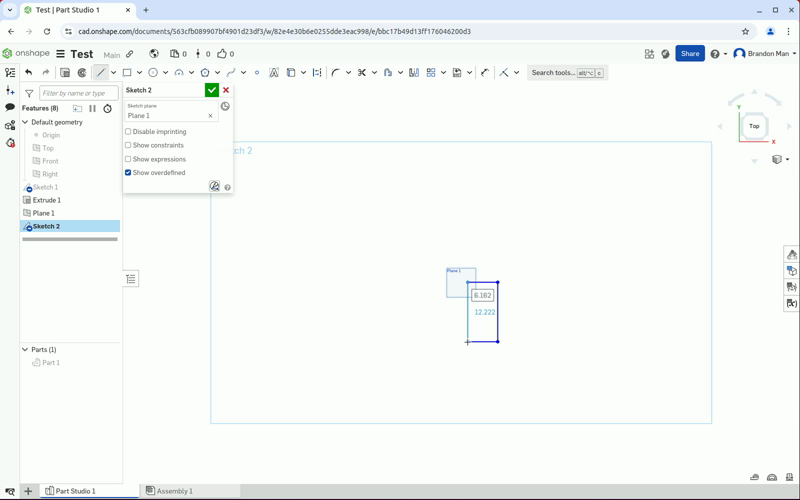
key_up(shift)
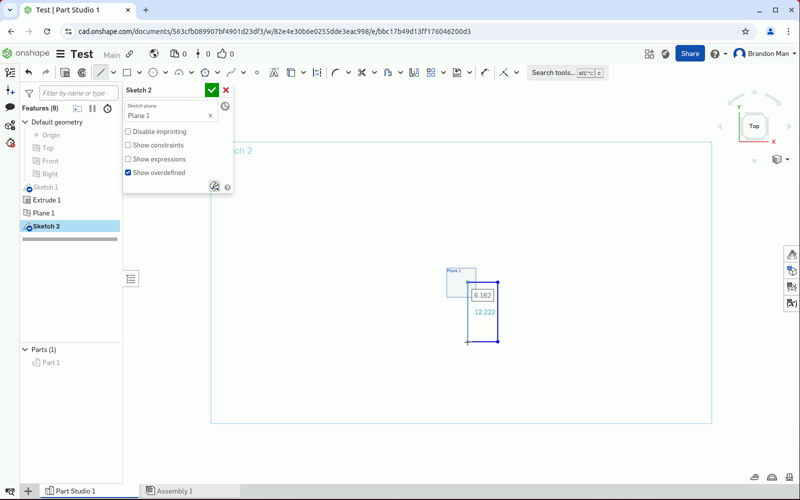
click(467, 341)
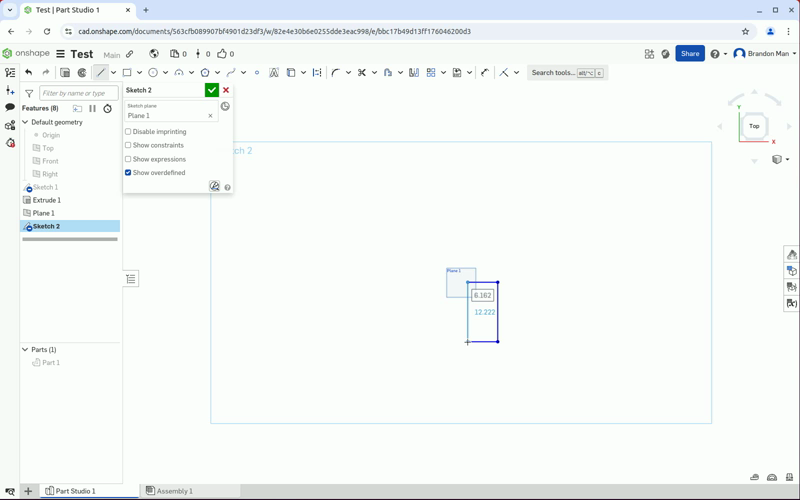
key(esc)
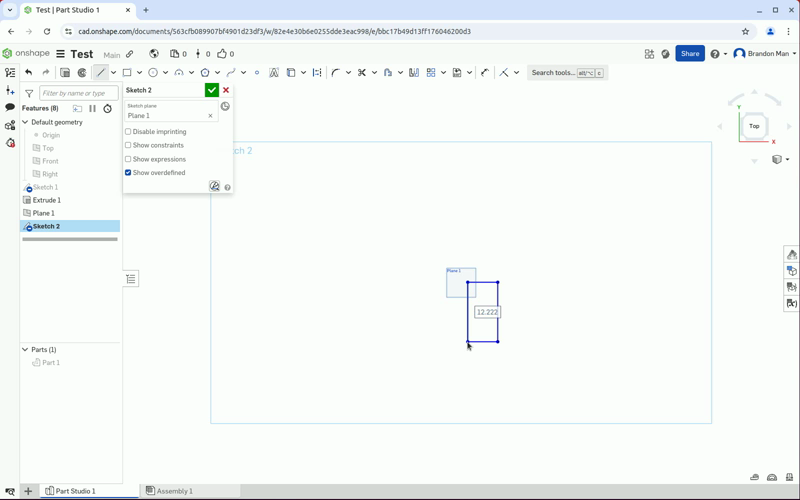
mouse_move(476, 317)
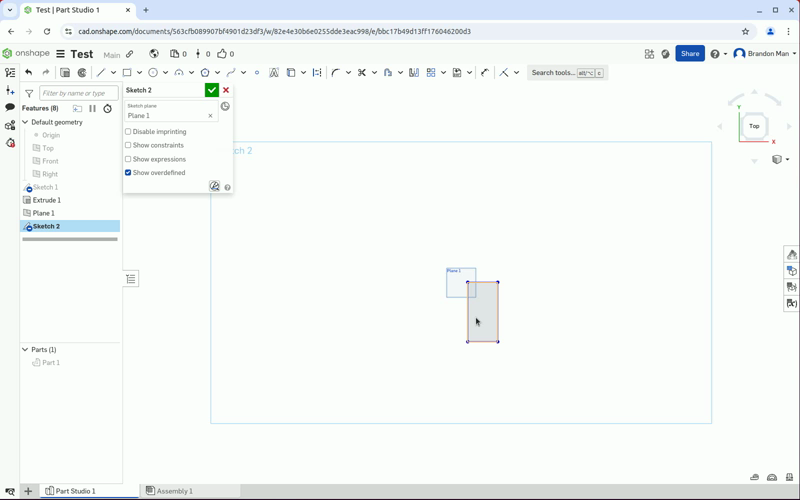
scroll(6)
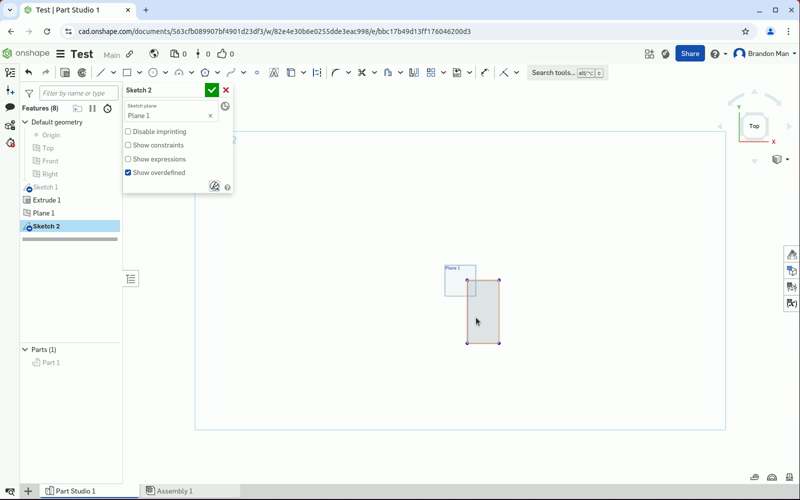
scroll(6)
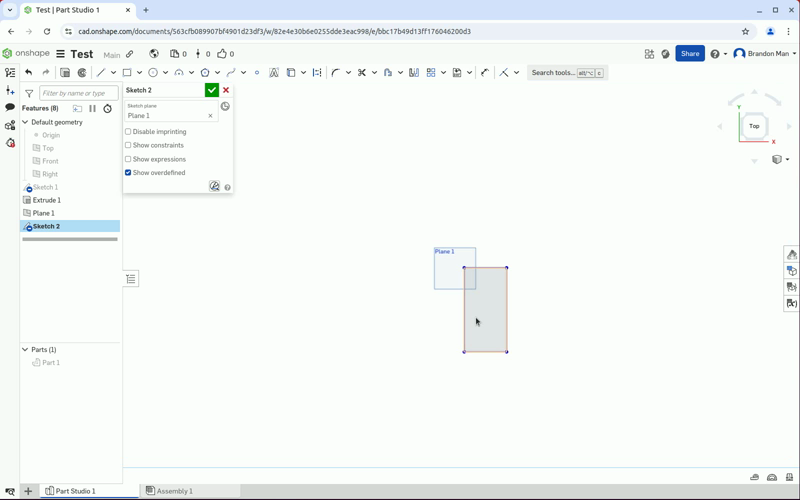
scroll(6)
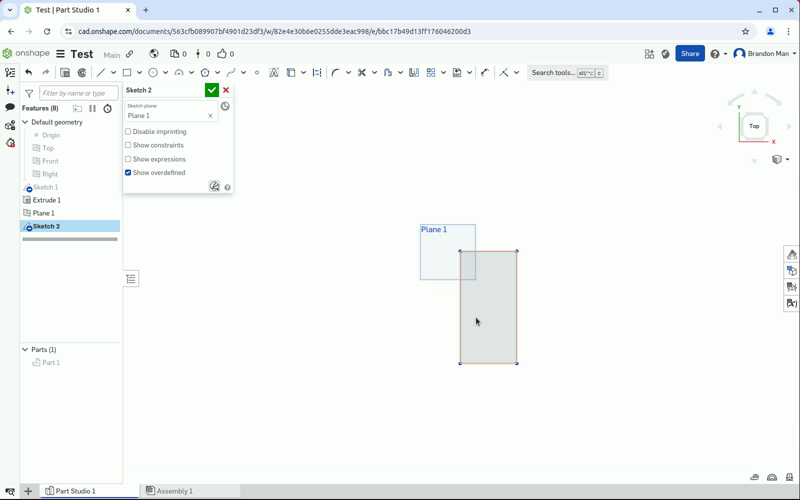
scroll(6)
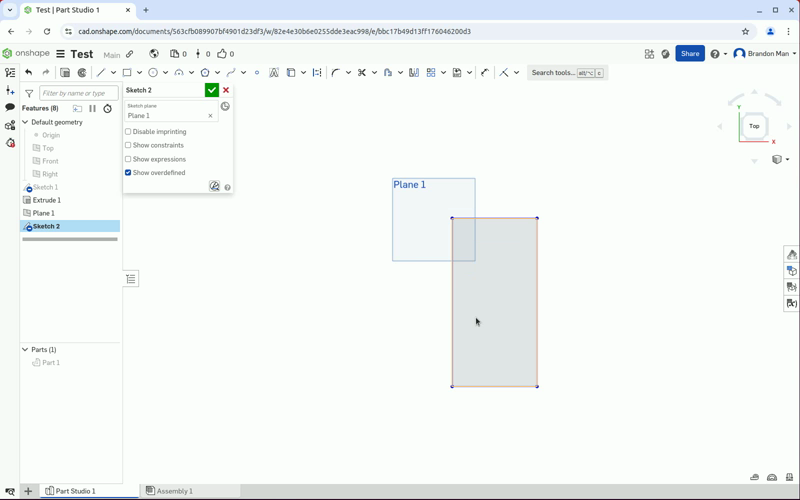
scroll(6)
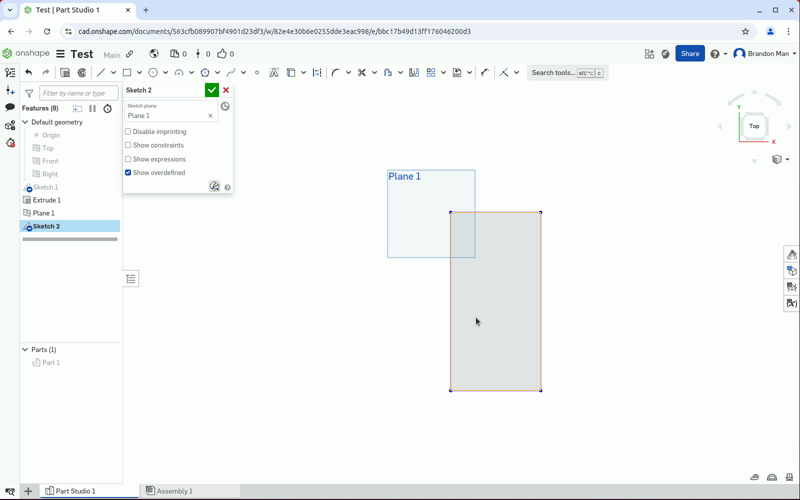
scroll(6)
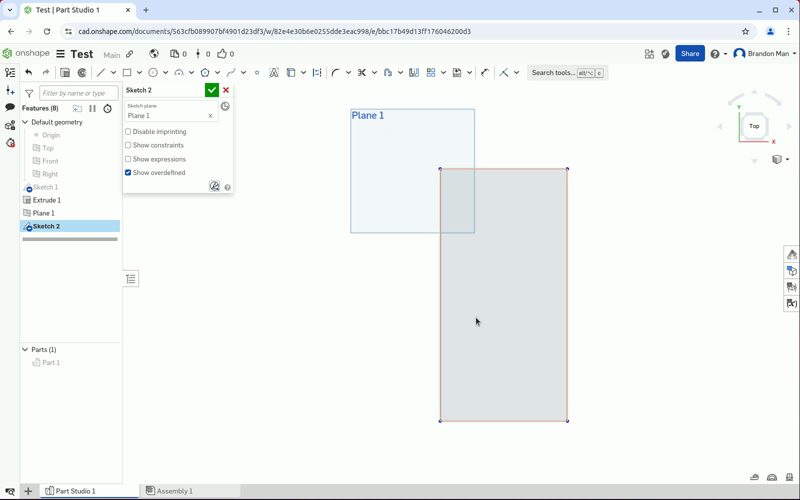
scroll(6)
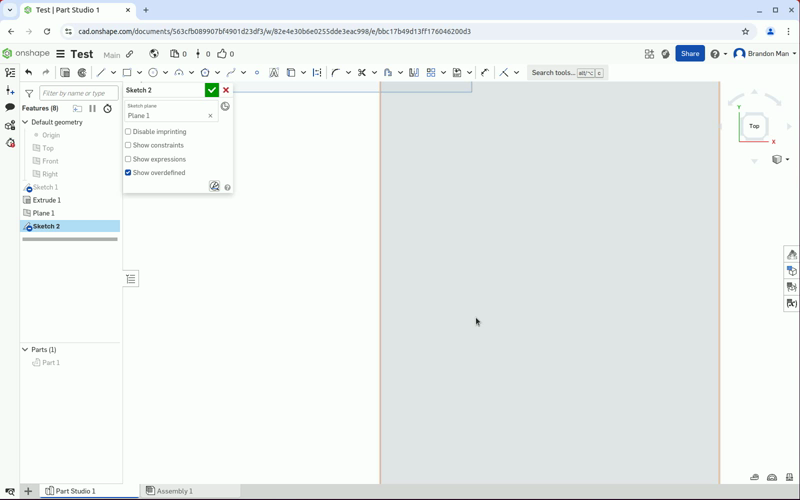
click(476, 317)
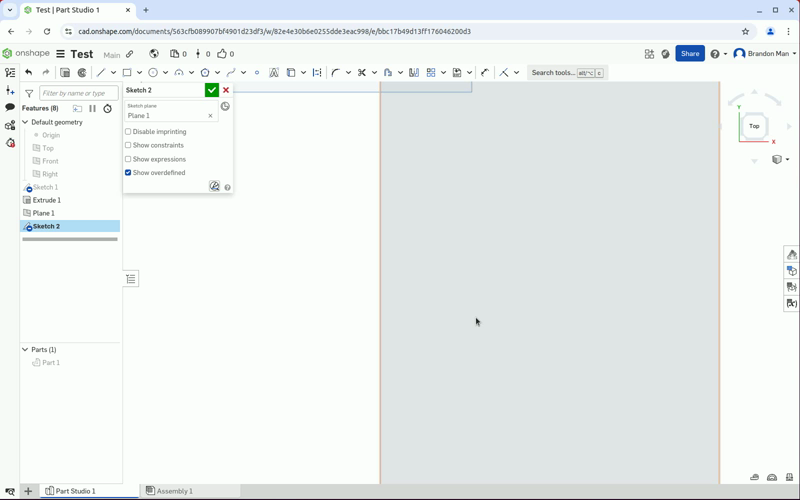
scroll(-6)
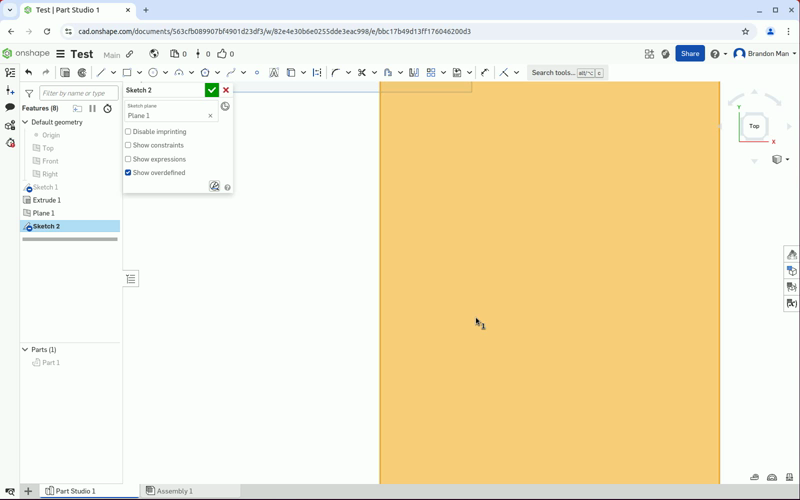
scroll(-6)
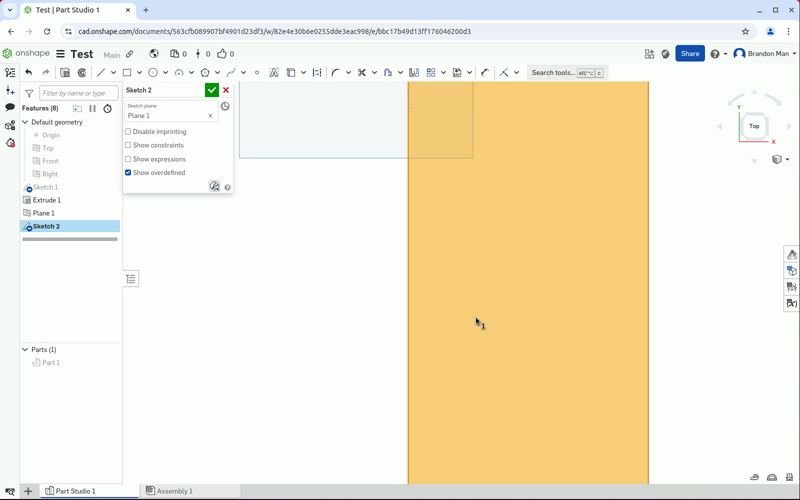
scroll(-6)
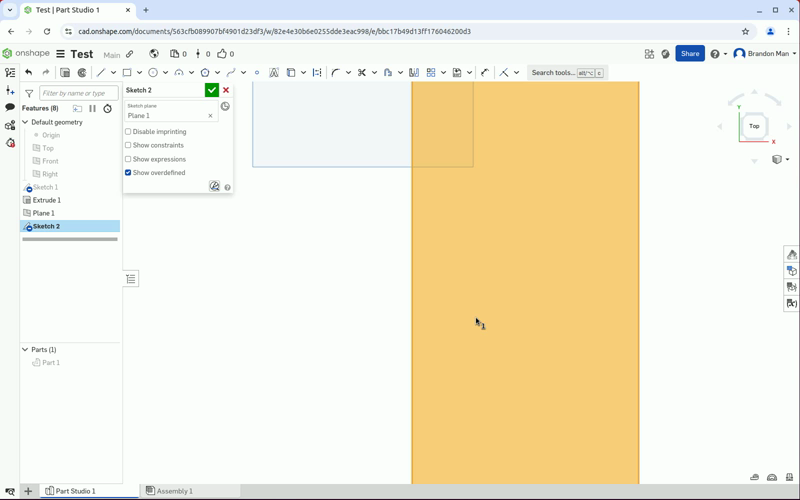
scroll(-6)
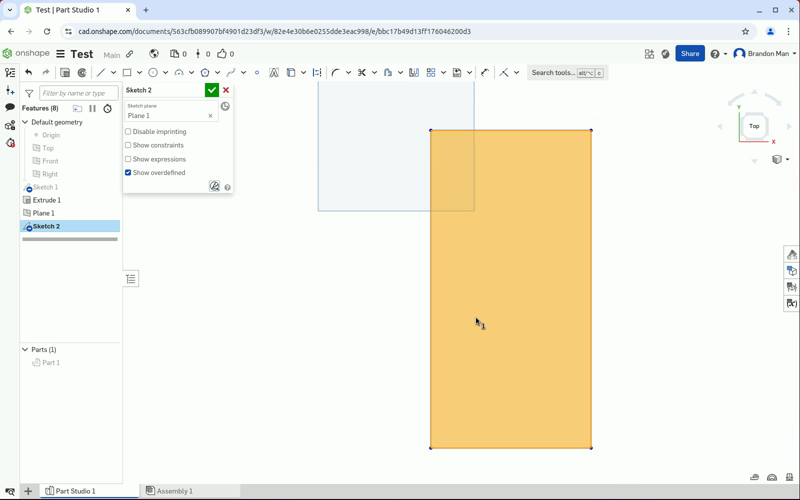
scroll(-6)
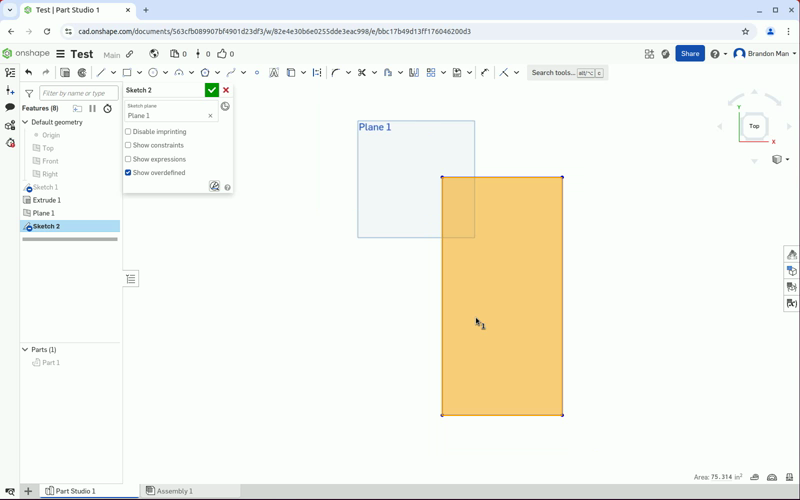
scroll(-6)
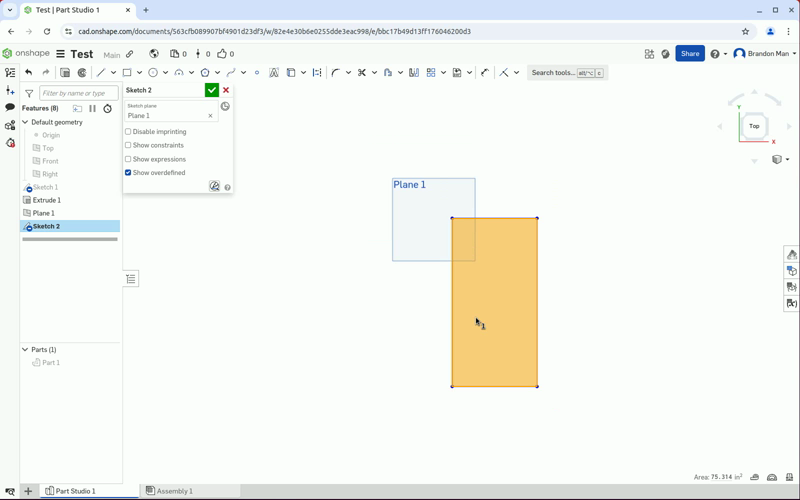
scroll(-6)
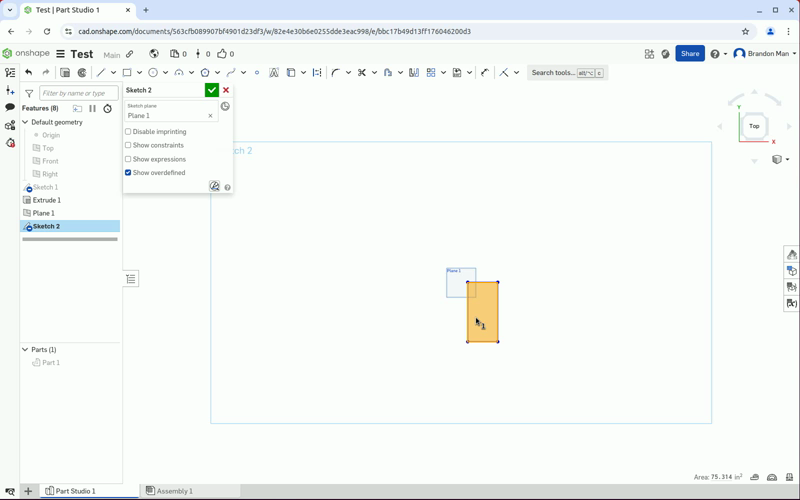
mouse_move(73, 352)
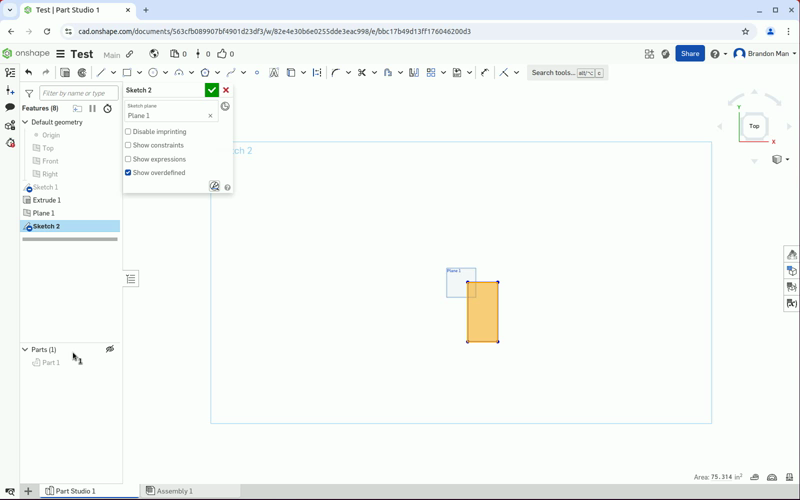
key(shift+y)
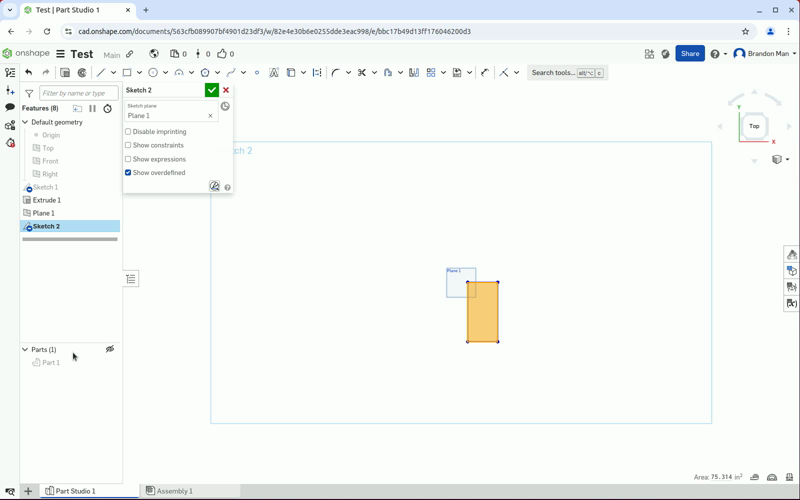
key(shift+e)
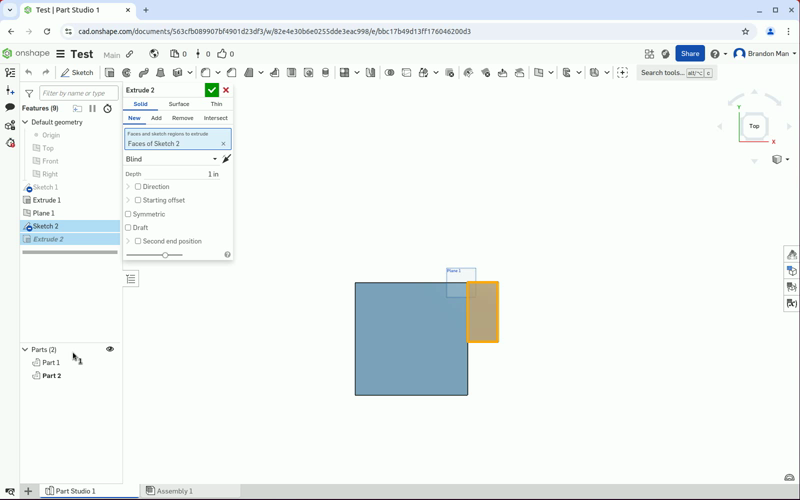
mouse_move(143, 106)
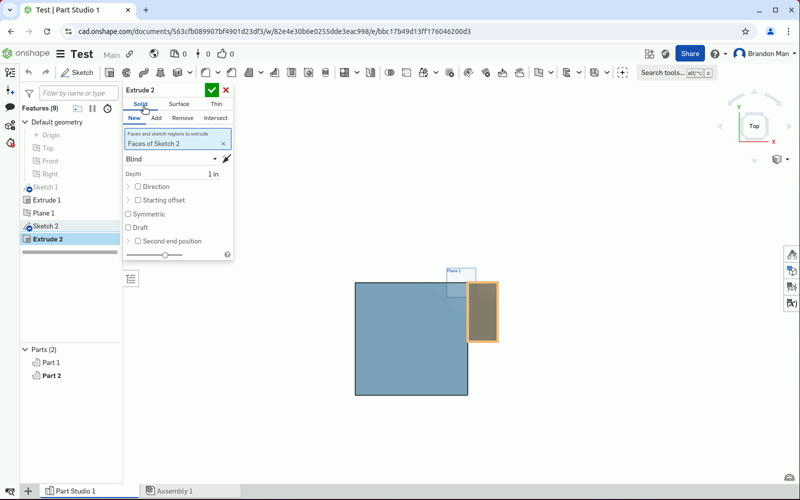
click(143, 106)
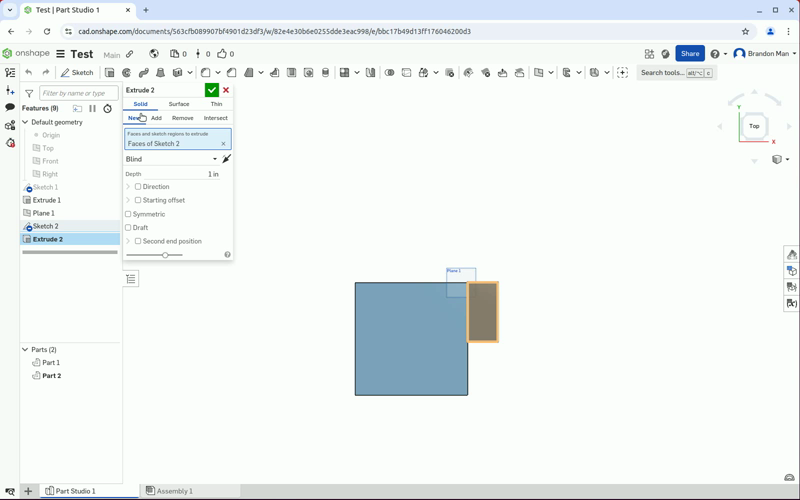
mouse_move(137, 120)
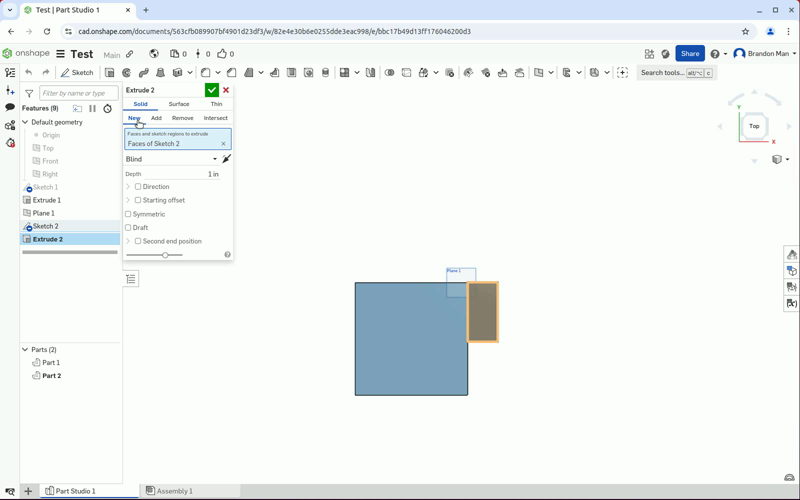
click(137, 120)
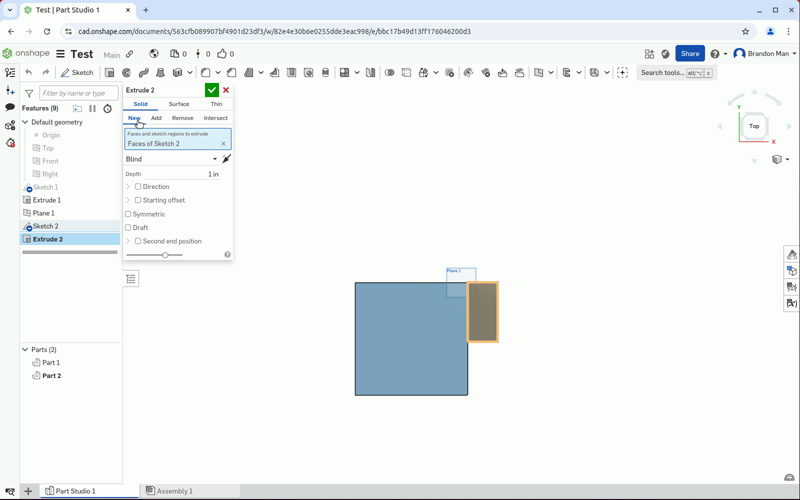
key(tab, 4)
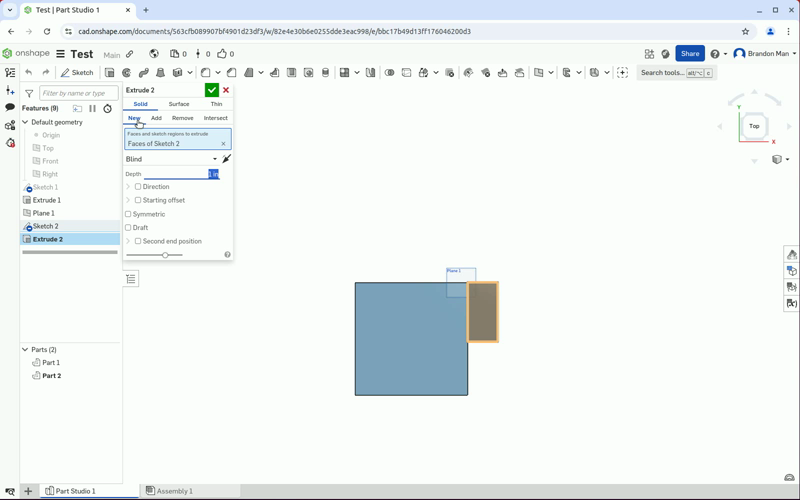
text(9.869)
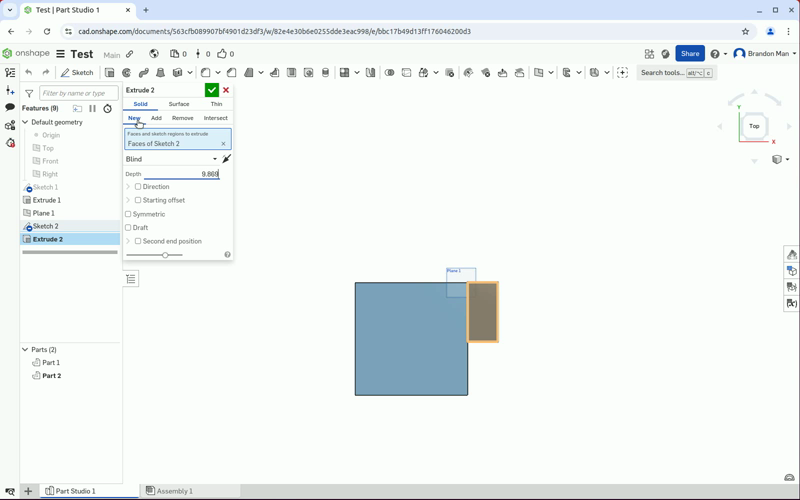
key(enter)
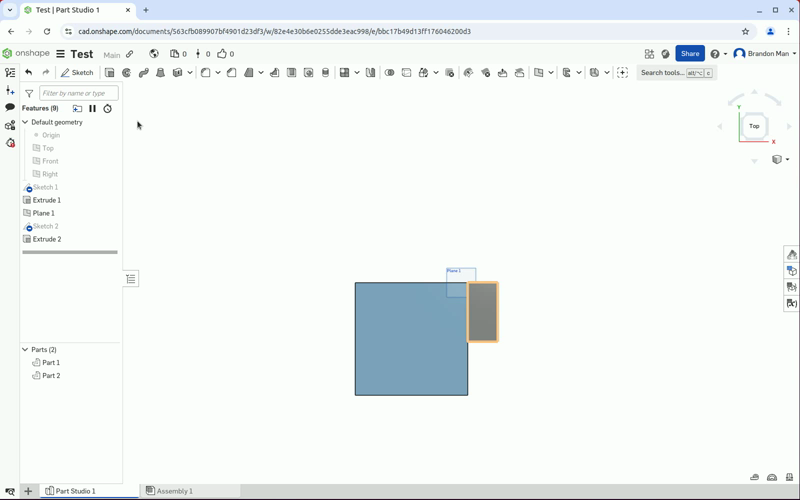
key(shift+h)
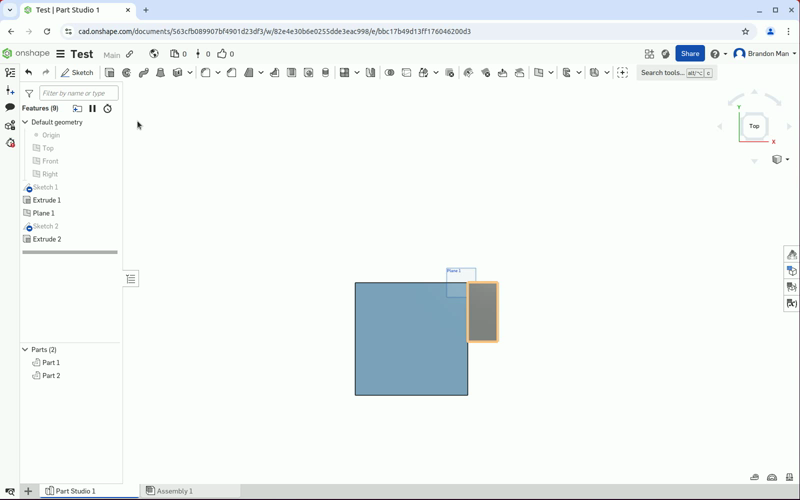
key(shift+h)
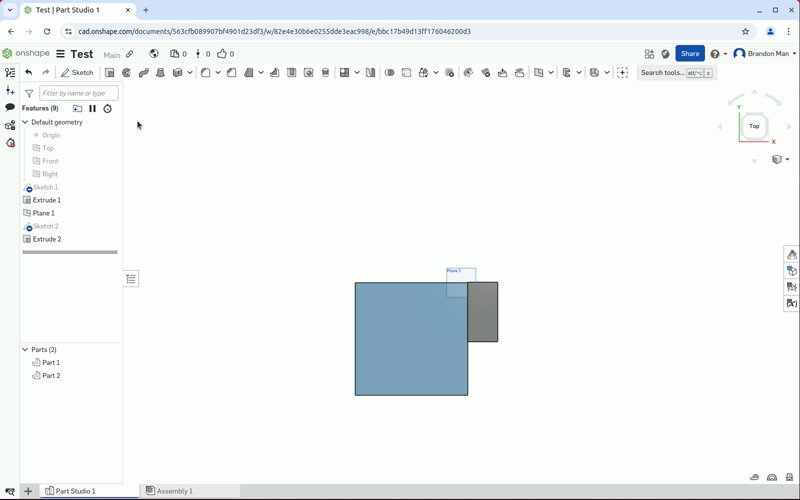
mouse_move(73, 189)
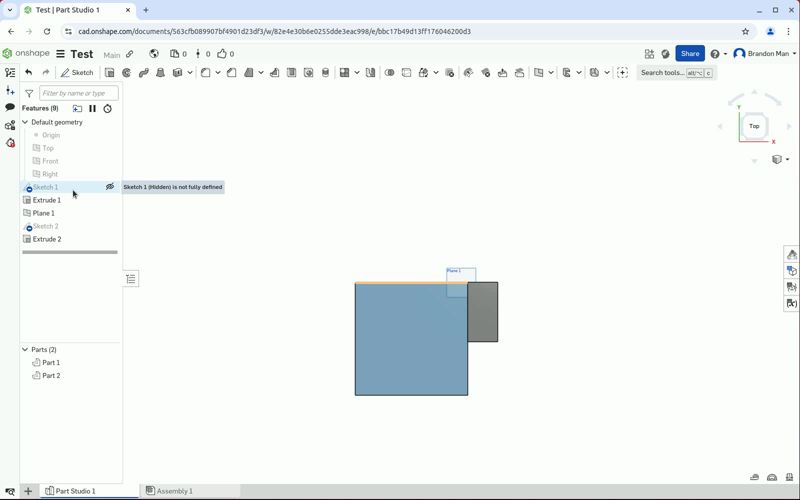
click(73, 189)
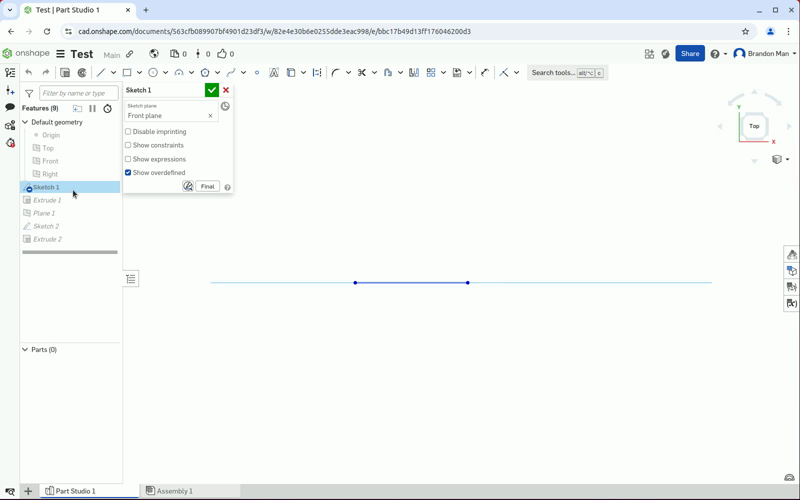
mouse_move(229, 92)
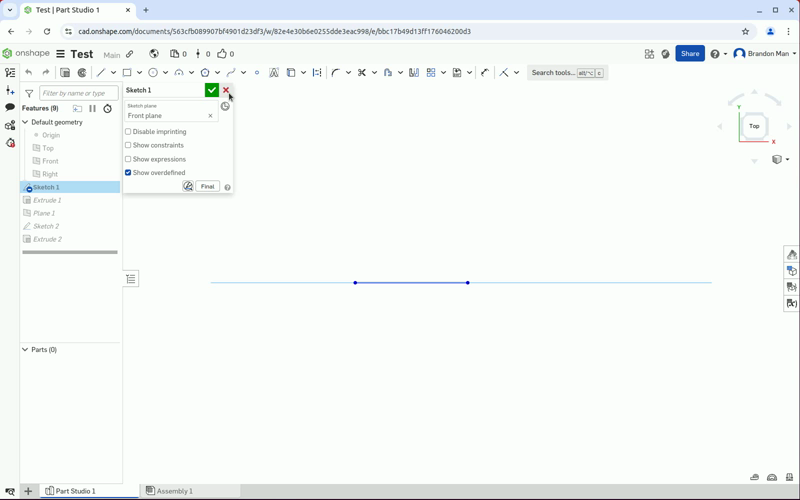
click(229, 92)
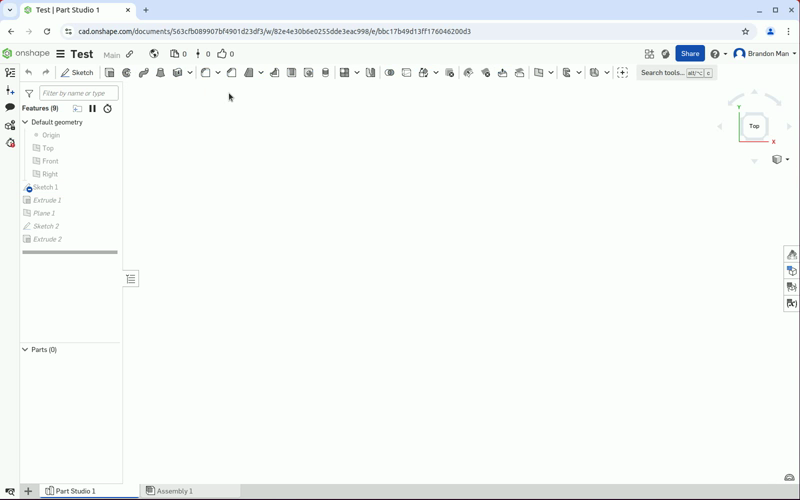
key(shift+s)
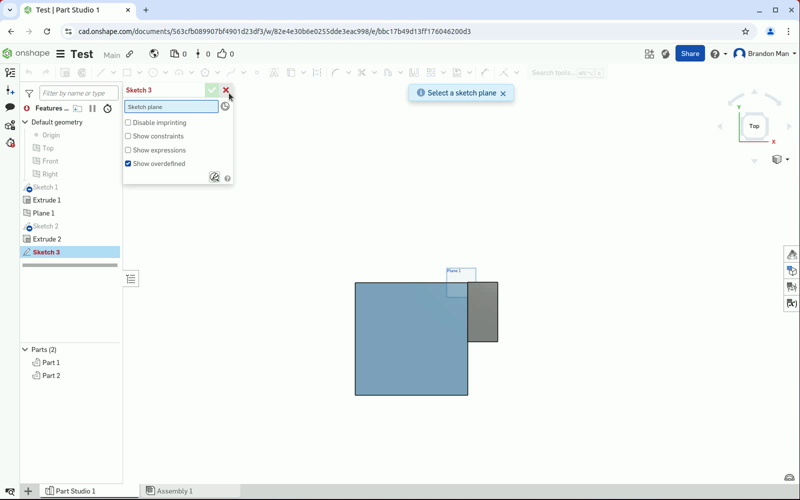
mouse_move(73, 215)
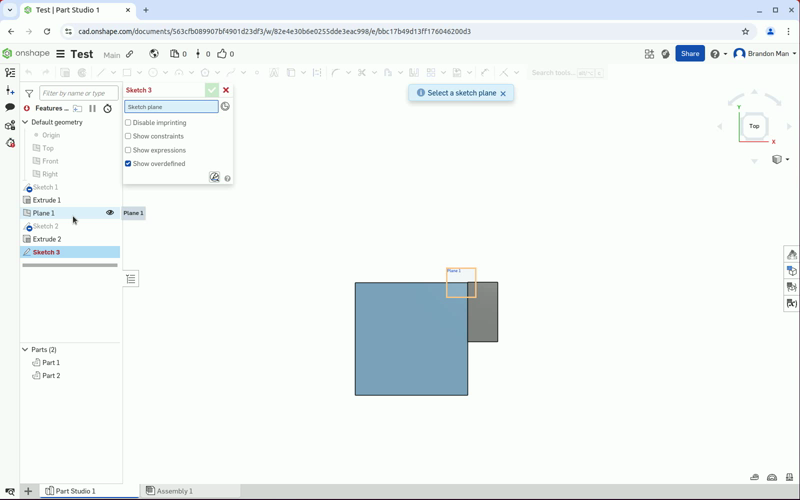
click(73, 215)
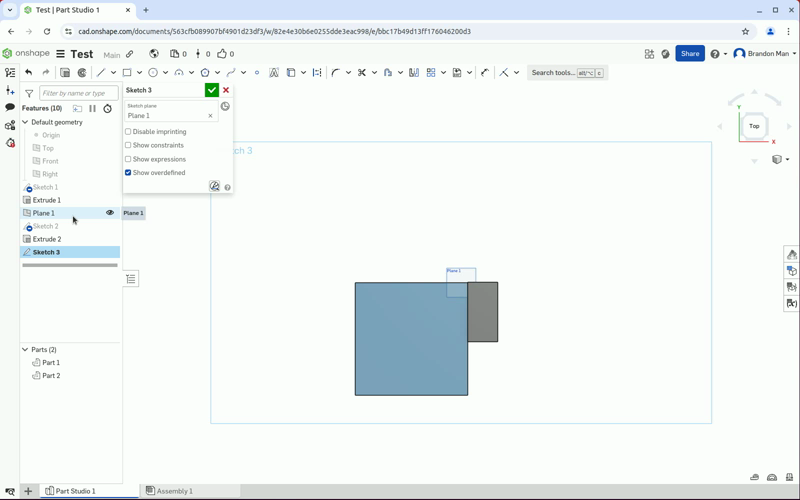
mouse_move(73, 352)
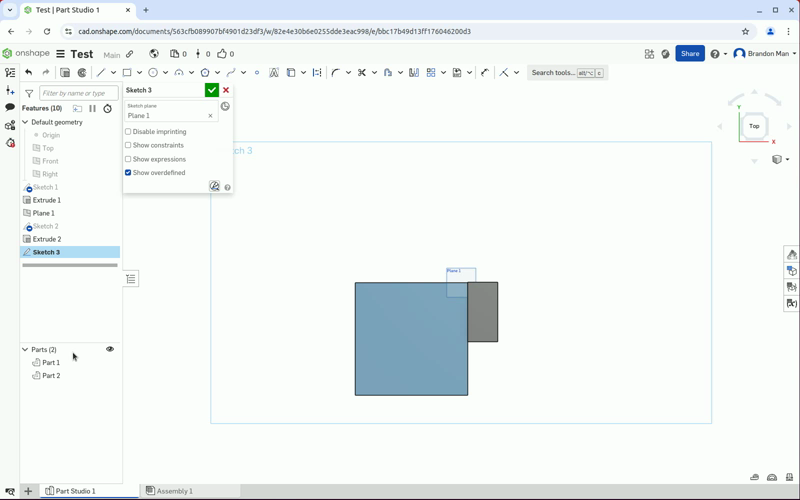
key(y)
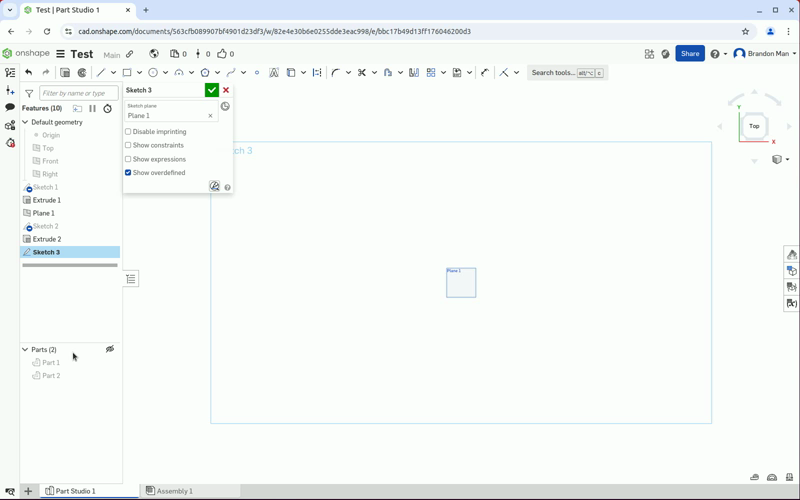
key(l)
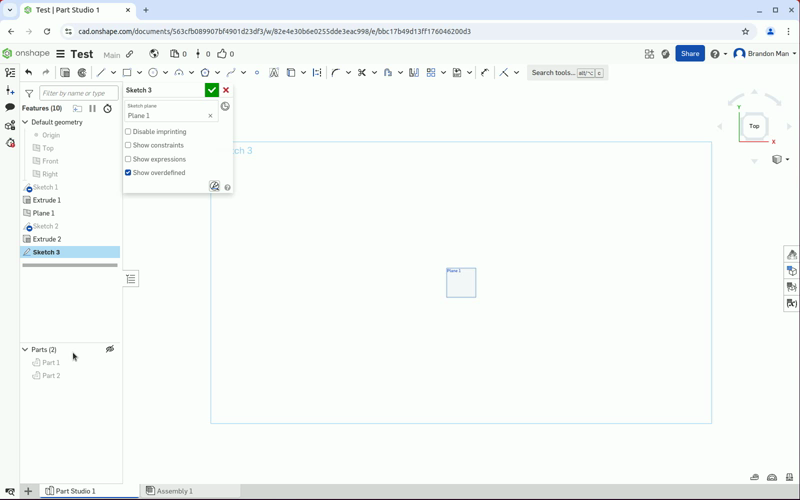
key_down(shift)
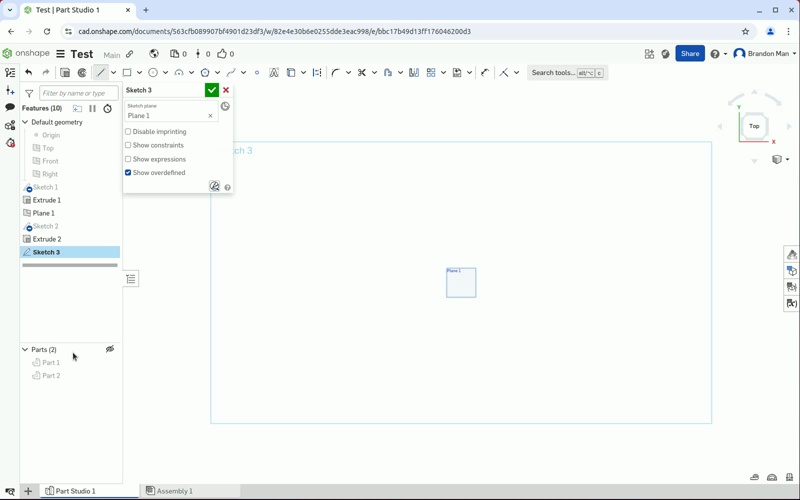
mouse_move(355, 341)
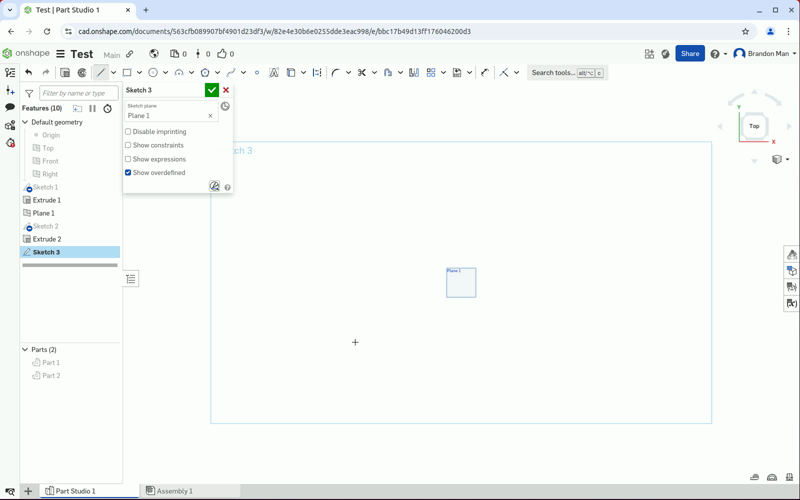
click(355, 341)
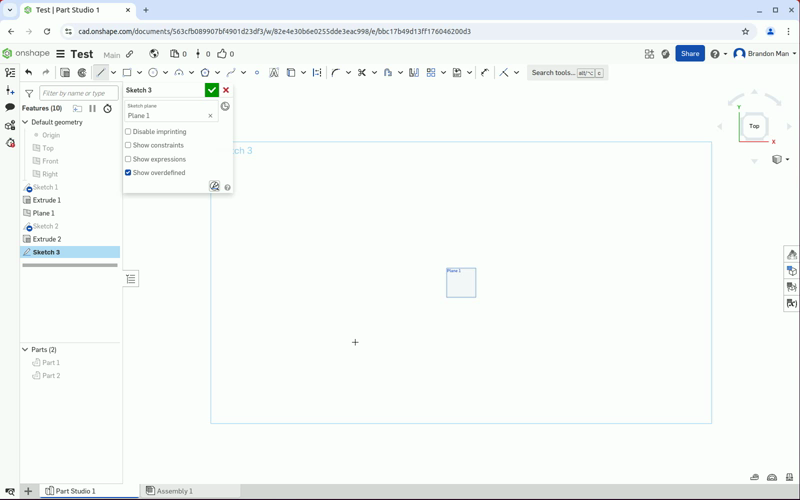
key_up(shift)
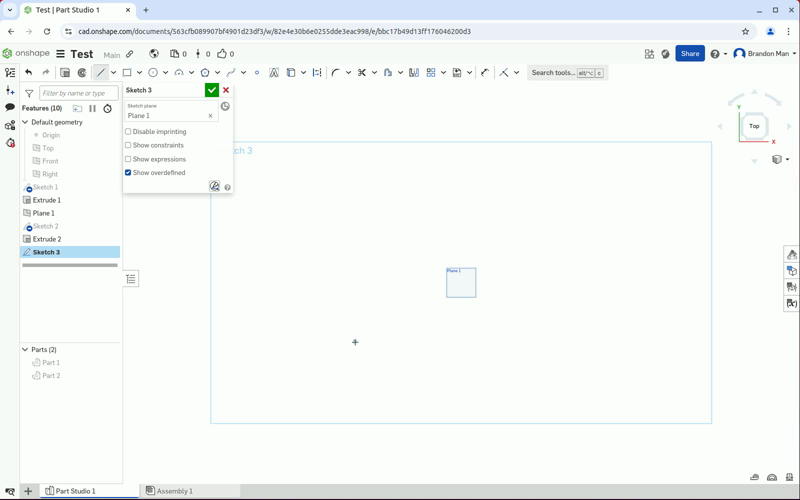
key_down(shift)
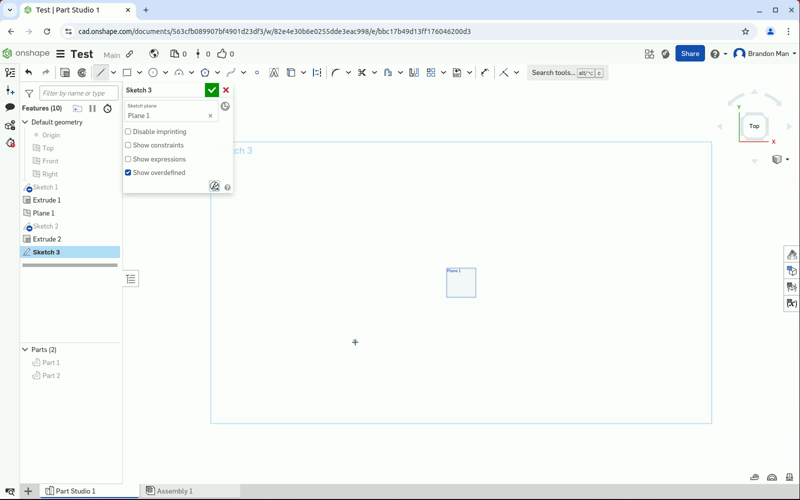
mouse_move(467, 341)
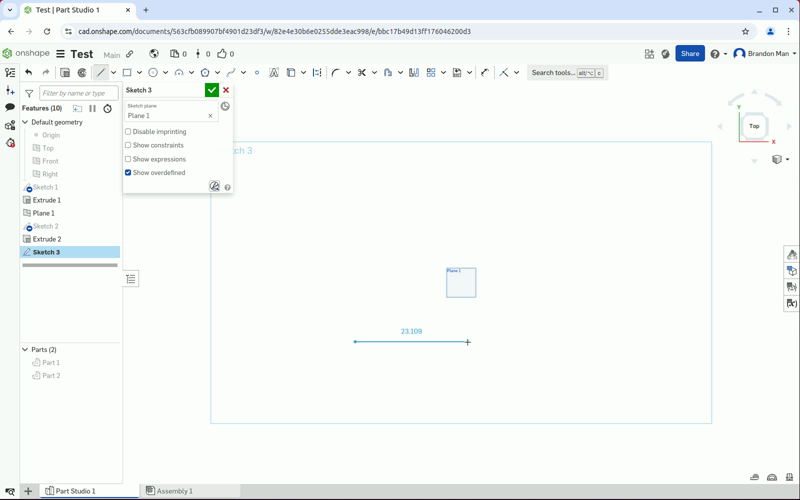
click(467, 341)
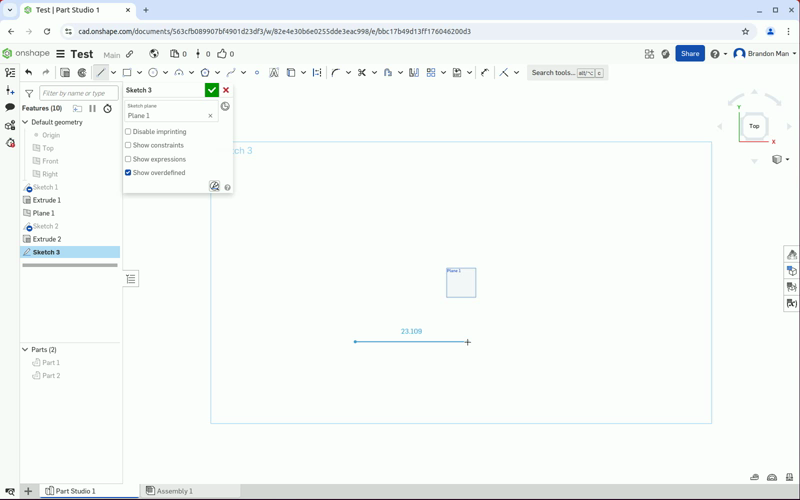
key_up(shift)
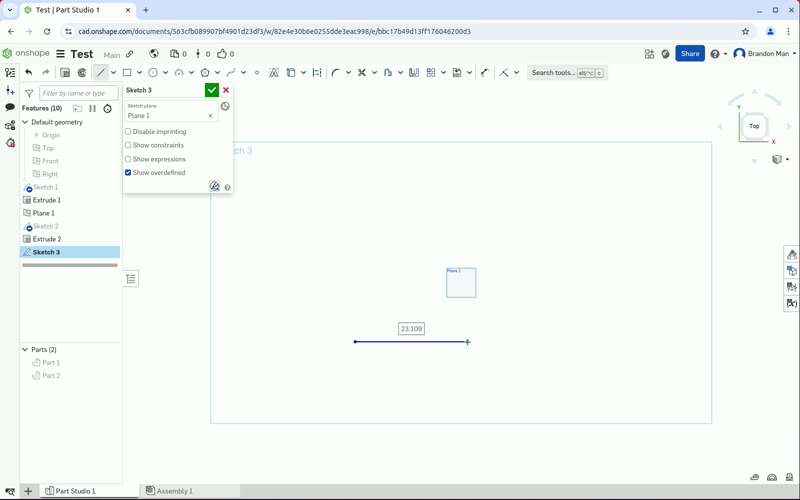
key_down(shift)
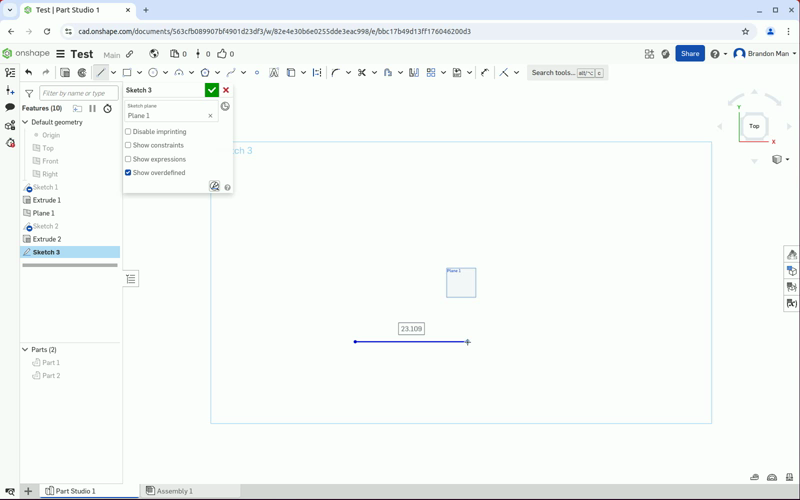
mouse_move(497, 341)
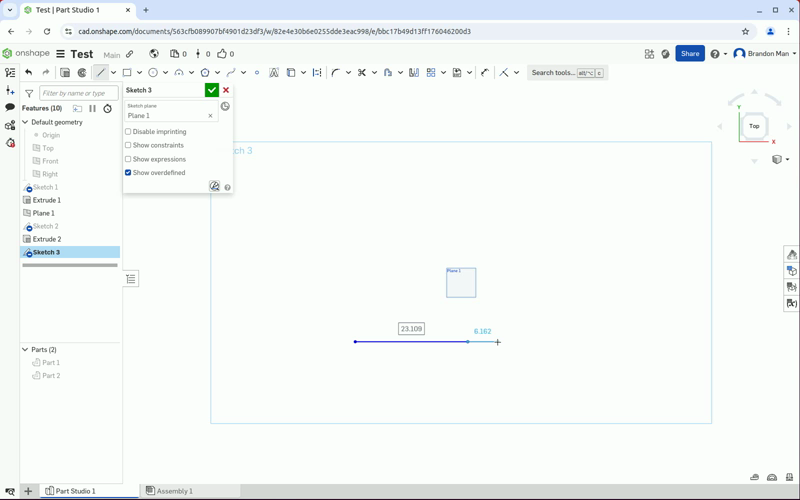
mouse_move(467, 283)
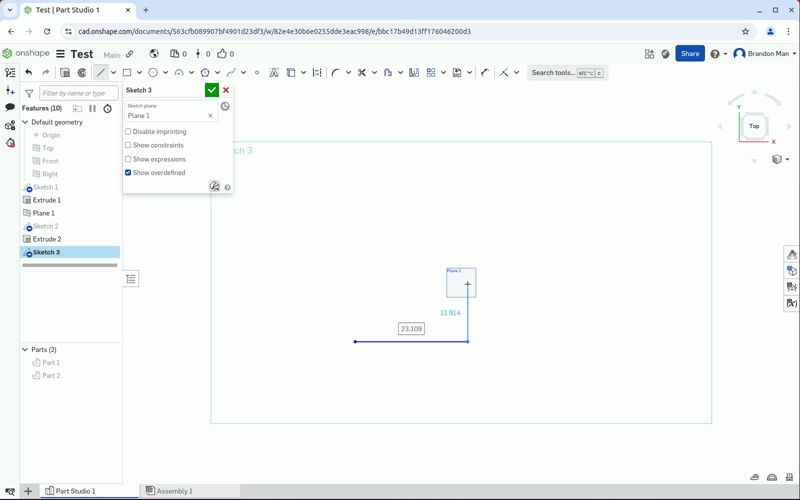
click(467, 283)
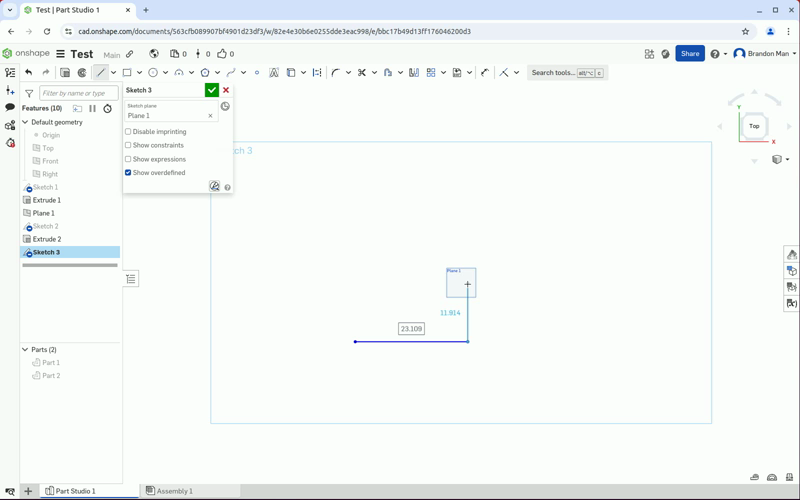
key_up(shift)
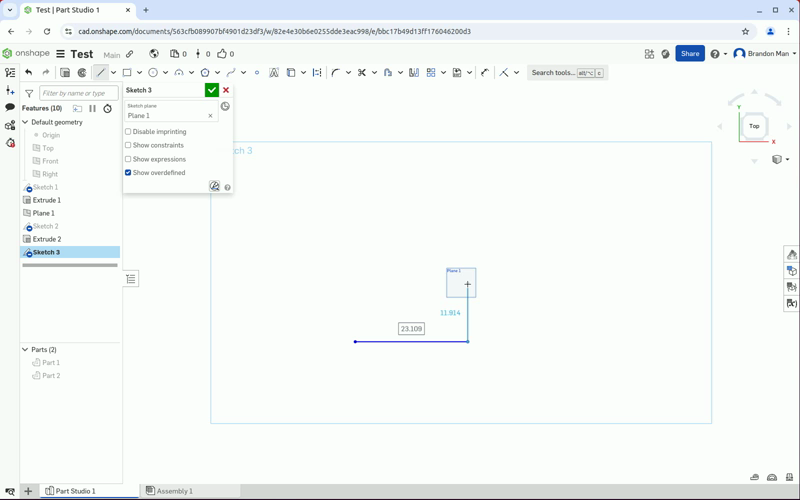
key_down(shift)
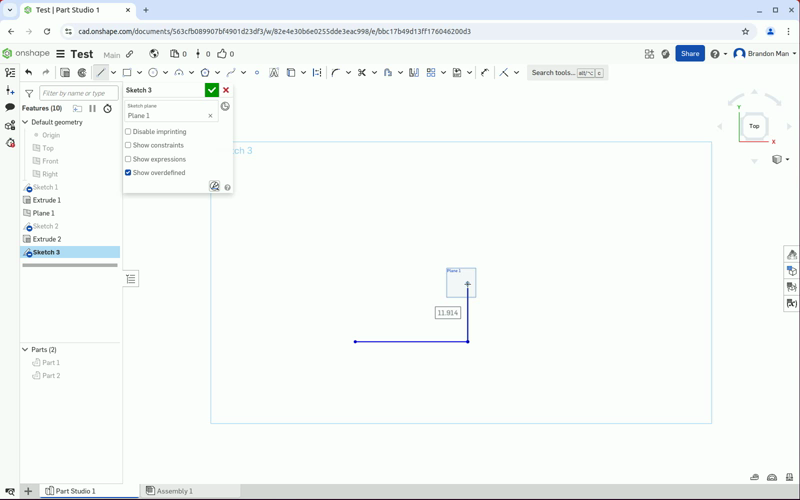
mouse_move(355, 283)
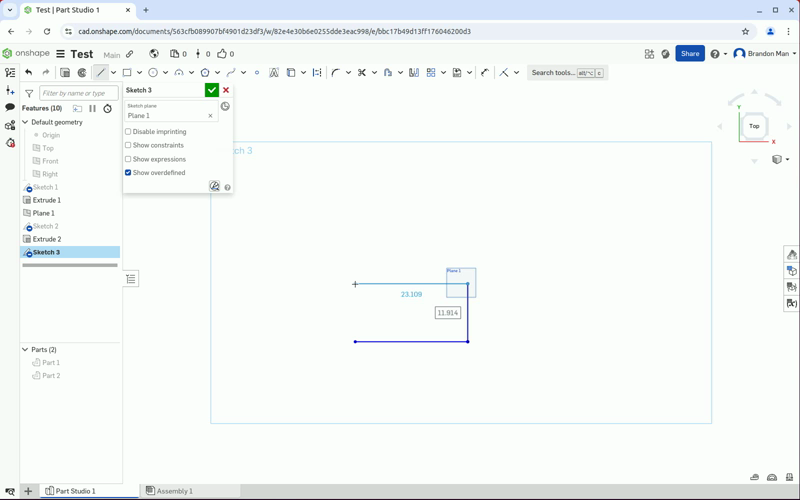
click(355, 283)
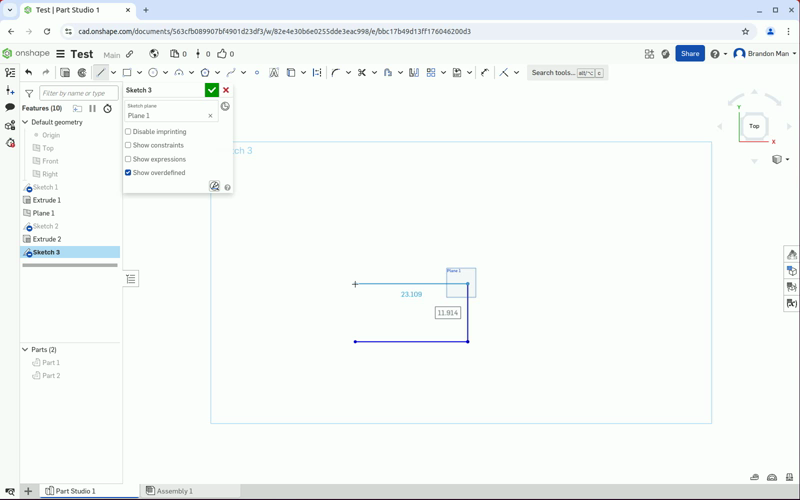
key_up(shift)
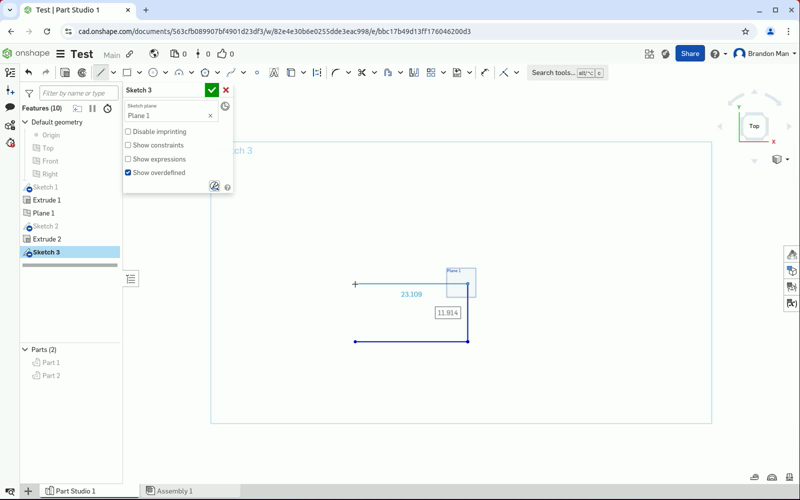
mouse_move(385, 283)
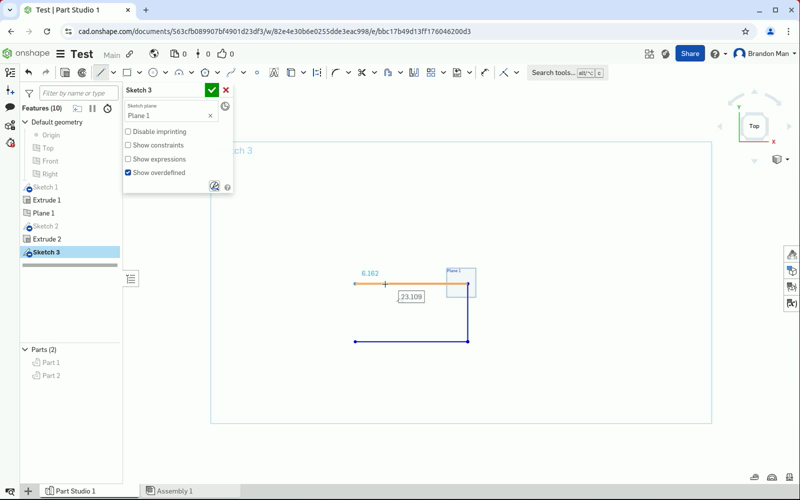
key_down(shift)
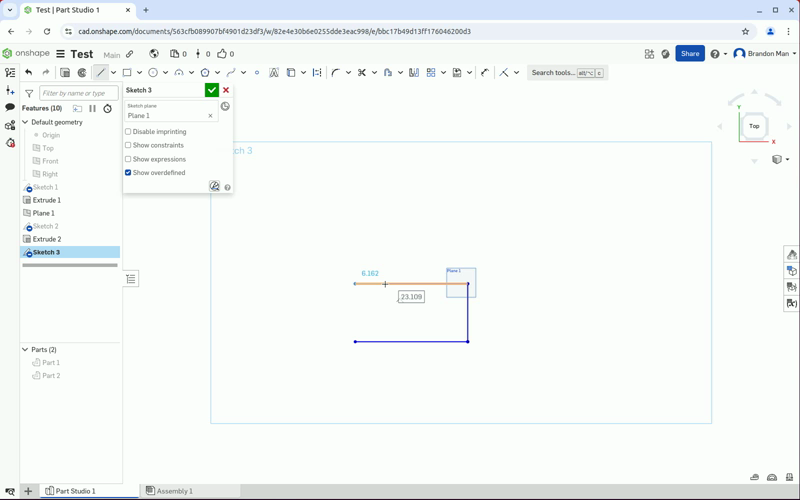
mouse_move(355, 341)
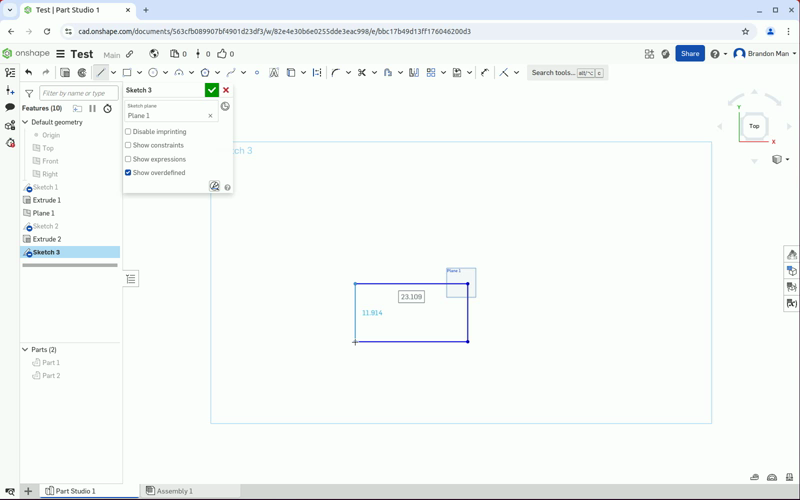
key_up(shift)
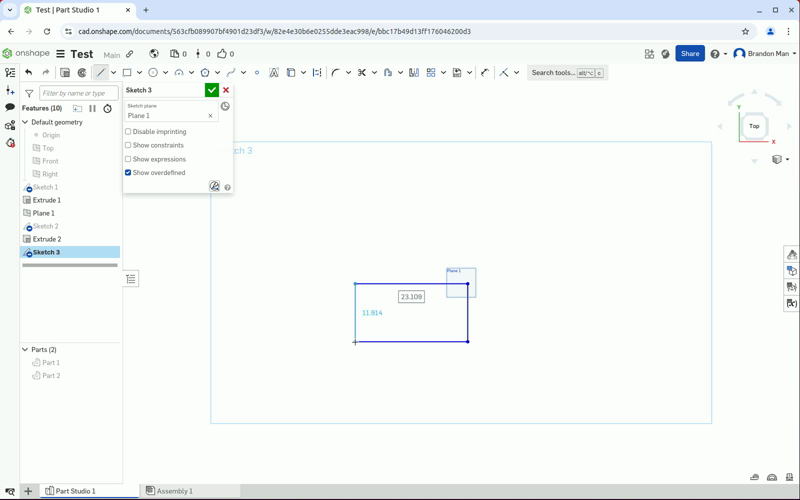
click(355, 341)
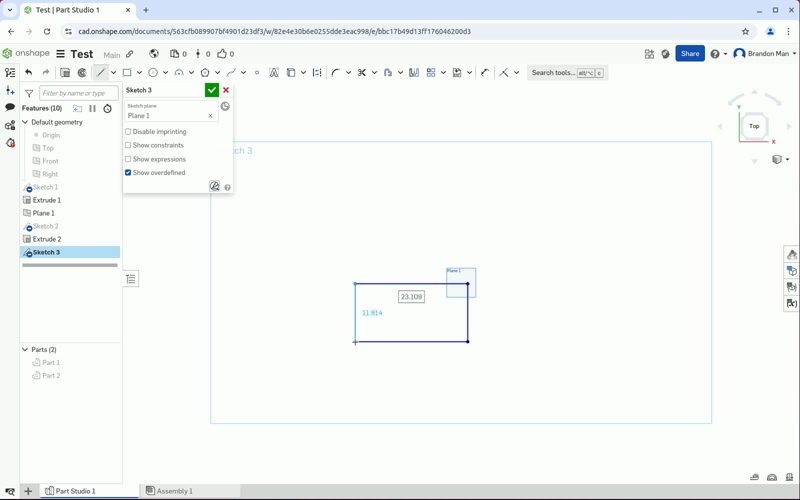
key(esc)
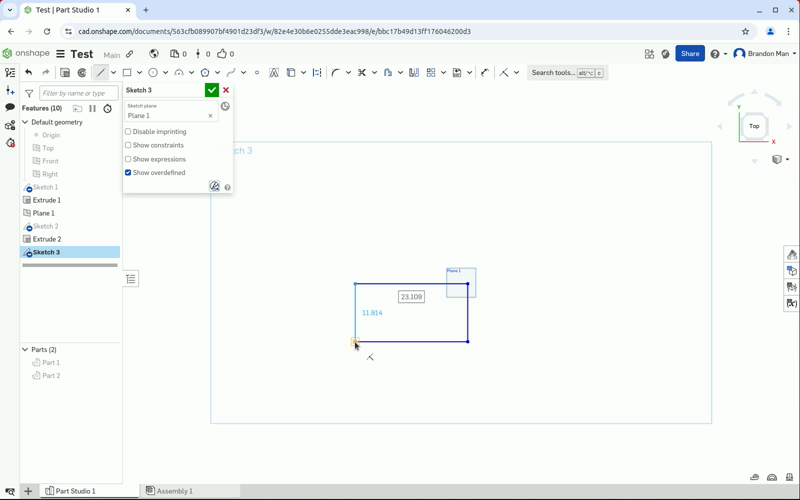
mouse_move(435, 309)
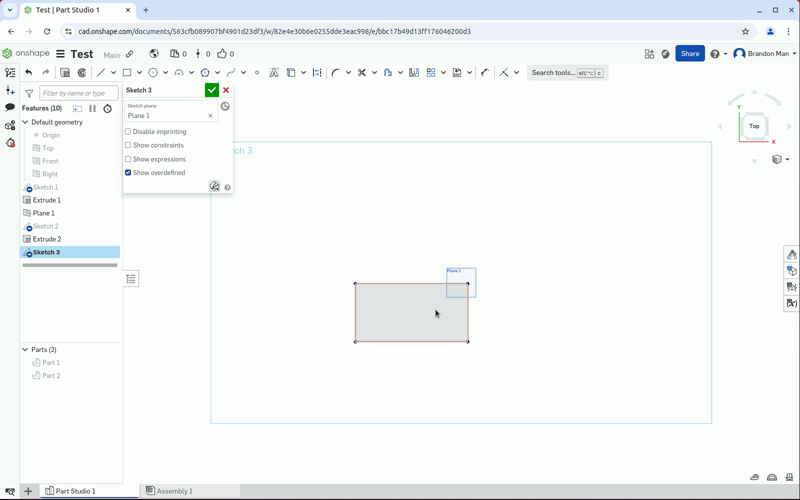
click(435, 309)
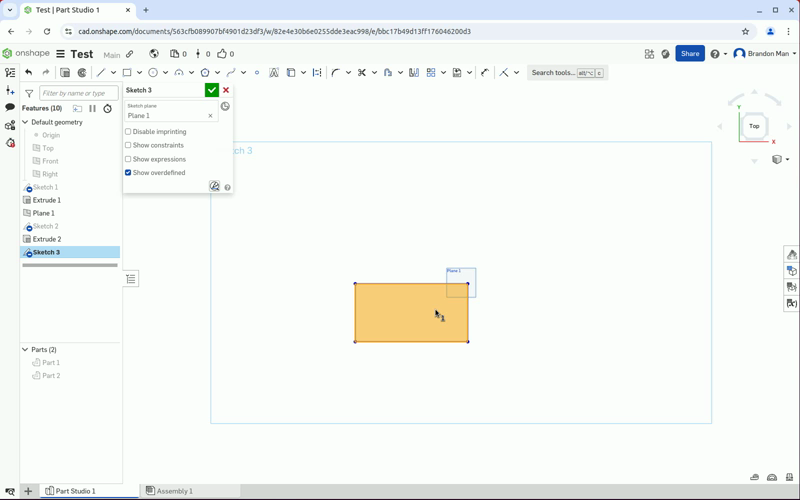
mouse_move(73, 352)
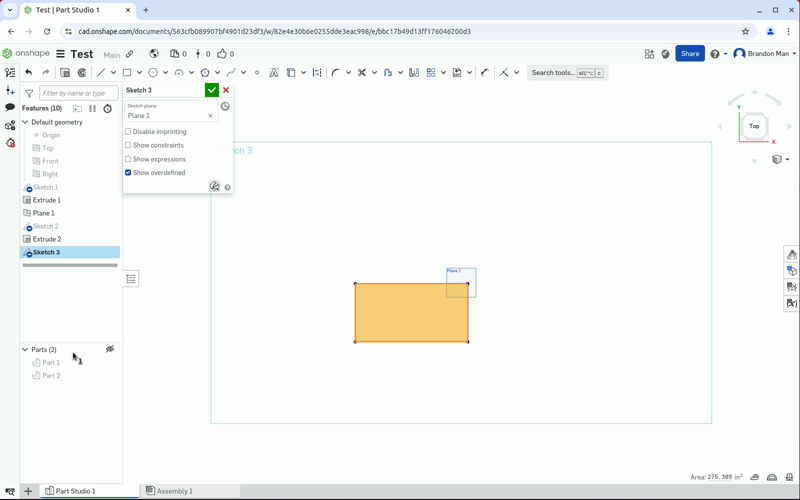
key(shift+y)
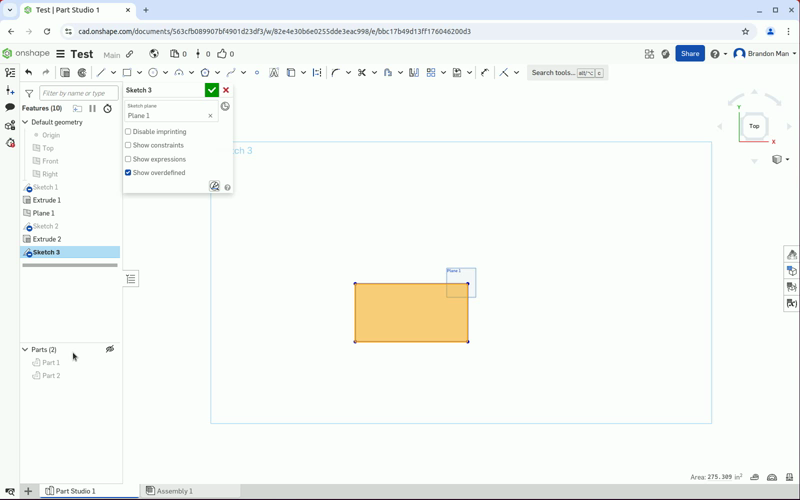
key(shift+e)
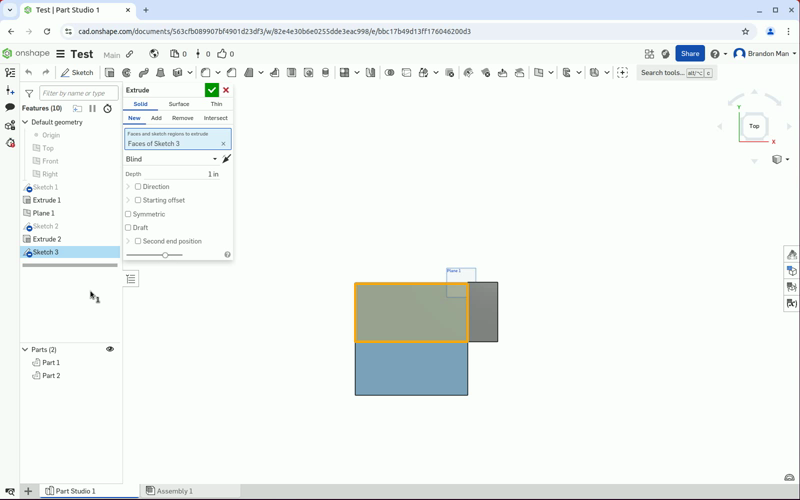
mouse_move(143, 106)
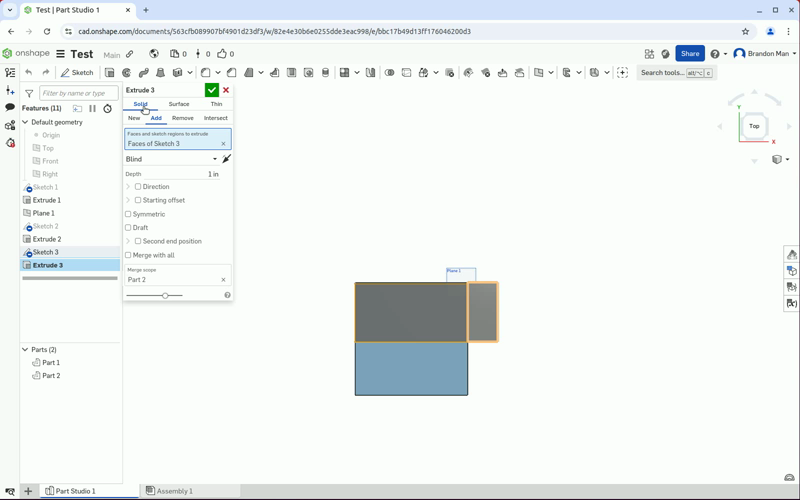
click(143, 106)
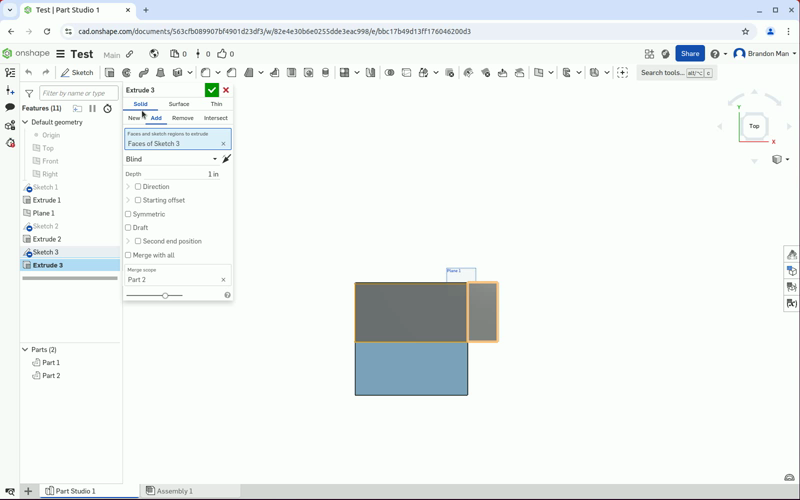
mouse_move(137, 120)
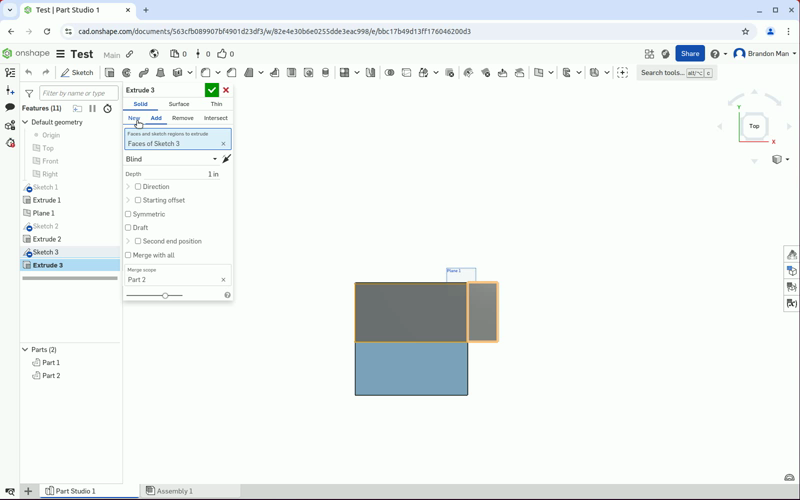
click(137, 120)
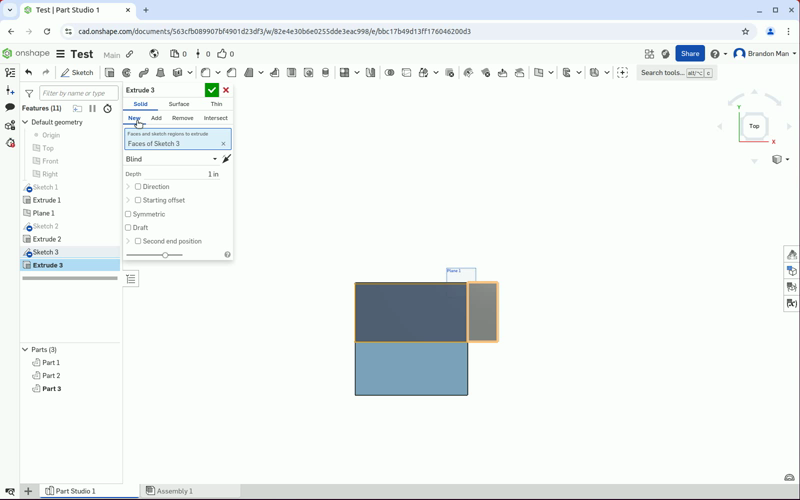
key(tab, 4)
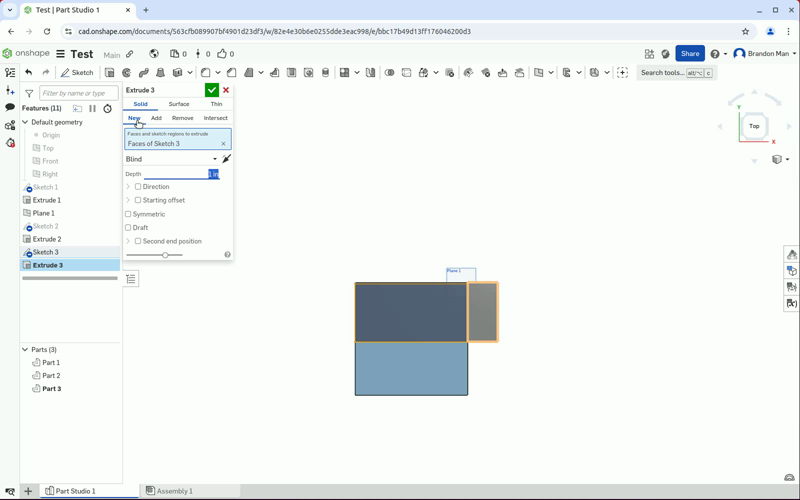
text(9.869)
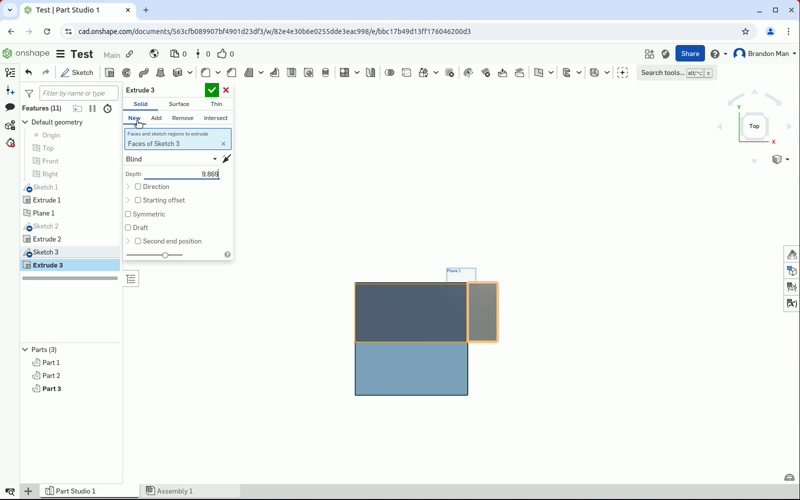
key(enter)
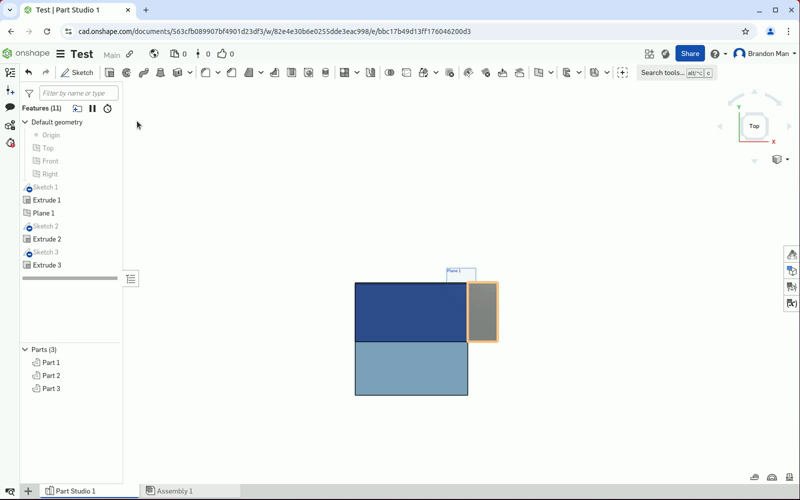
key(shift+h)
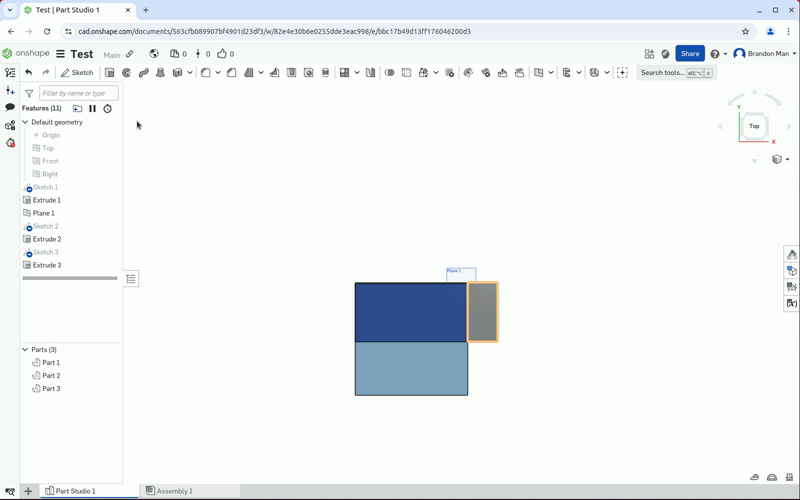
key(shift+h)
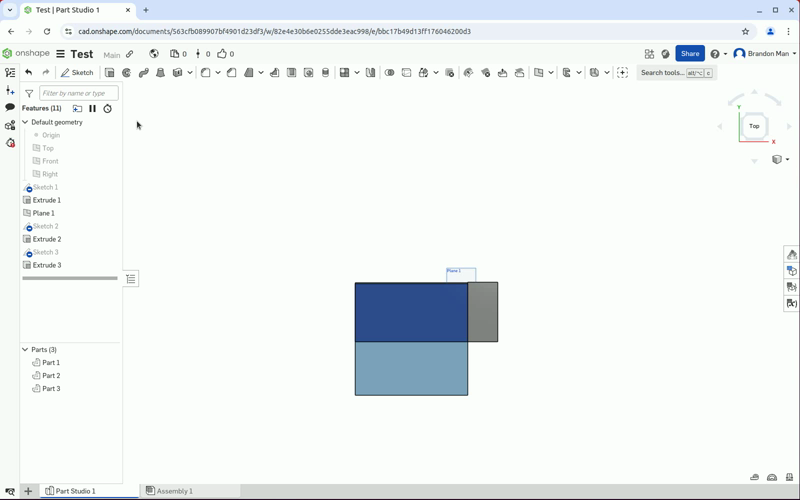
mouse_move(73, 189)
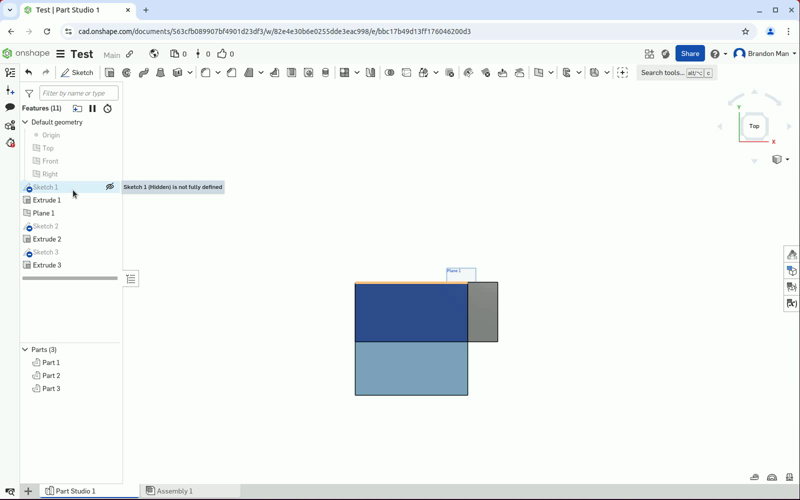
click(73, 189)
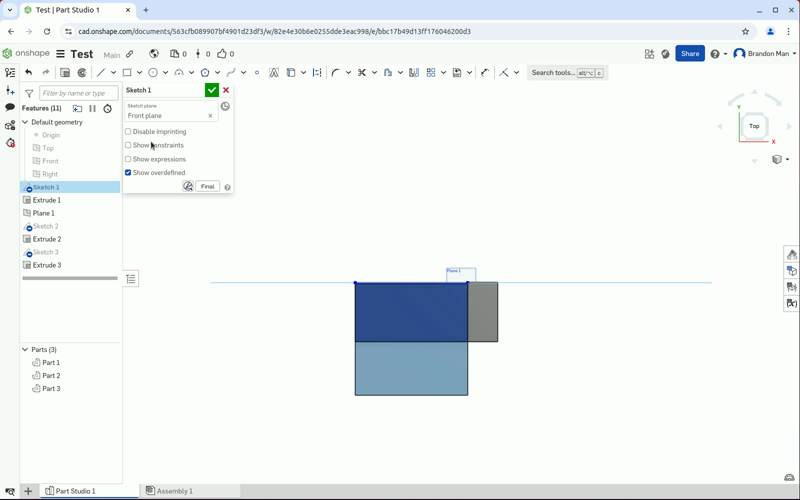
mouse_move(229, 92)
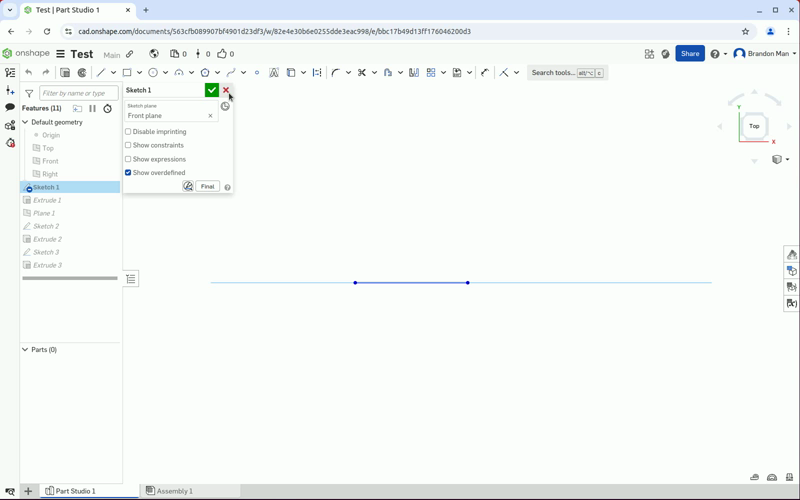
click(229, 92)
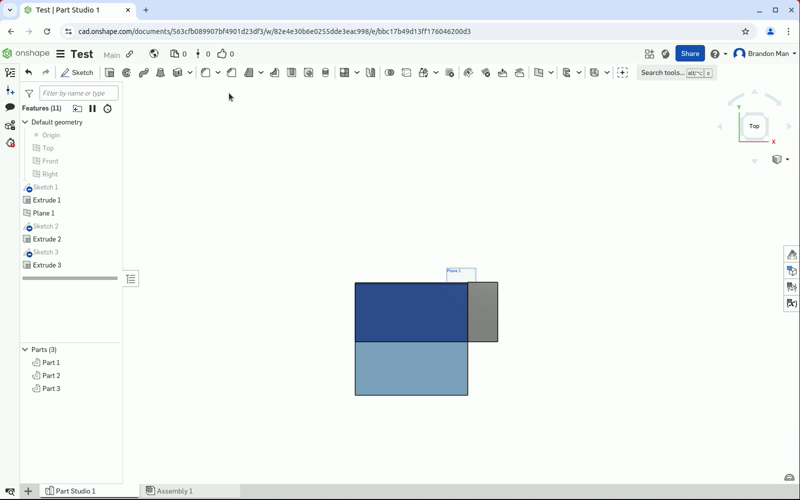
mouse_move(73, 352)
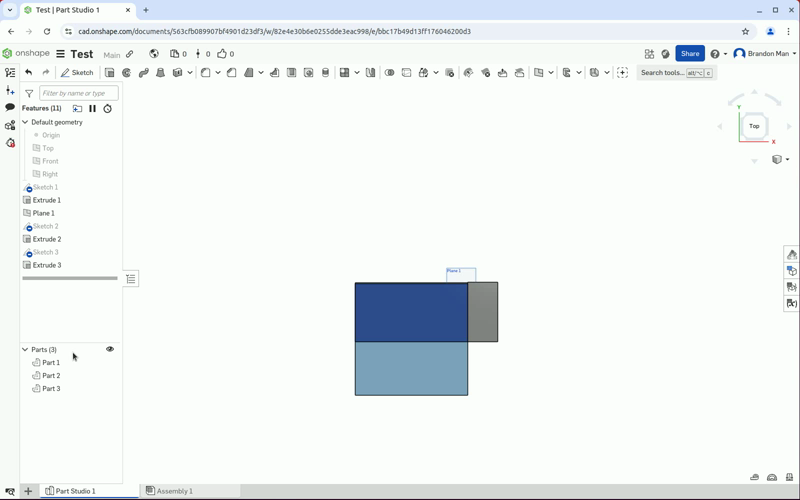
key(y)
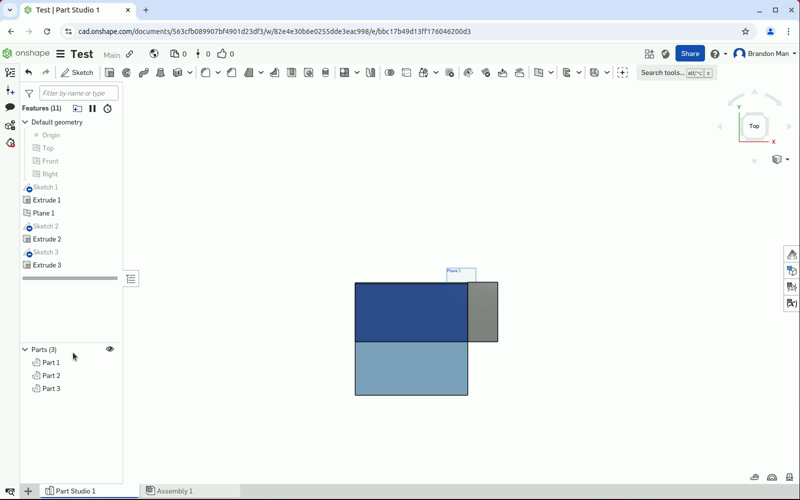
key(shift+p)
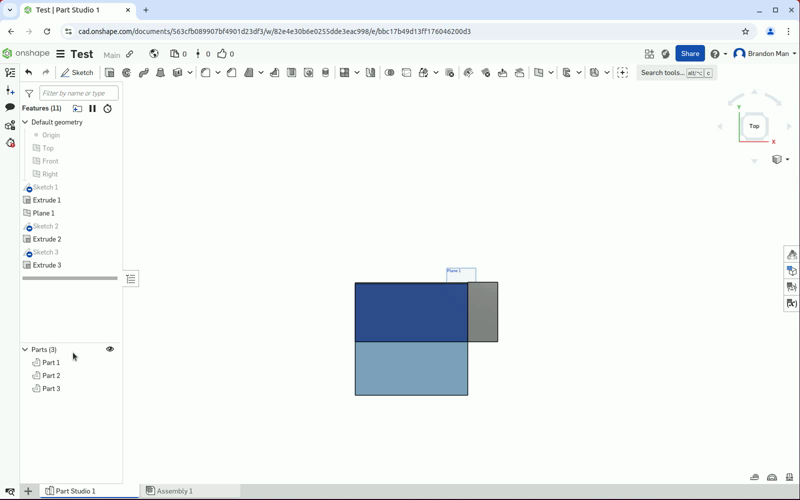
key(space)
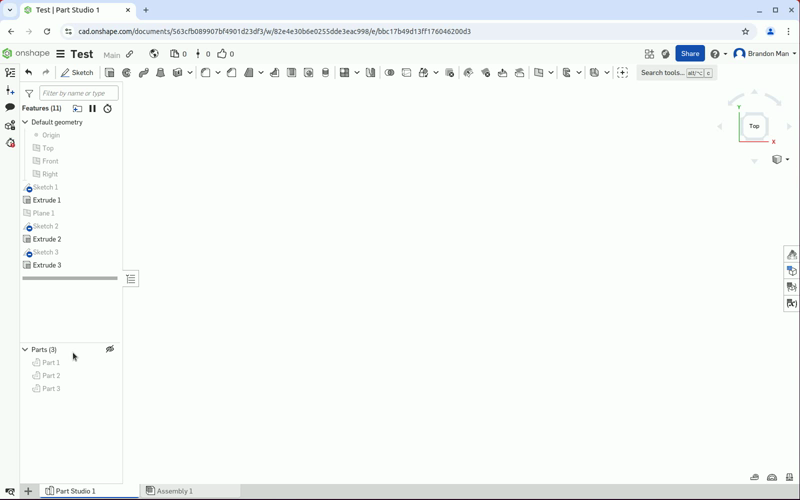
key_down(shift)
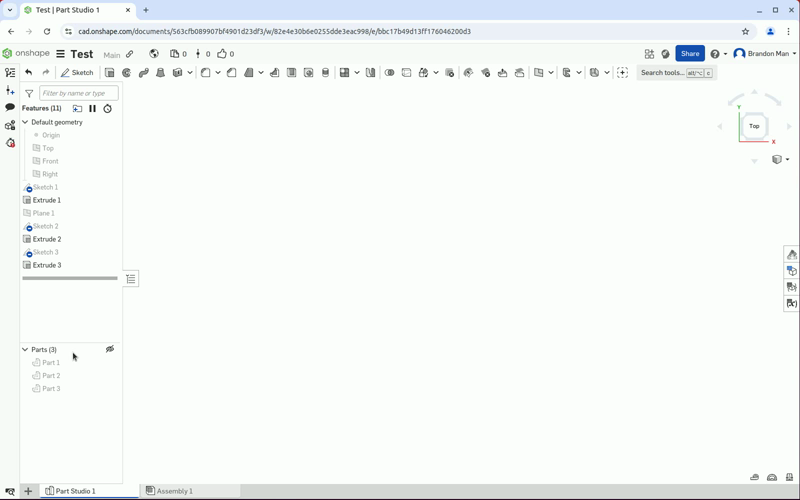
key(up)
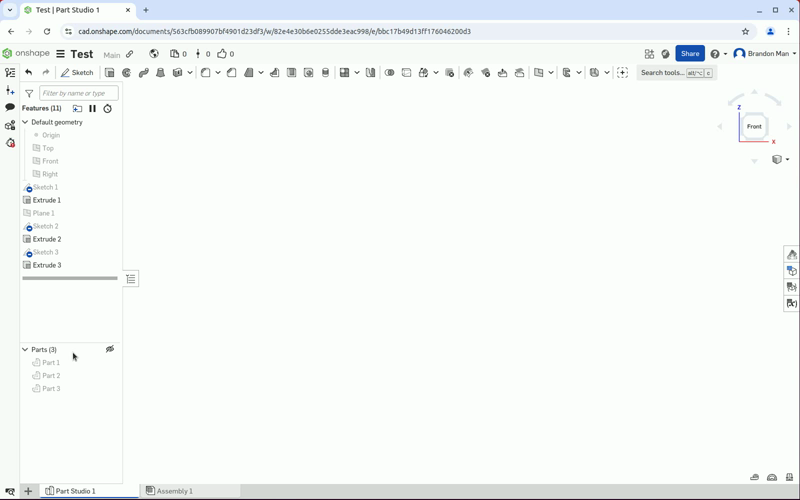
key_up(shift)
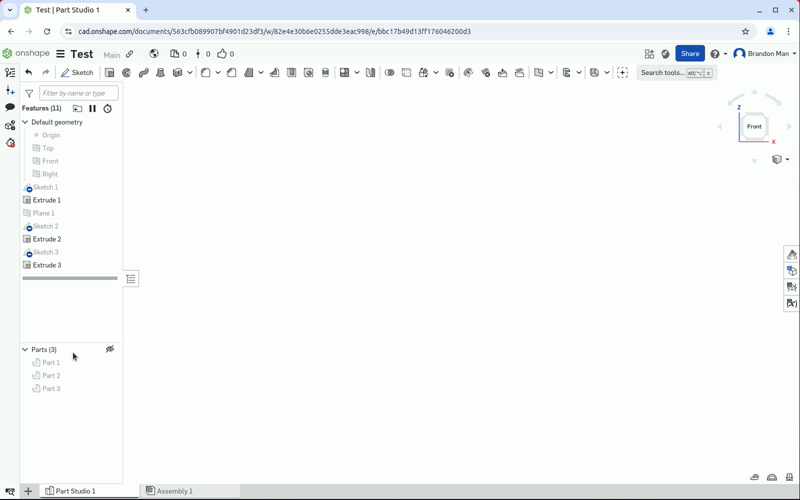
mouse_move(73, 352)
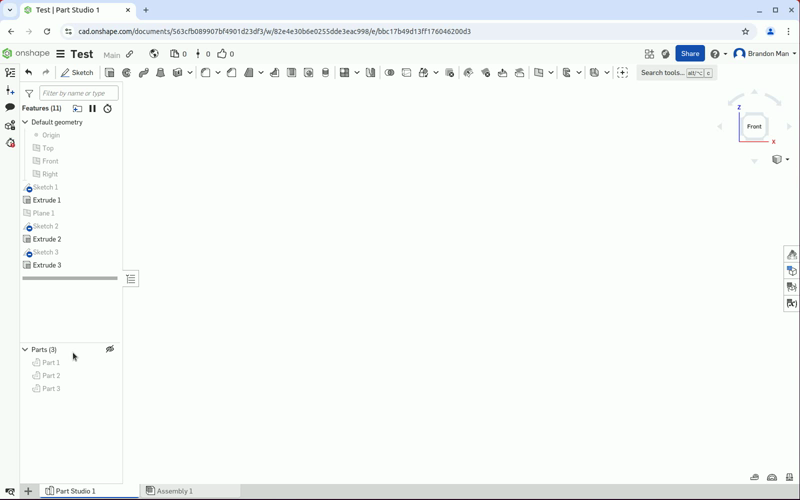
key(shift+y)
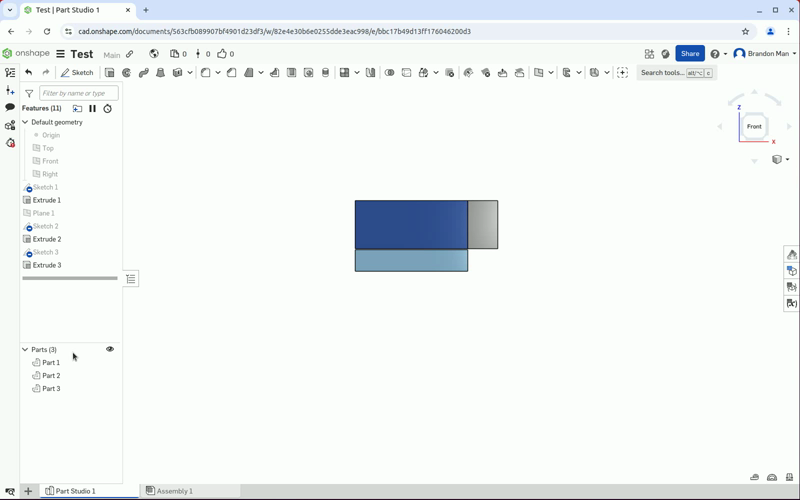
mouse_move(541, 75)
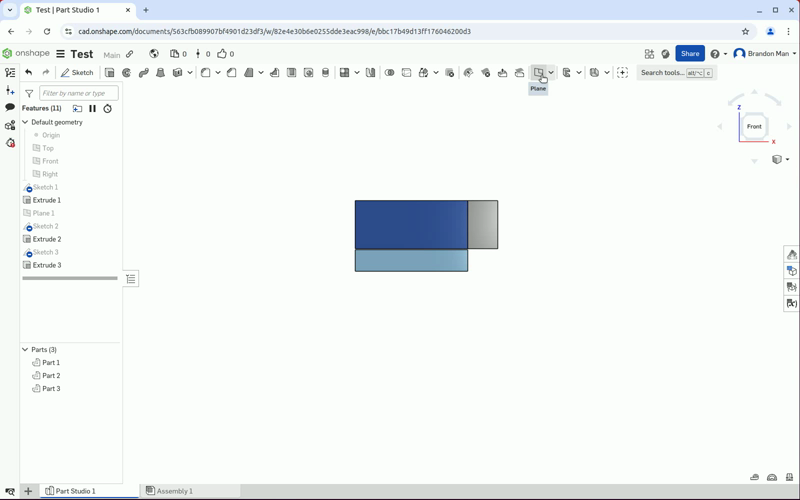
click(541, 75)
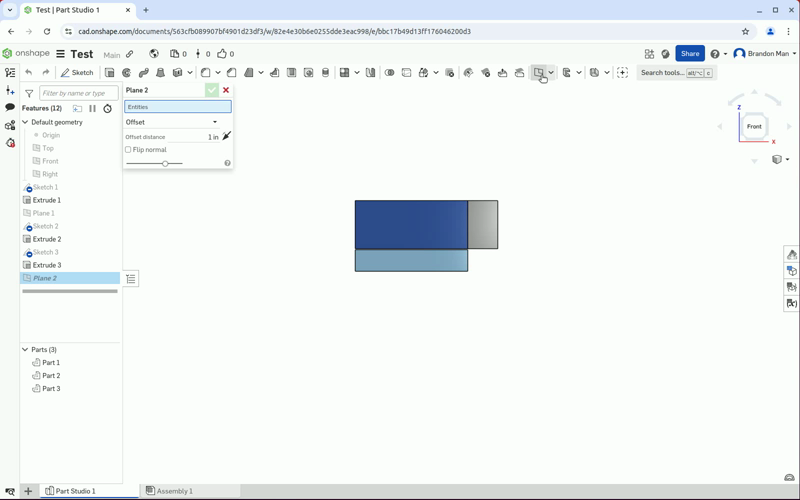
mouse_move(73, 163)
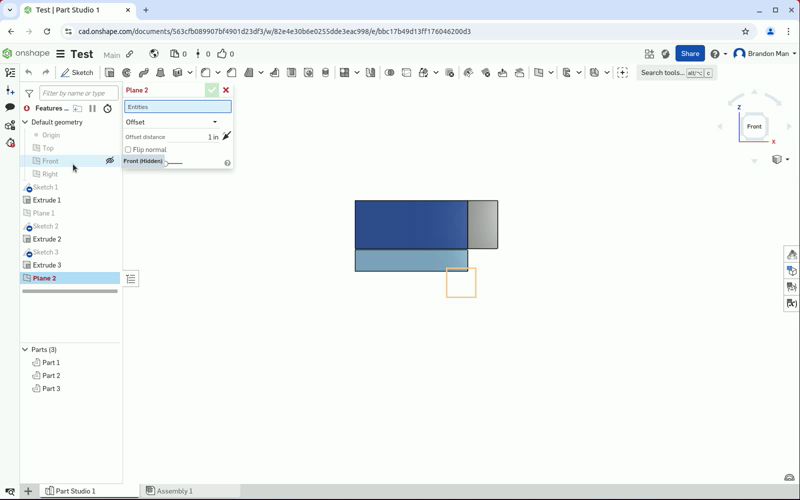
click(73, 163)
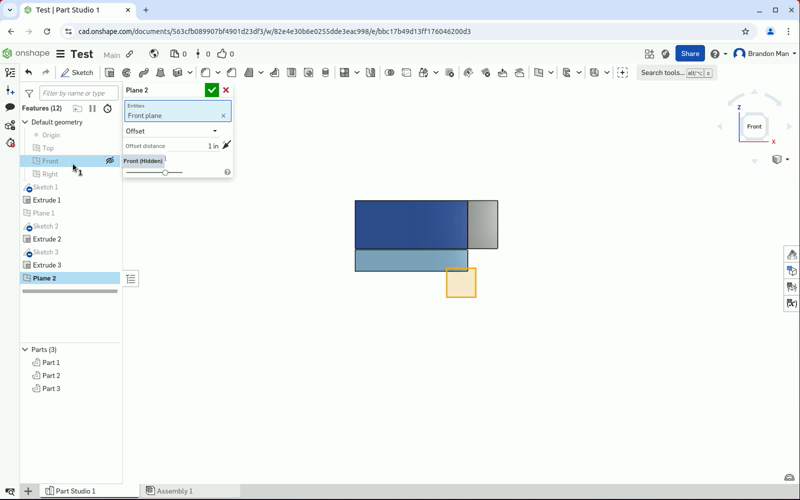
key(tab, 2)
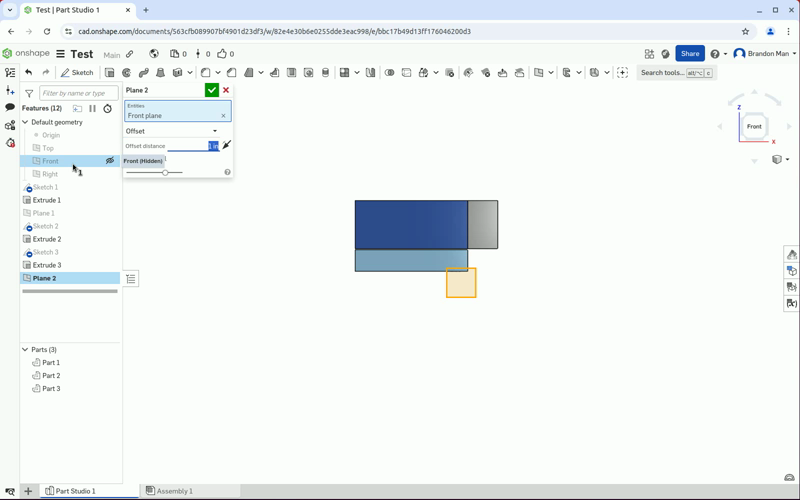
text(12.047)
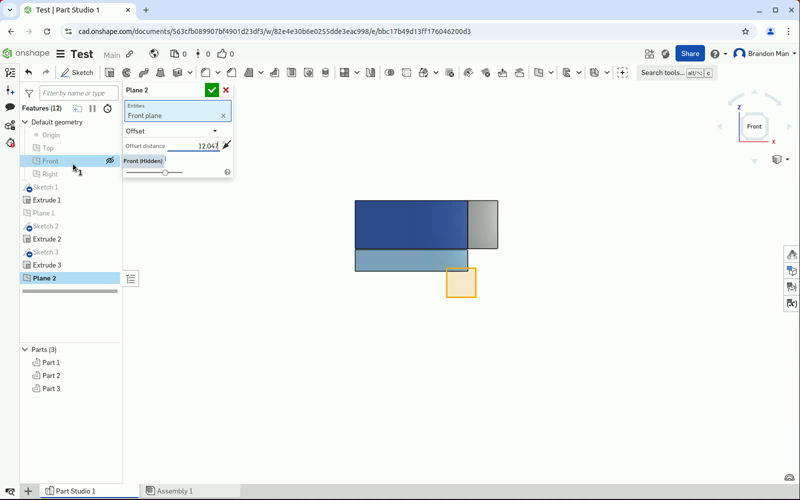
key(enter, 2)
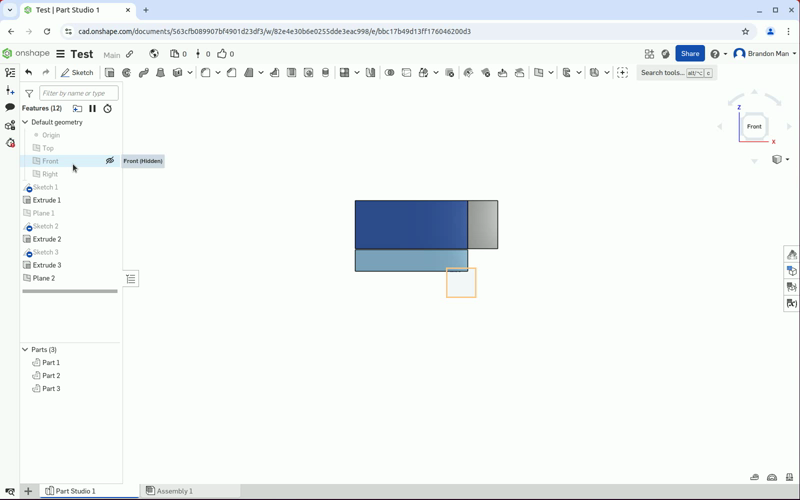
key(shift+s)
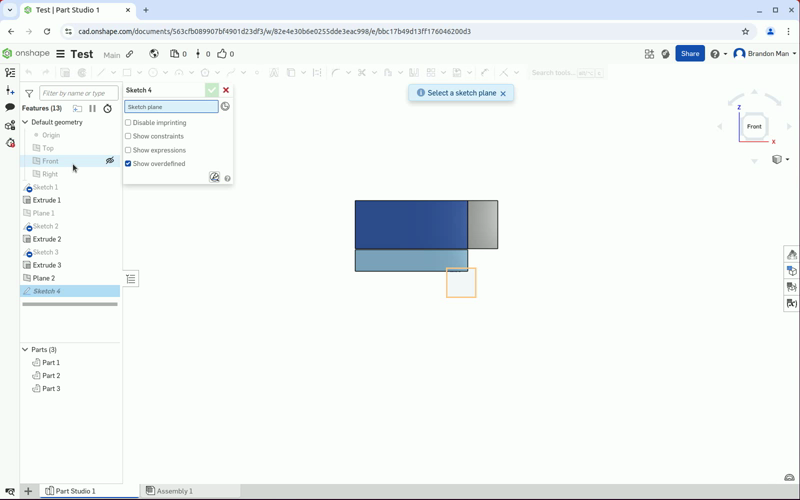
mouse_move(73, 280)
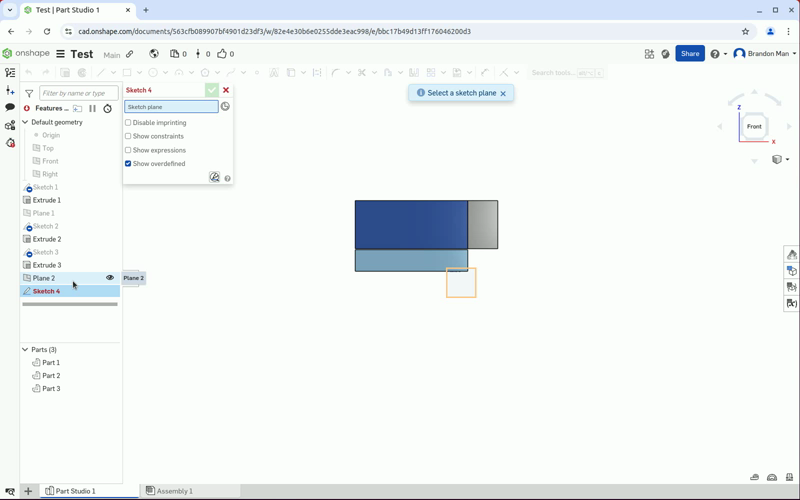
click(73, 280)
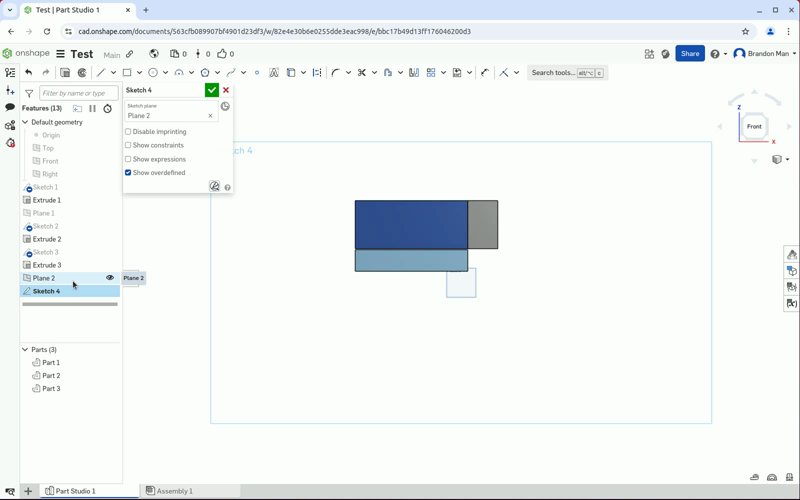
mouse_move(73, 352)
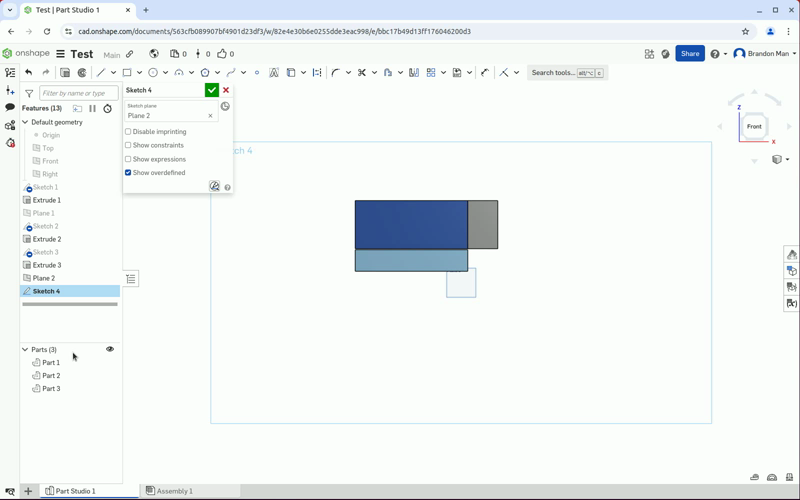
key(y)
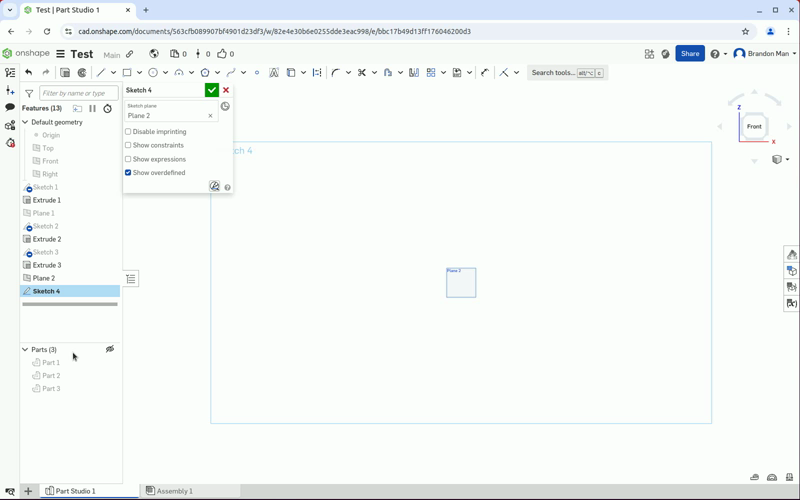
key(l)
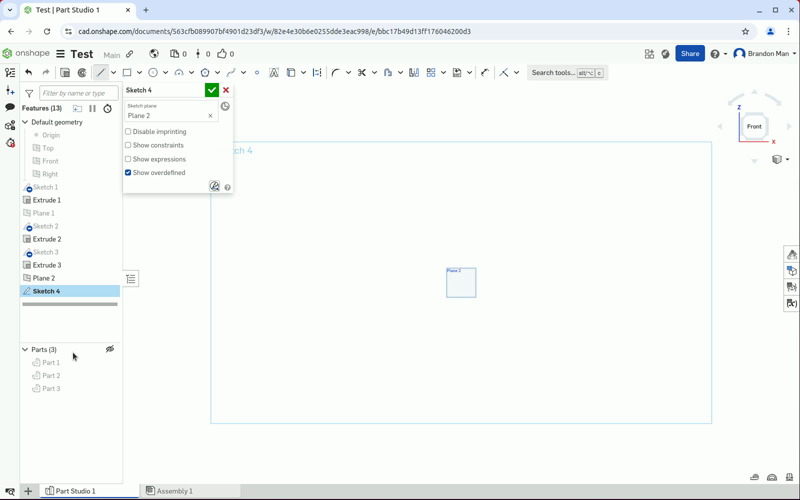
key_down(shift)
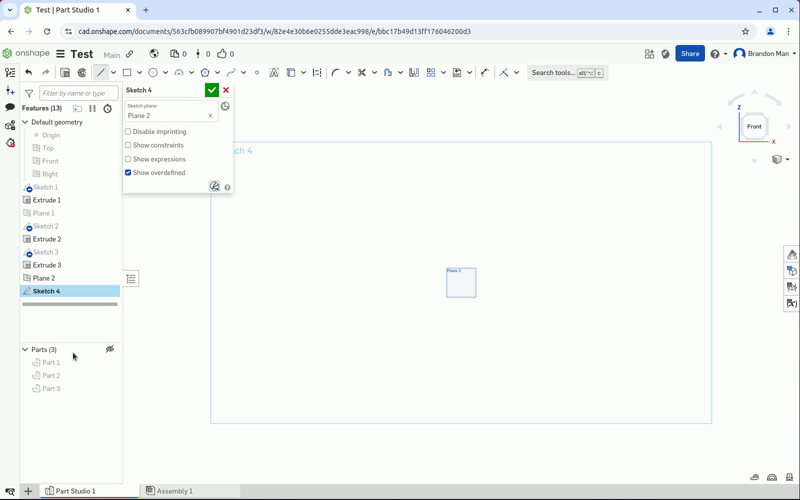
mouse_move(355, 249)
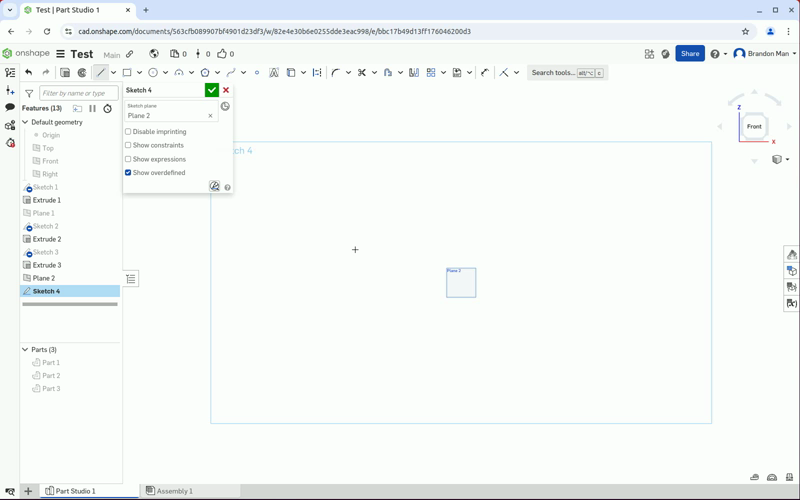
click(355, 249)
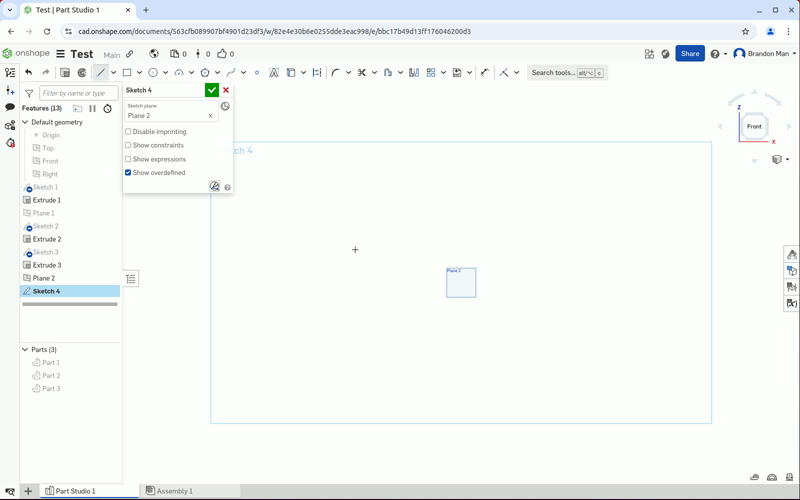
key_up(shift)
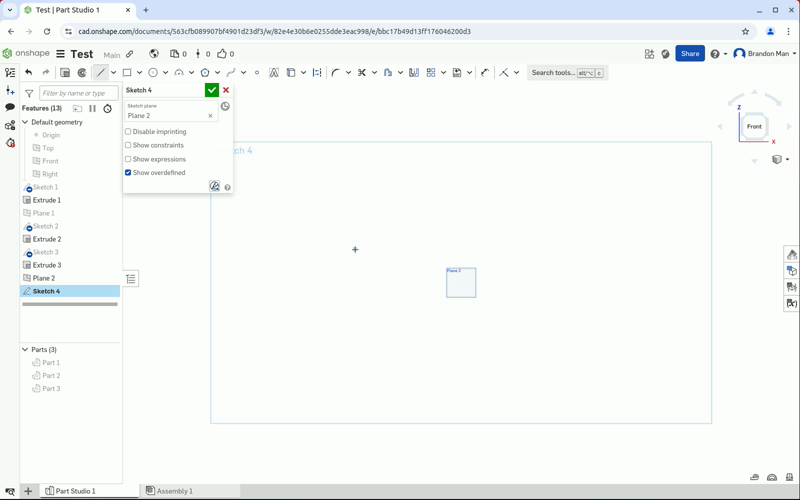
key_down(shift)
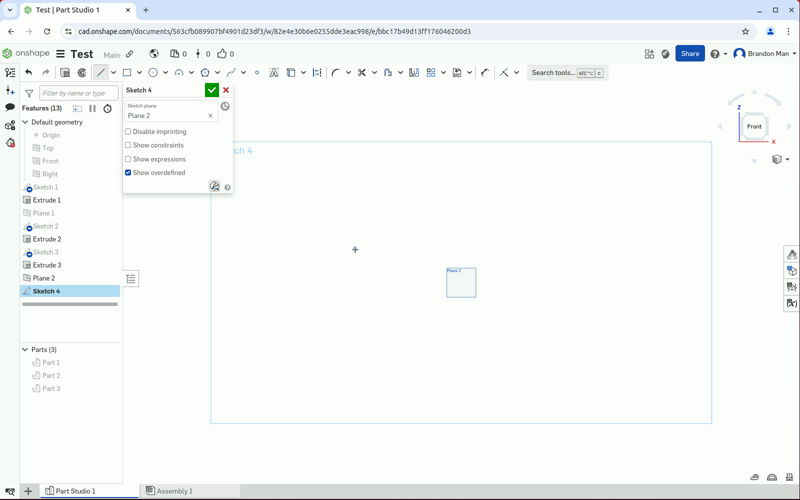
mouse_move(385, 249)
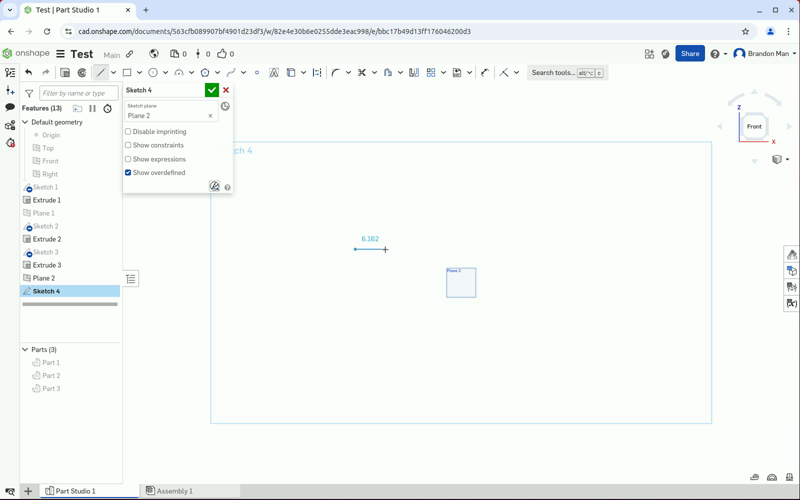
mouse_move(366, 249)
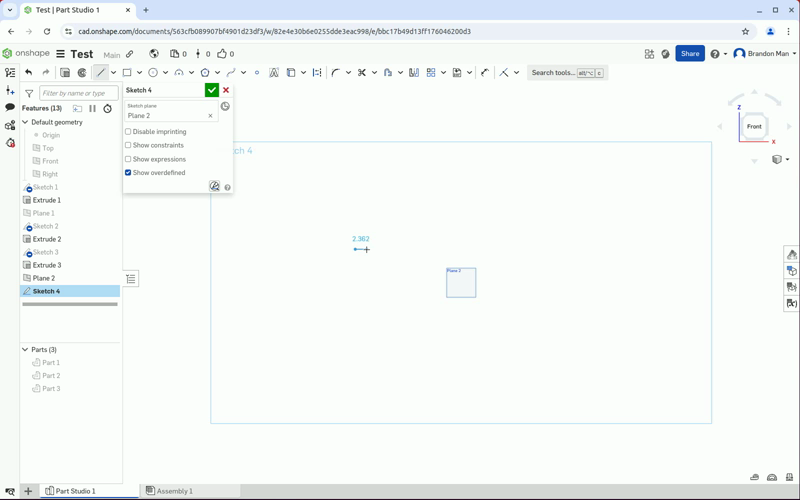
click(366, 249)
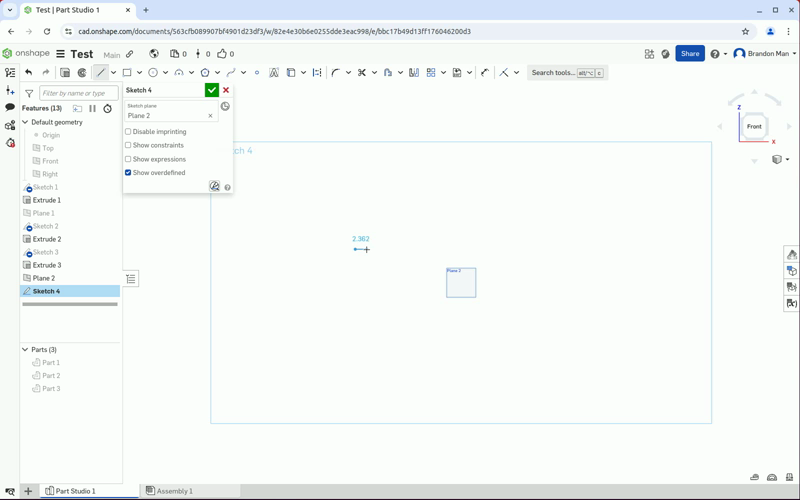
key_up(shift)
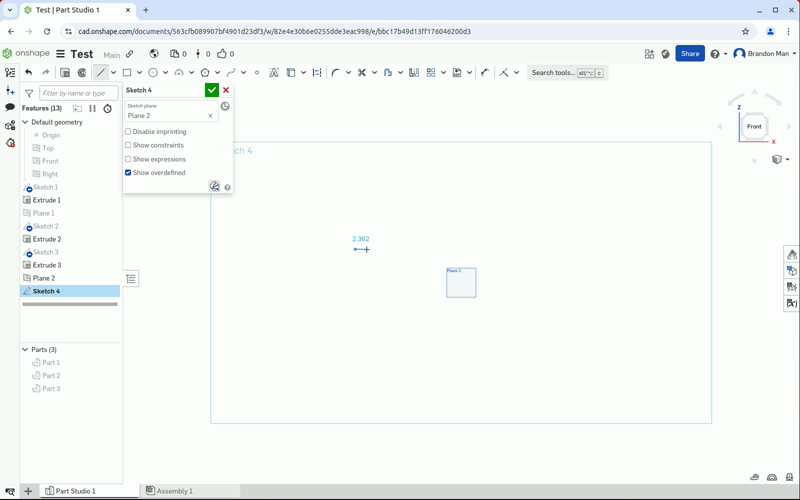
key_down(shift)
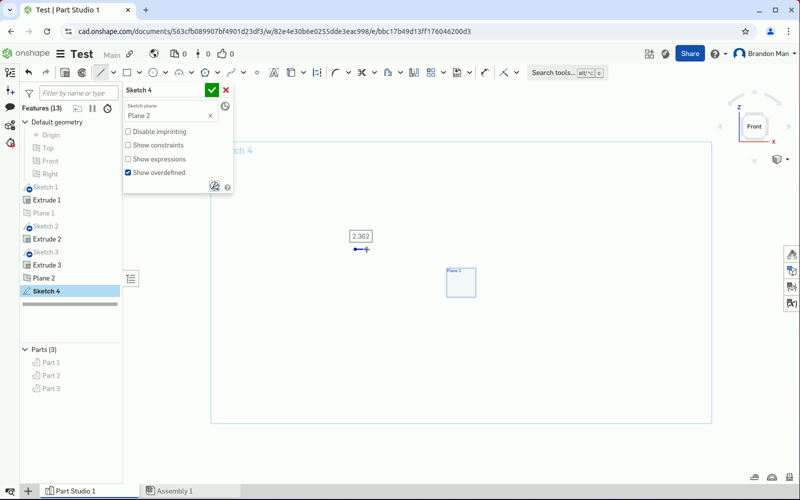
mouse_move(396, 249)
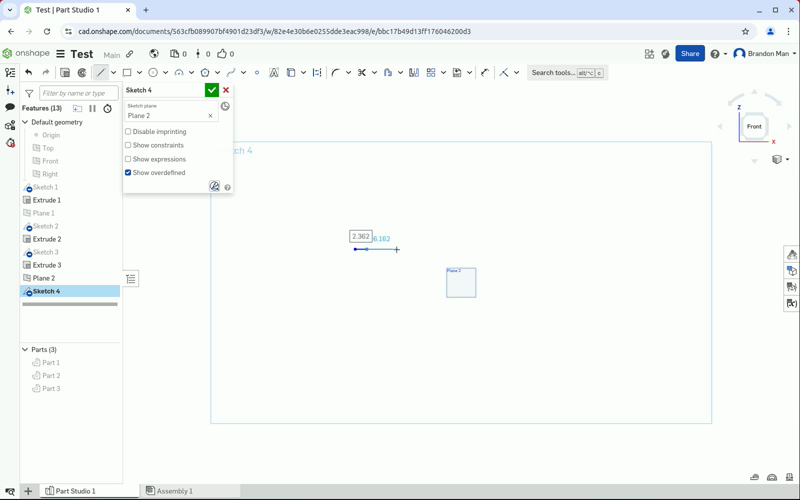
mouse_move(366, 218)
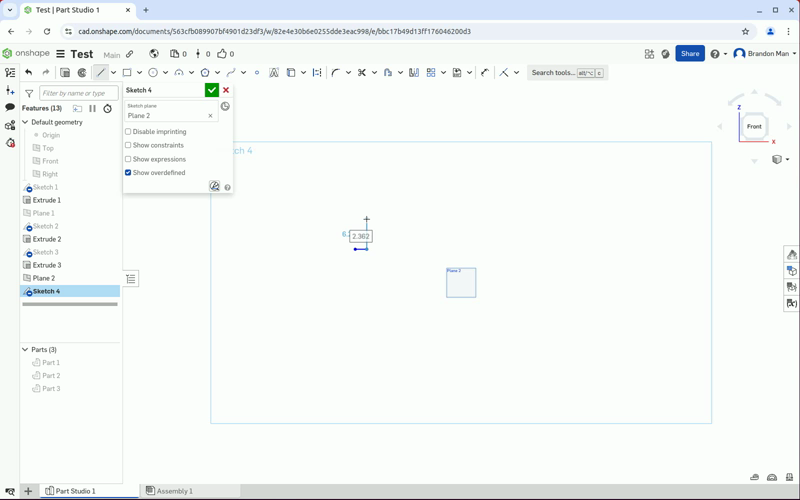
click(366, 218)
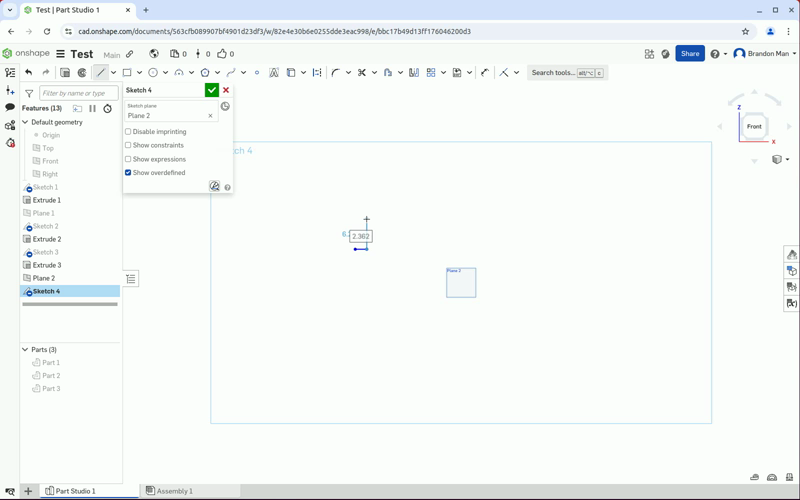
key_up(shift)
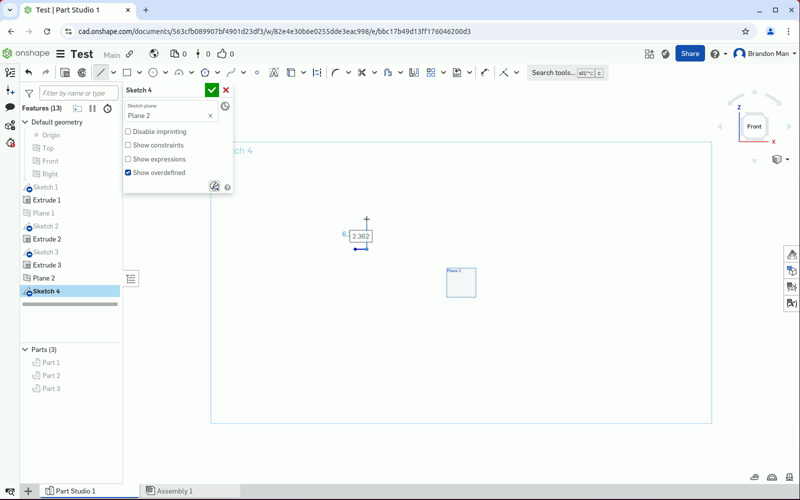
key_down(shift)
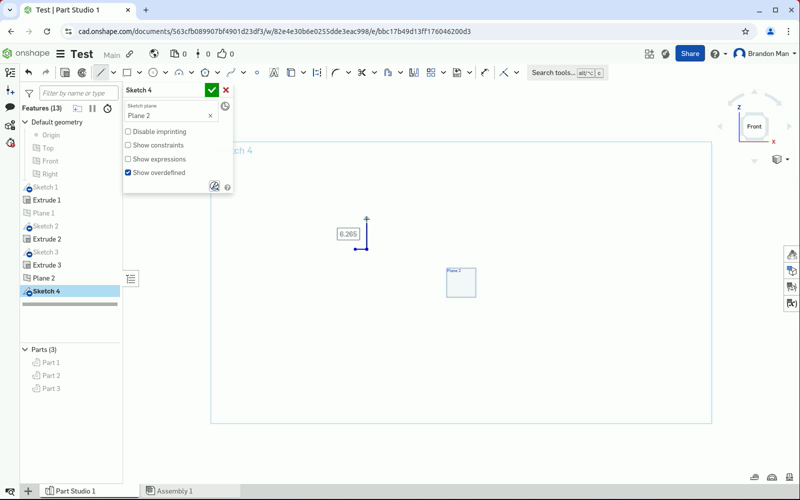
mouse_move(396, 218)
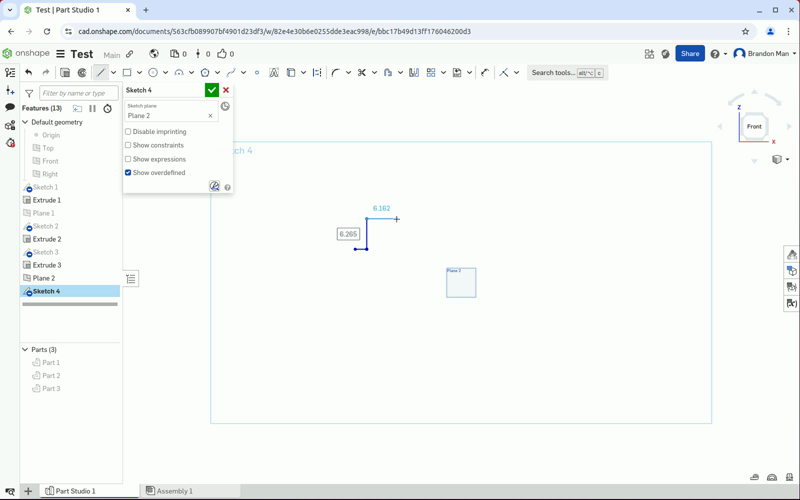
mouse_move(355, 218)
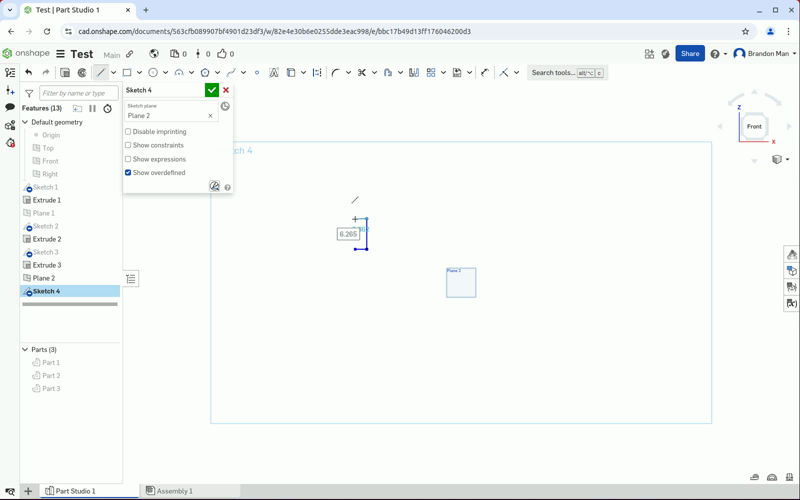
click(355, 218)
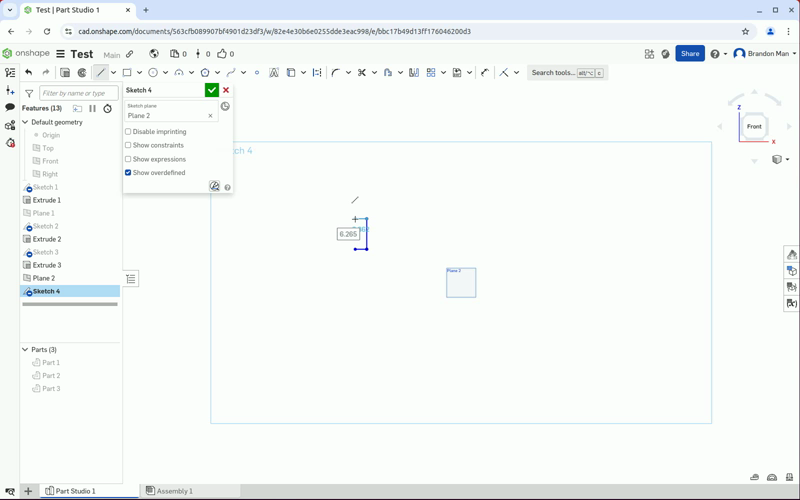
key_up(shift)
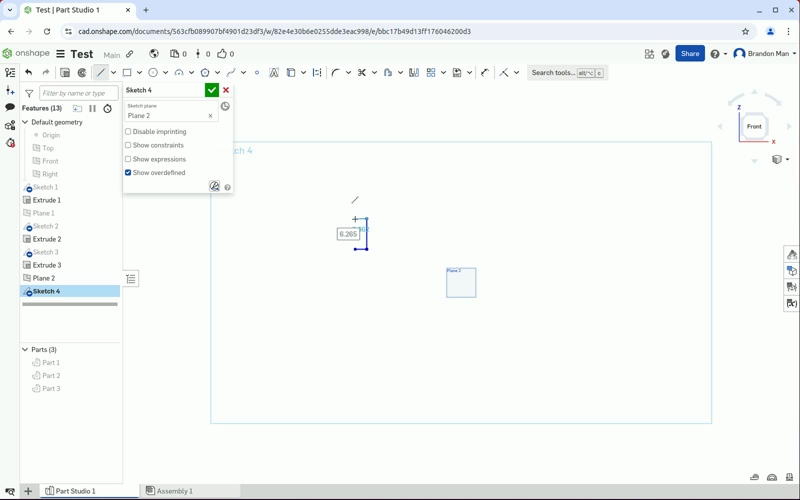
mouse_move(385, 218)
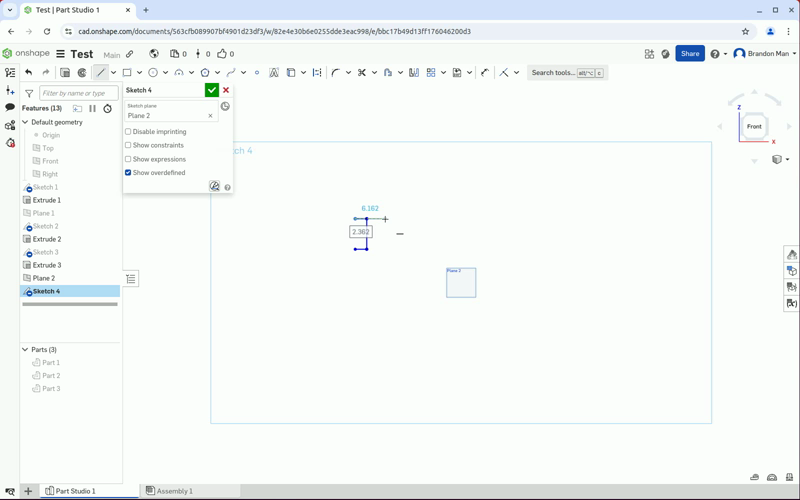
key_down(shift)
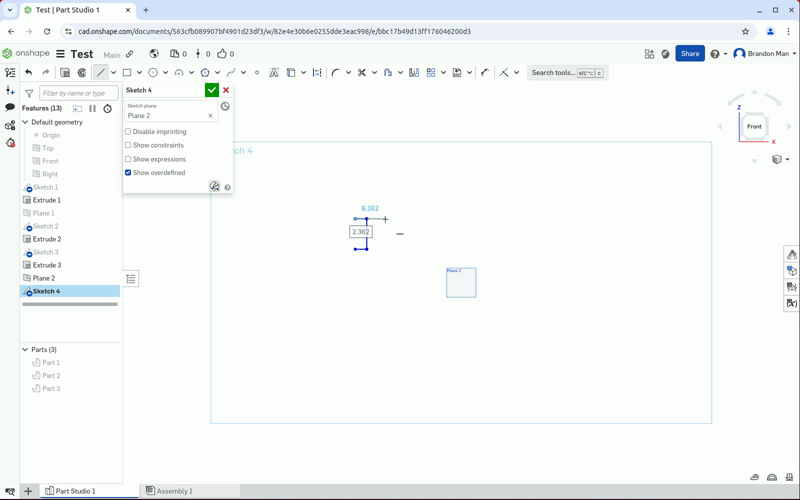
mouse_move(355, 249)
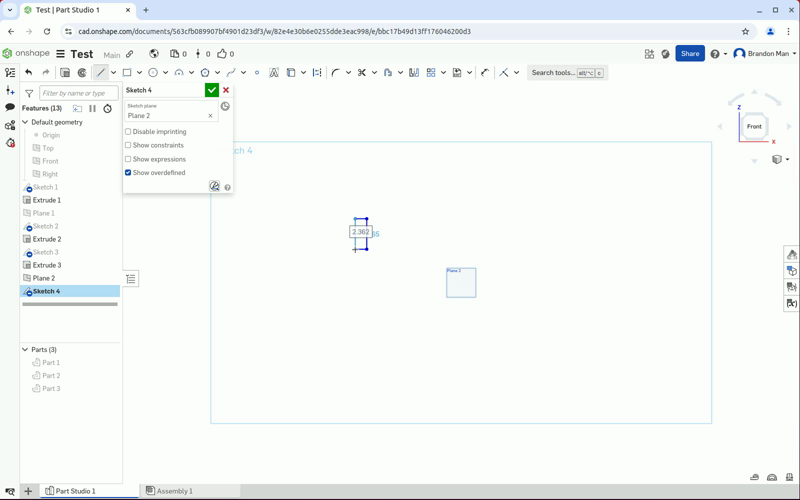
key_up(shift)
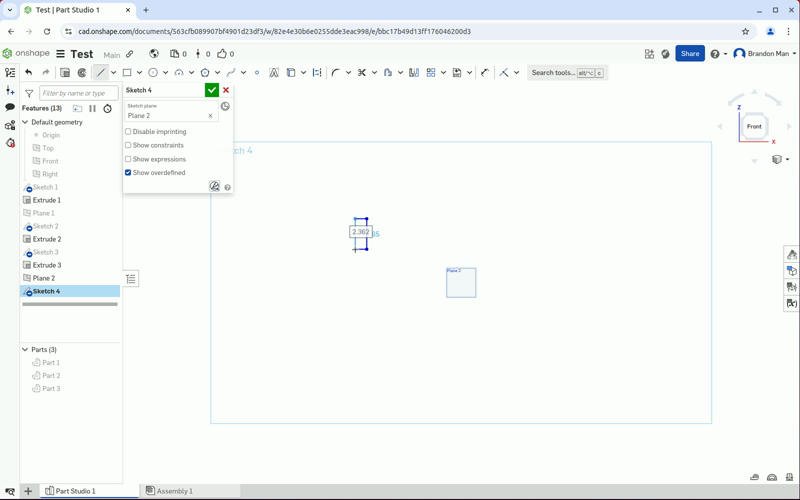
click(355, 249)
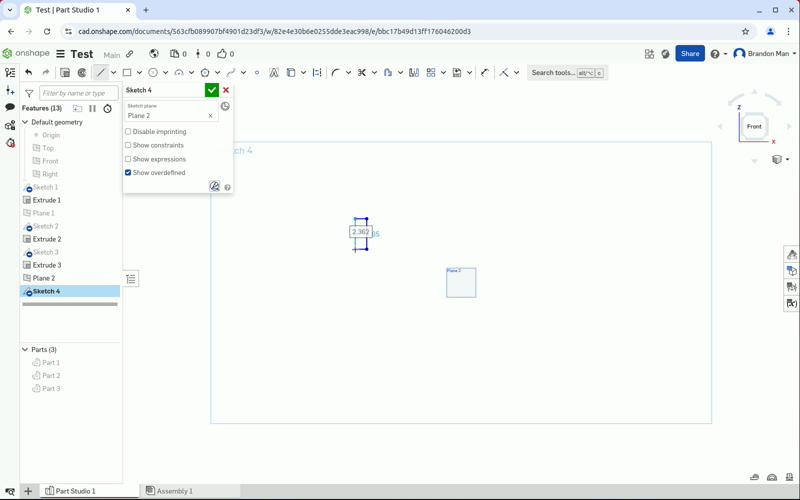
key(esc)
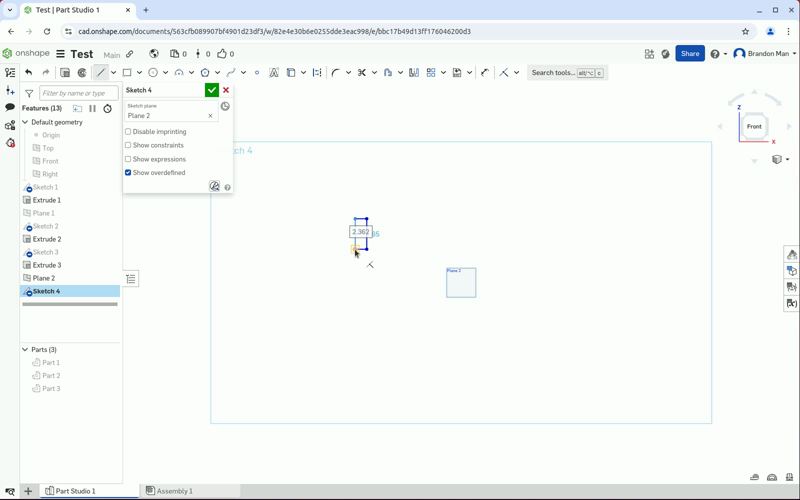
mouse_move(365, 219)
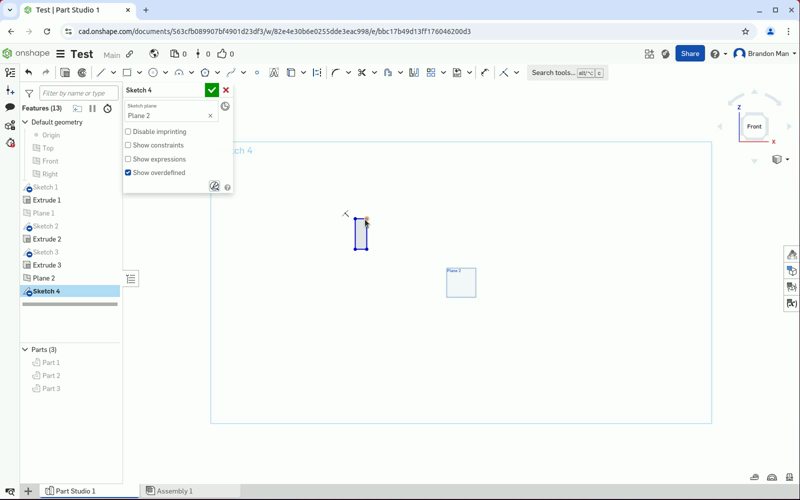
scroll(6)
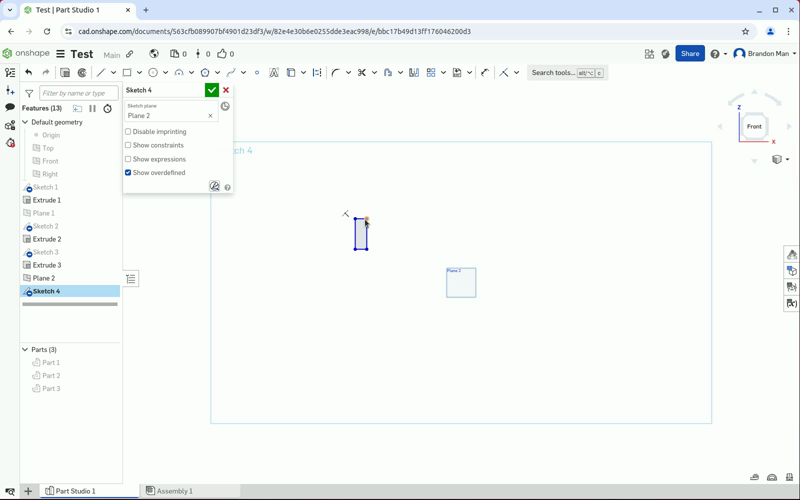
scroll(6)
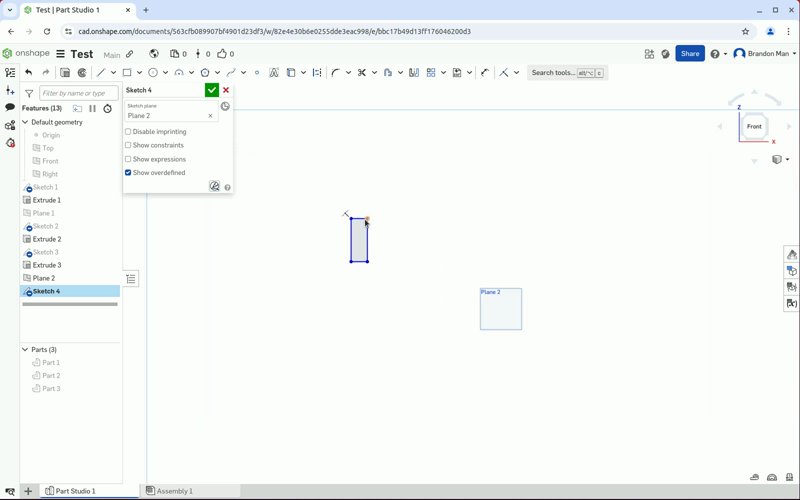
scroll(6)
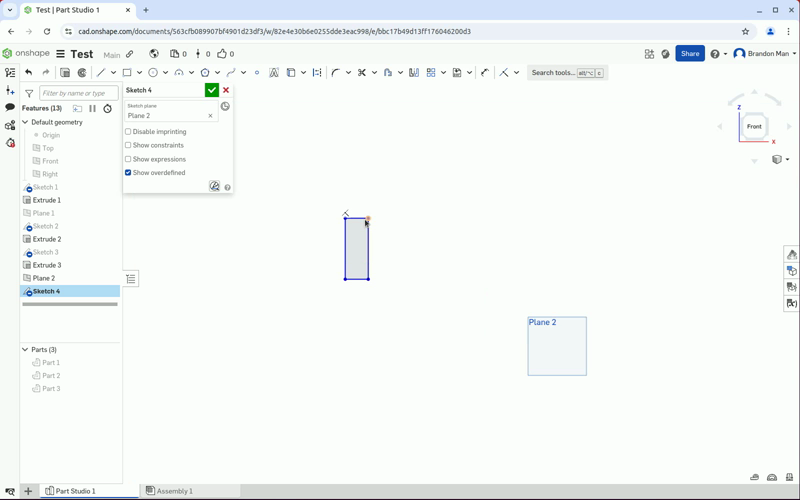
scroll(6)
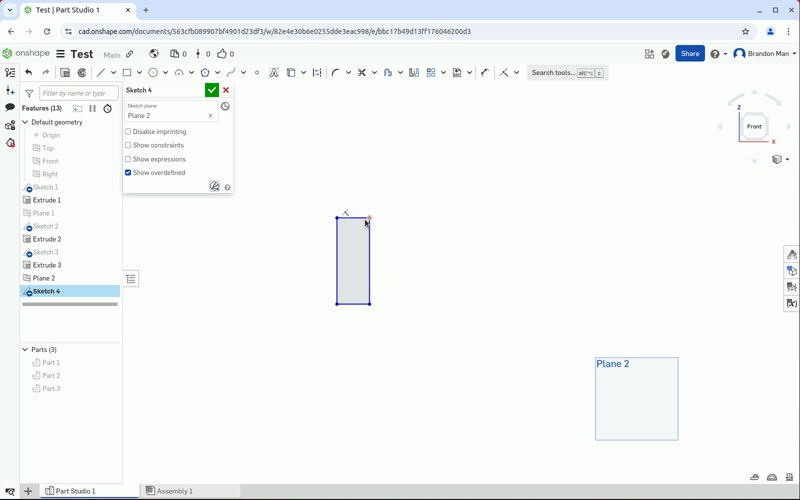
scroll(6)
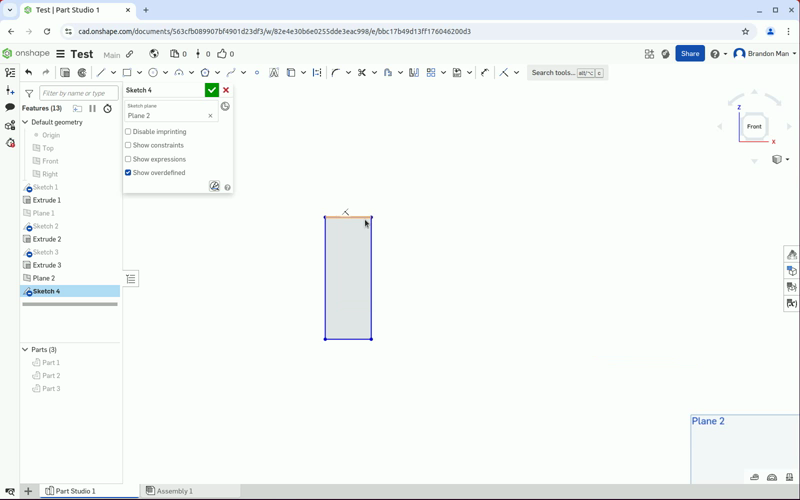
scroll(6)
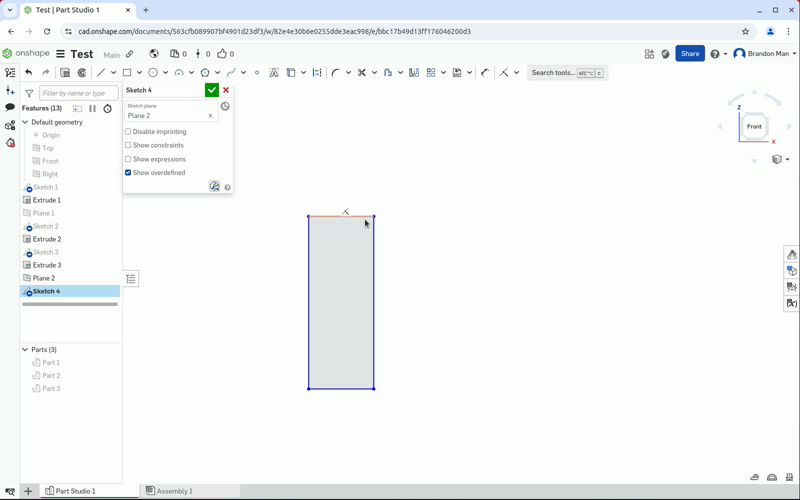
scroll(6)
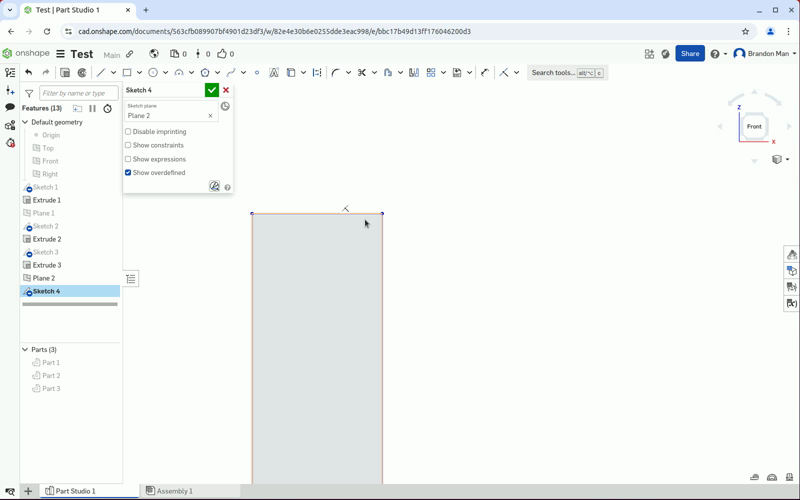
click(365, 219)
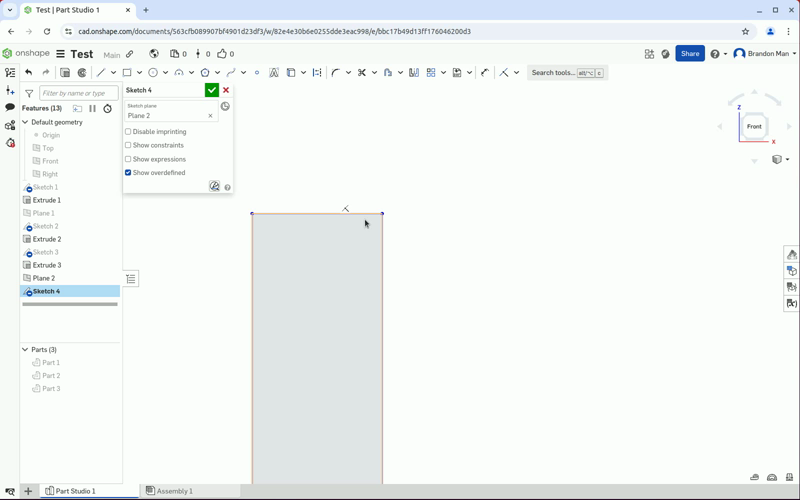
scroll(-6)
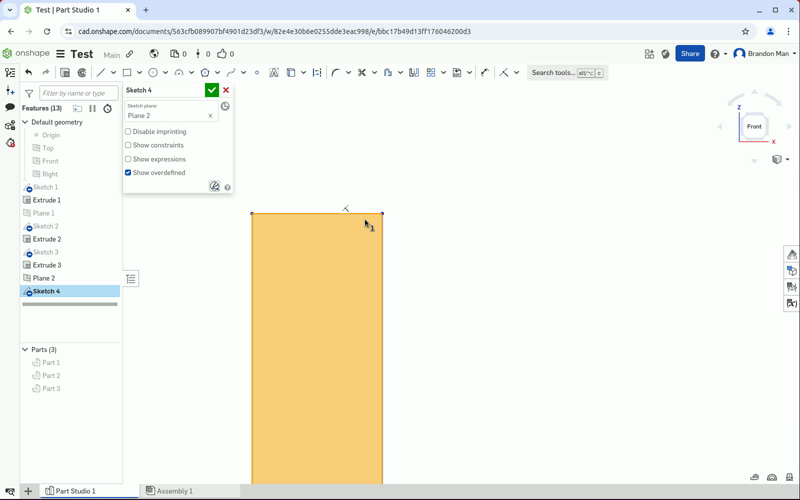
scroll(-6)
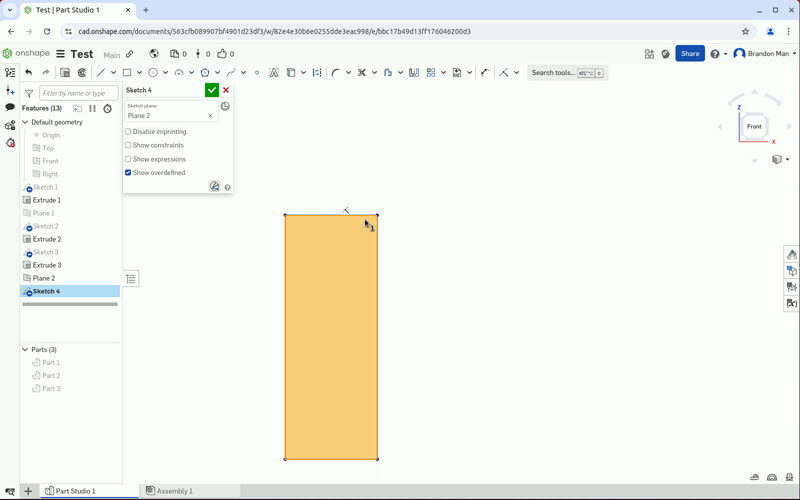
scroll(-6)
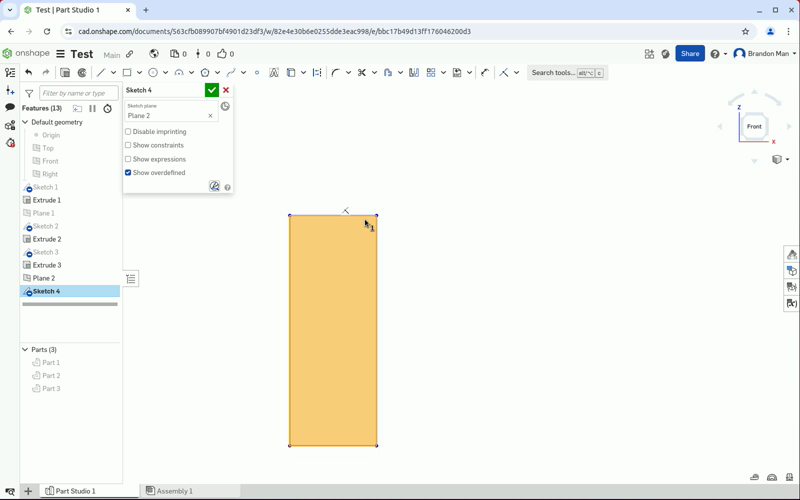
scroll(-6)
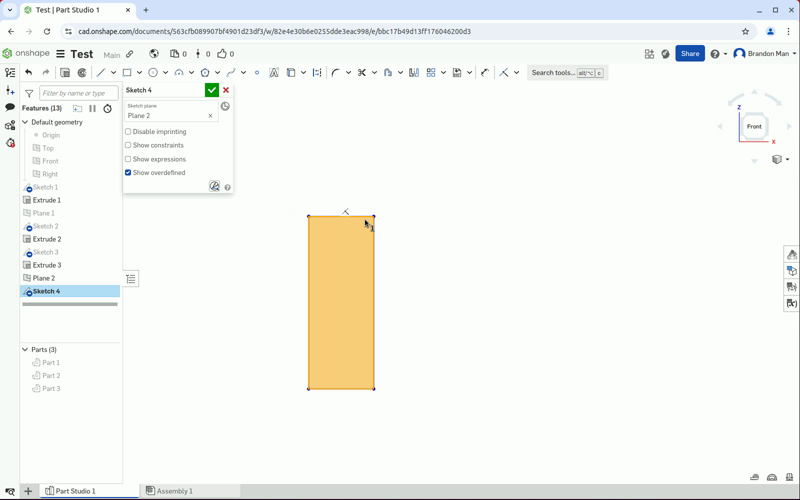
scroll(-6)
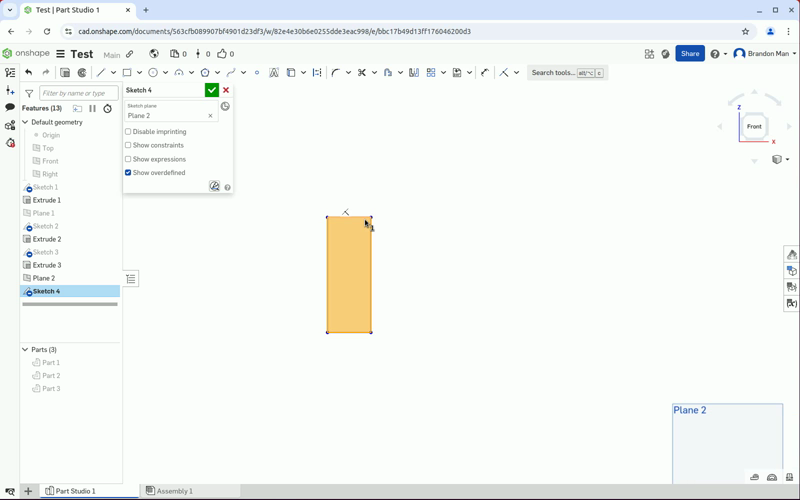
scroll(-6)
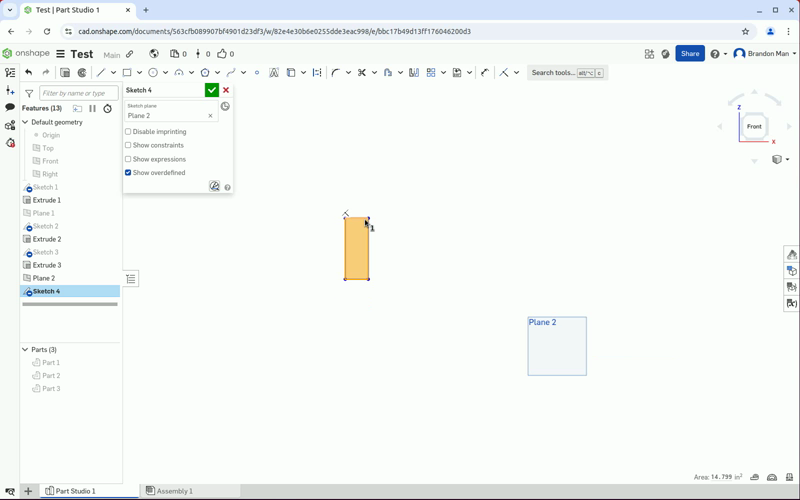
scroll(-6)
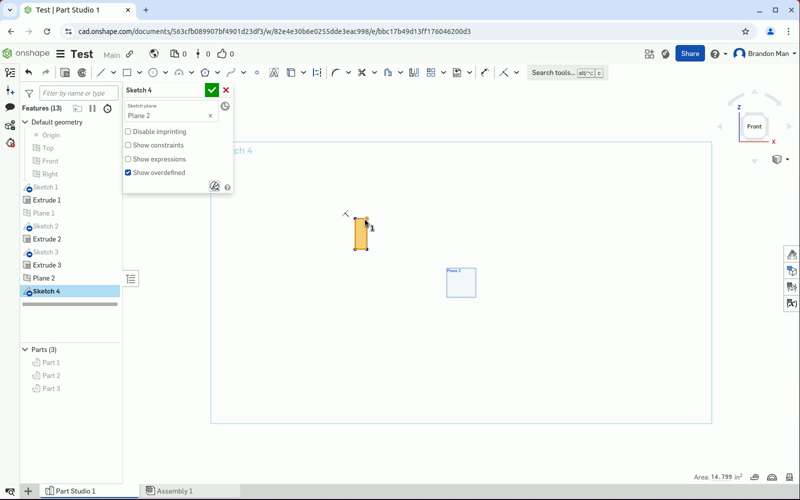
mouse_move(73, 352)
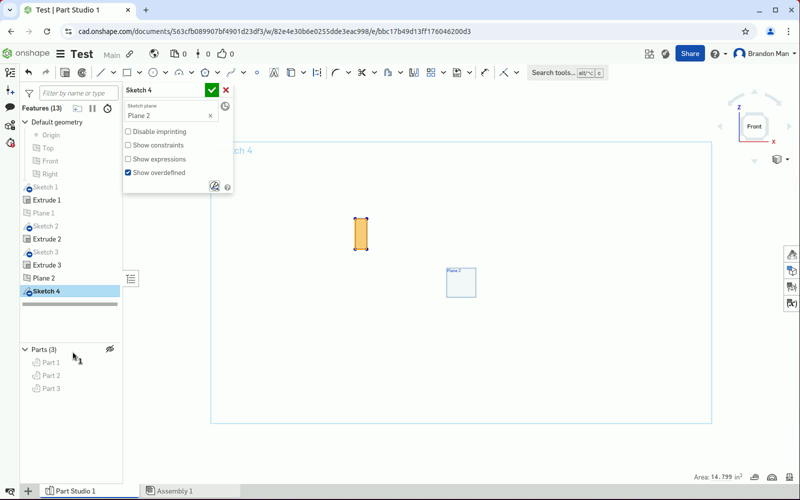
key(shift+y)
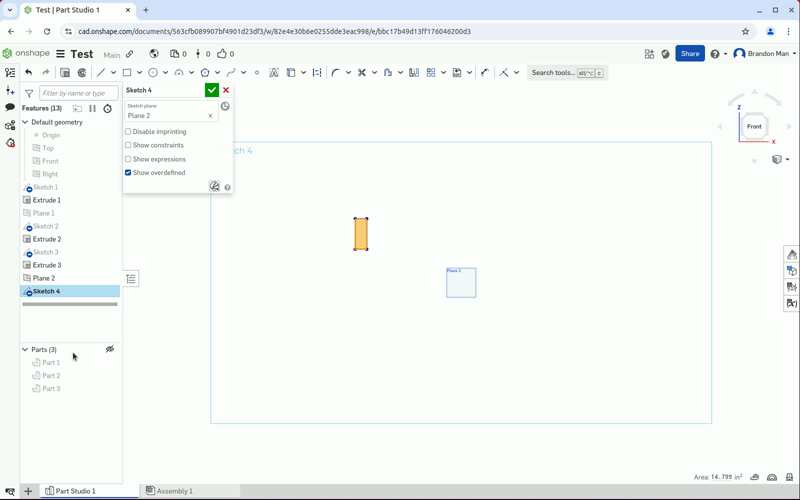
key(shift+e)
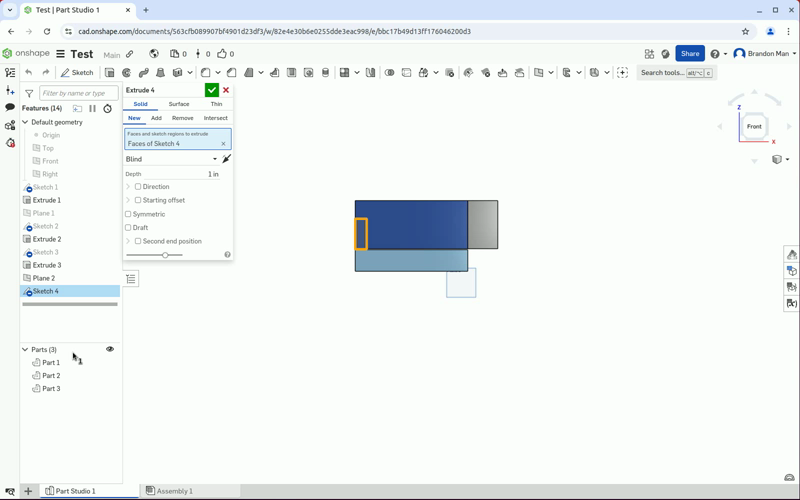
mouse_move(143, 106)
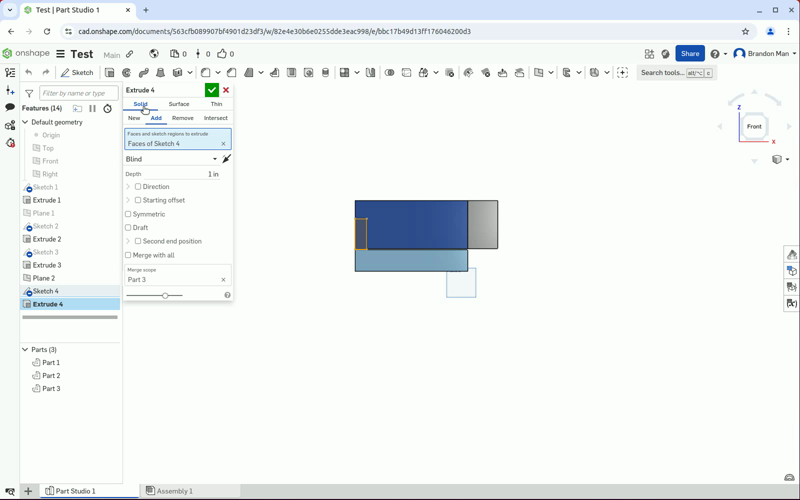
click(143, 106)
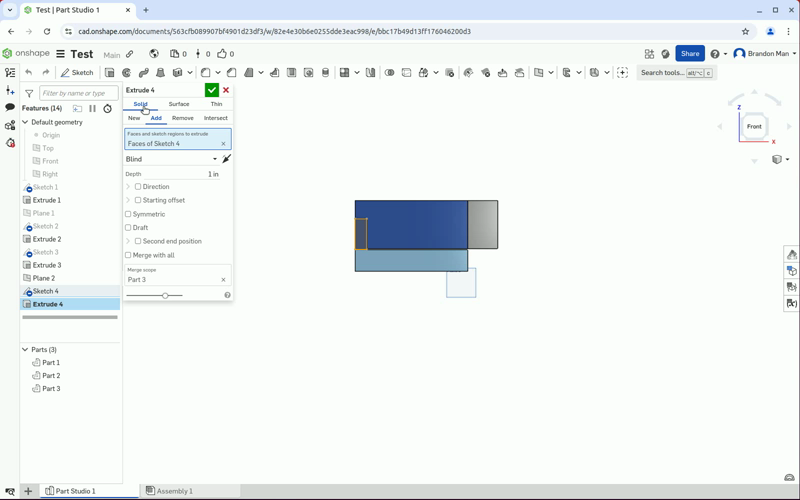
mouse_move(137, 120)
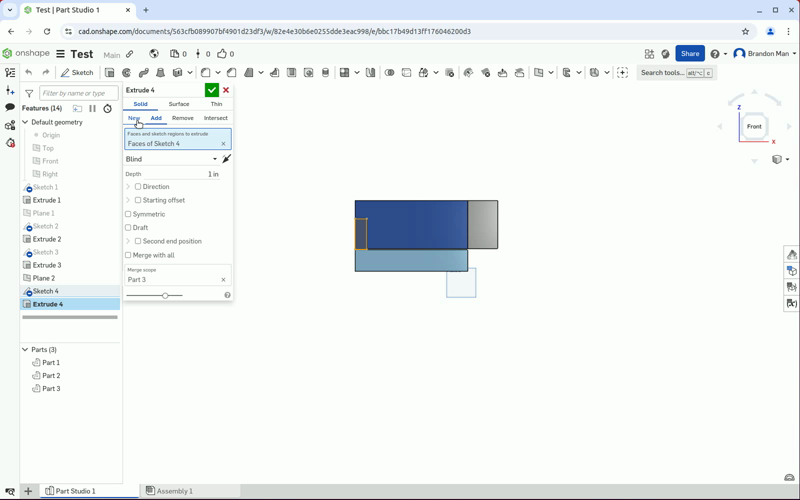
click(137, 120)
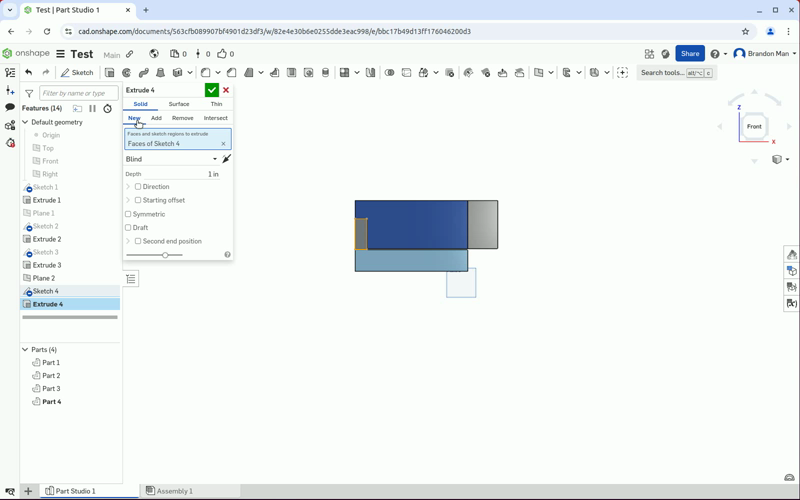
key(tab, 4)
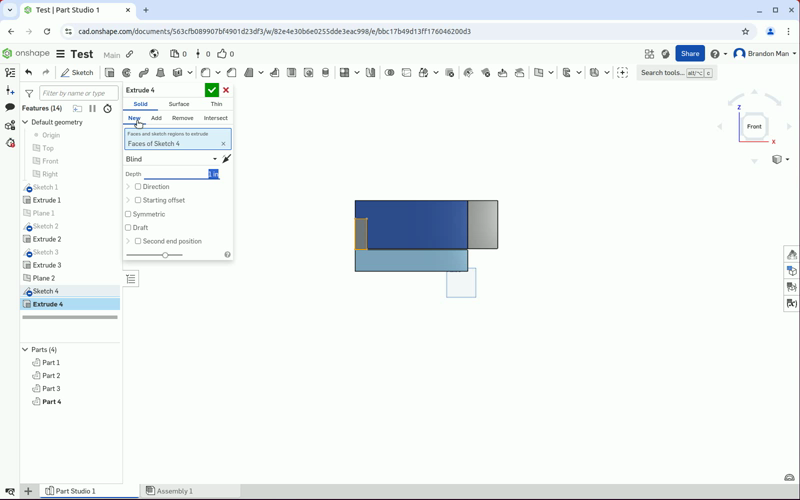
text(3.611)
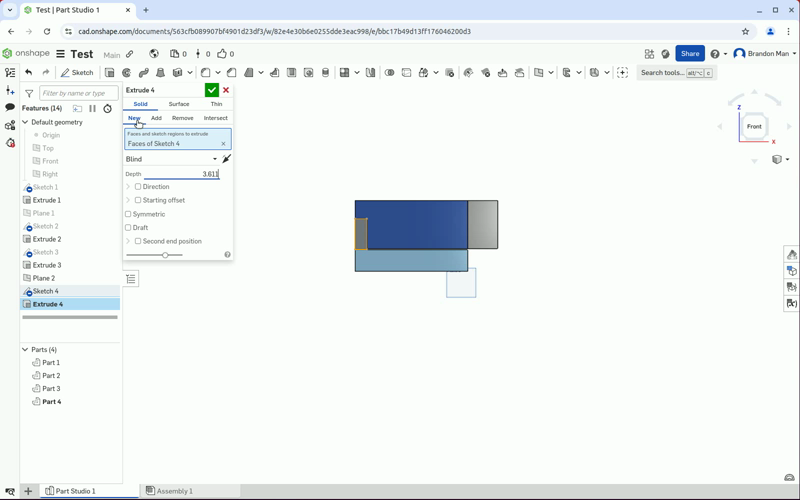
key(enter)
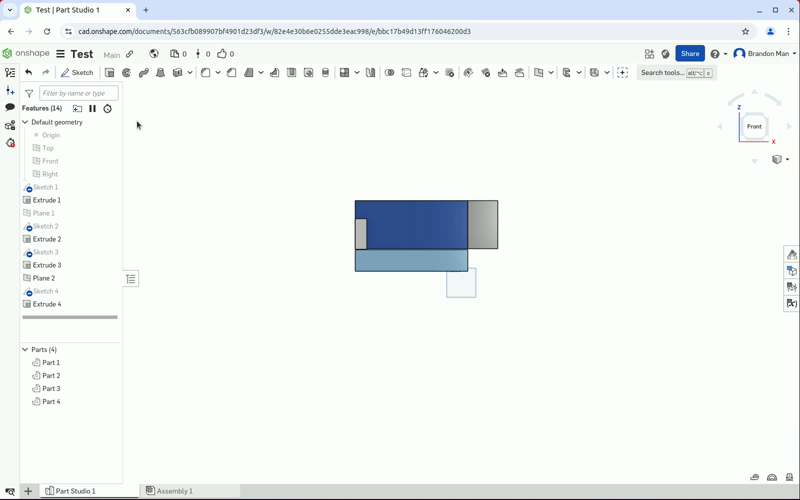
key(shift+h)
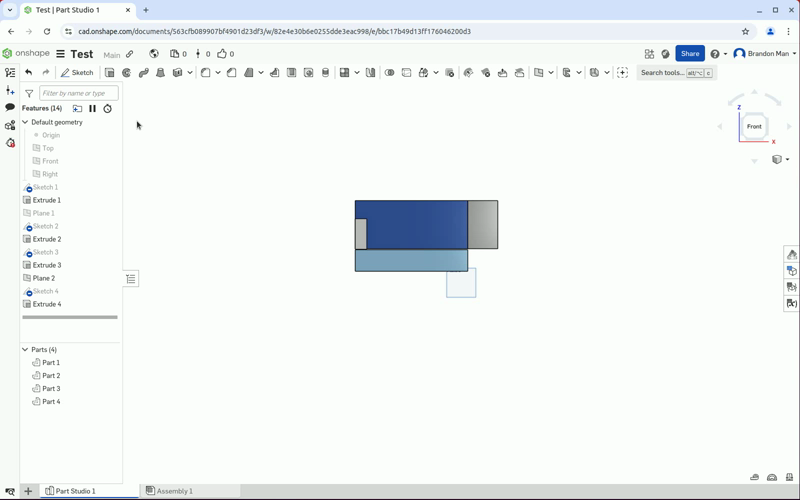
key(shift+h)
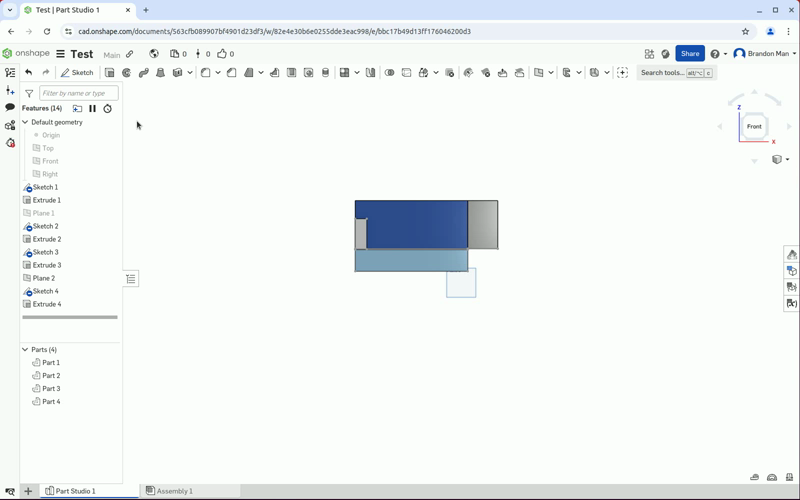
key(shift+7)
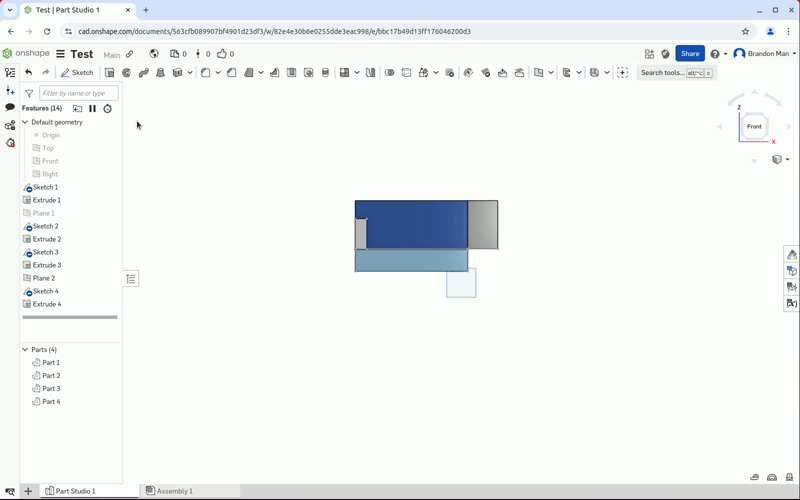
key(left, 2)
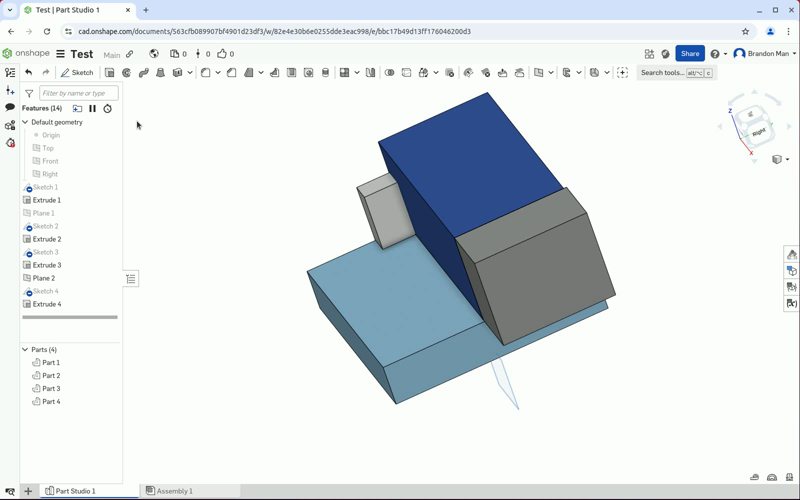
key(down, 2)
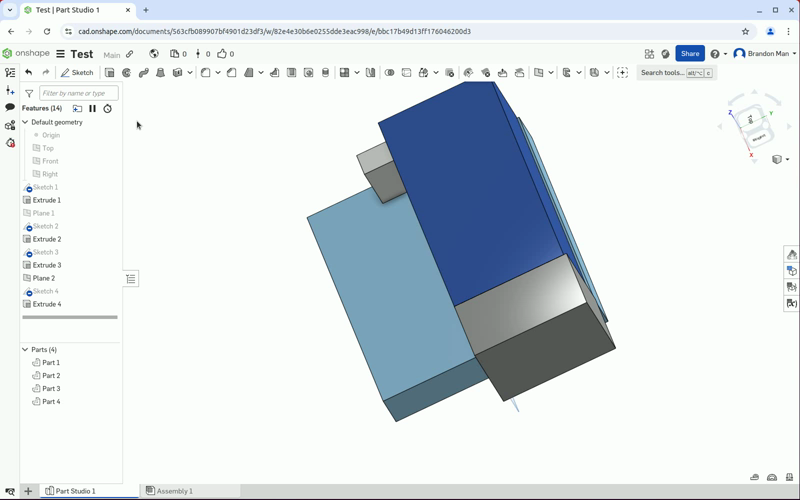
key(up, 2)
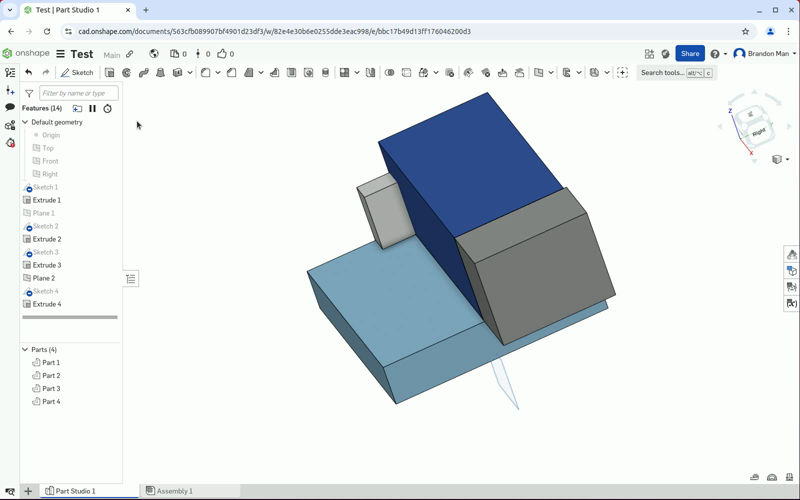
key(right, 2)
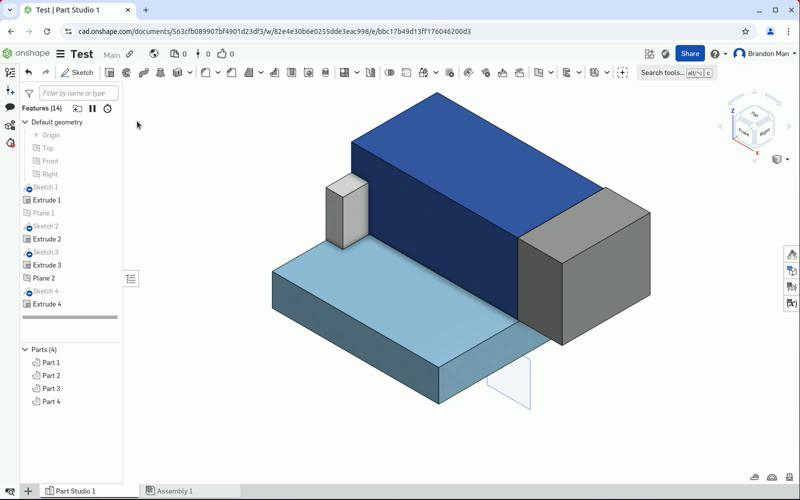
mouse_move(73, 189)
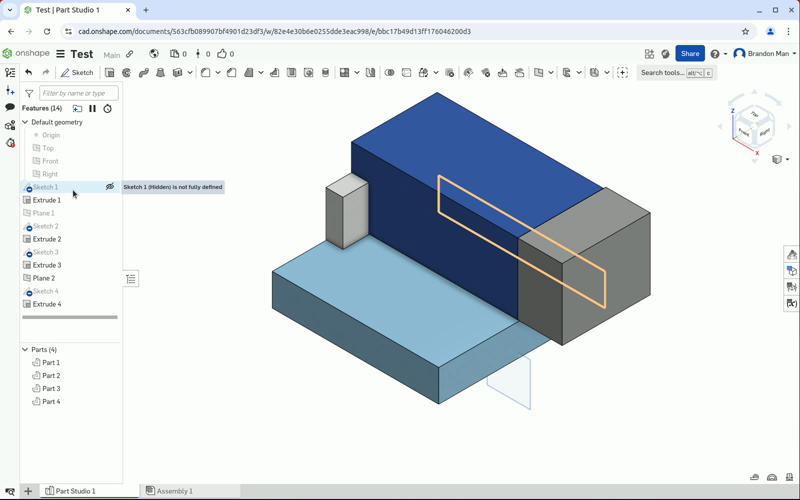
click(73, 189)